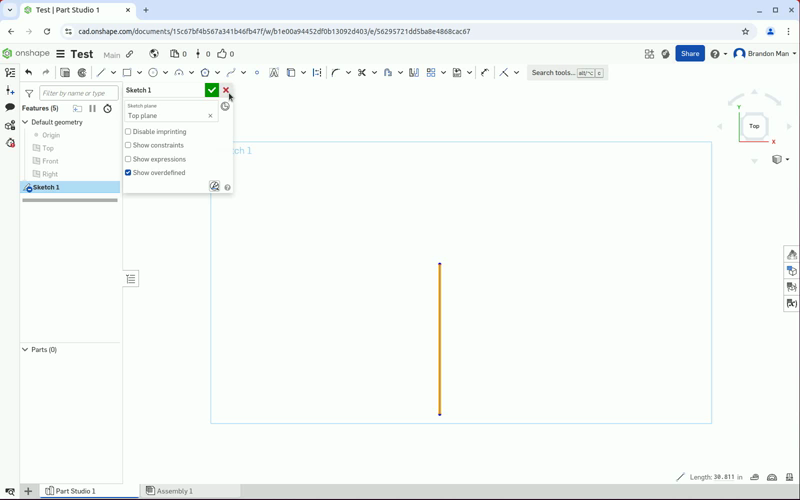
key(shift+h)
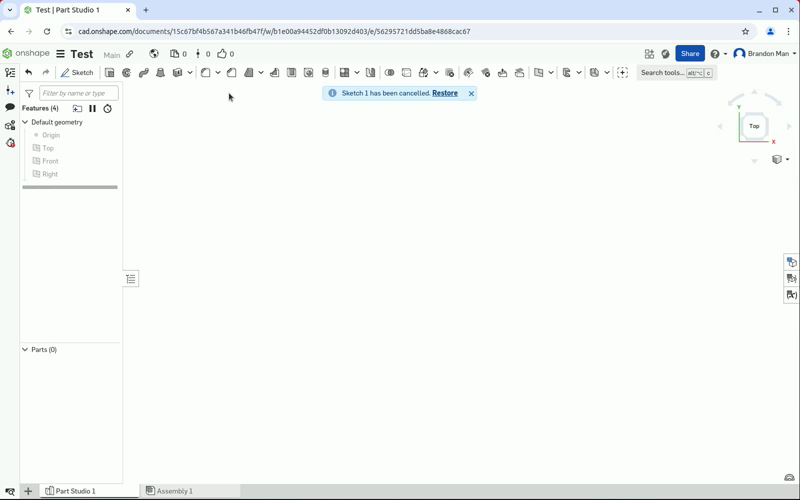
mouse_move(73, 352)
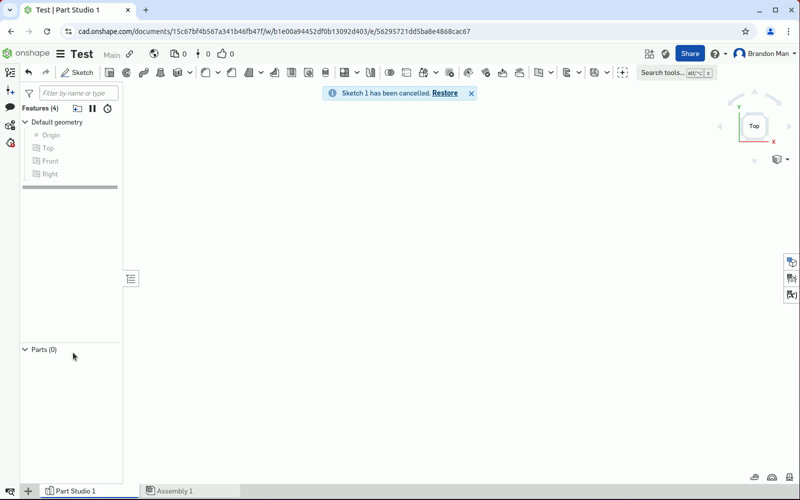
key(y)
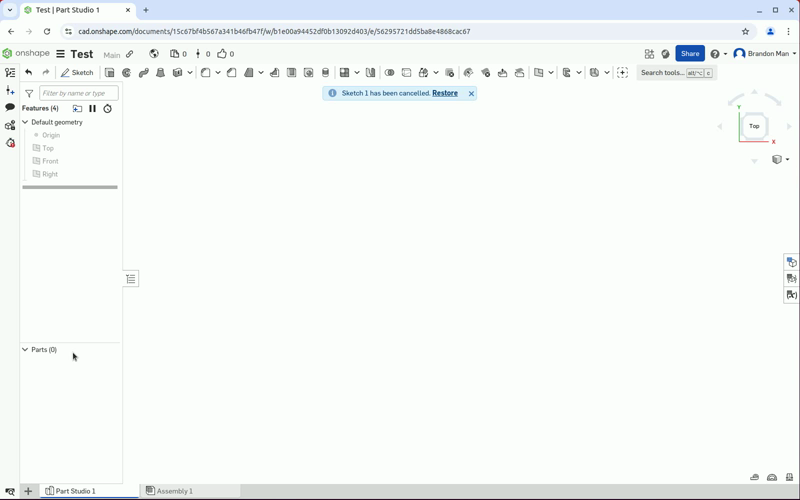
key(shift+p)
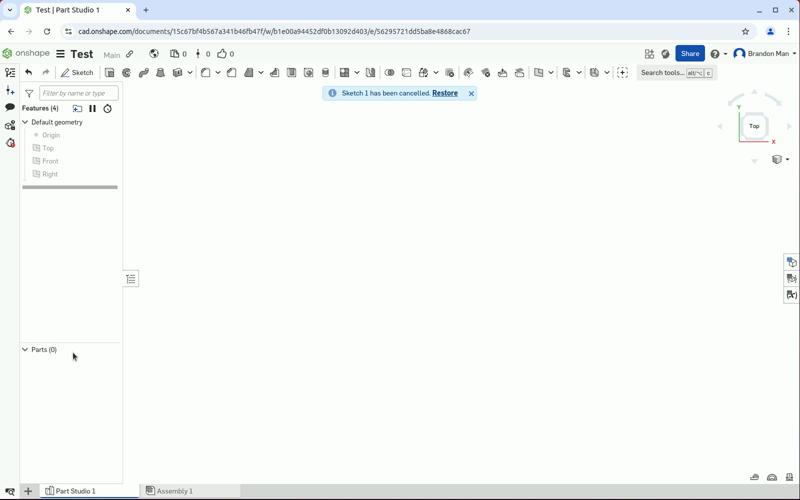
key(space)
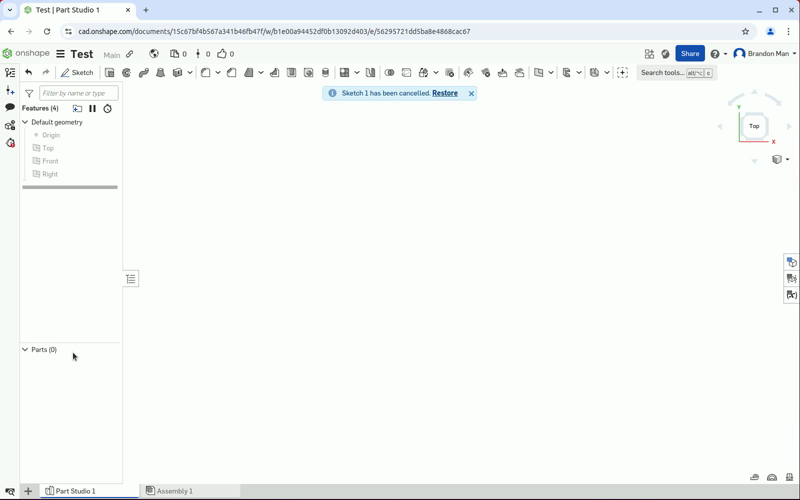
key_down(shift)
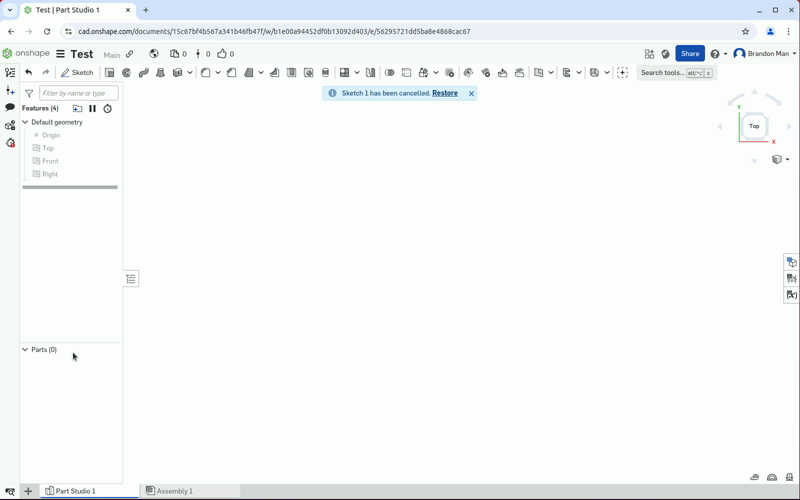
key(up)
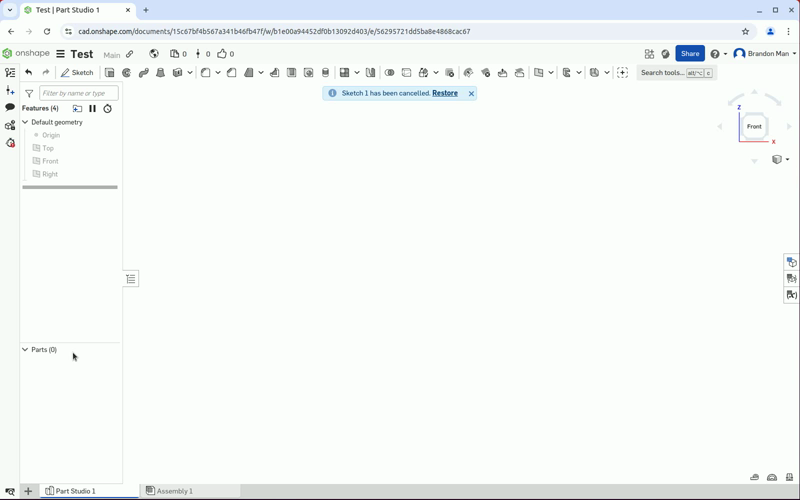
key_up(shift)
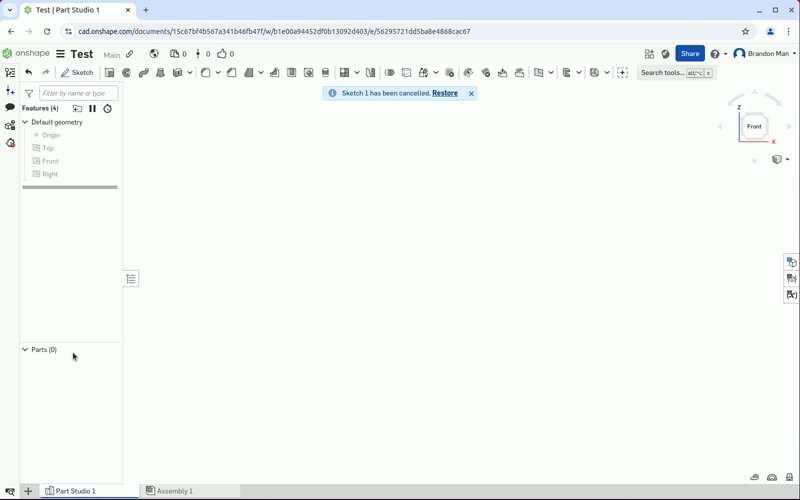
mouse_move(73, 352)
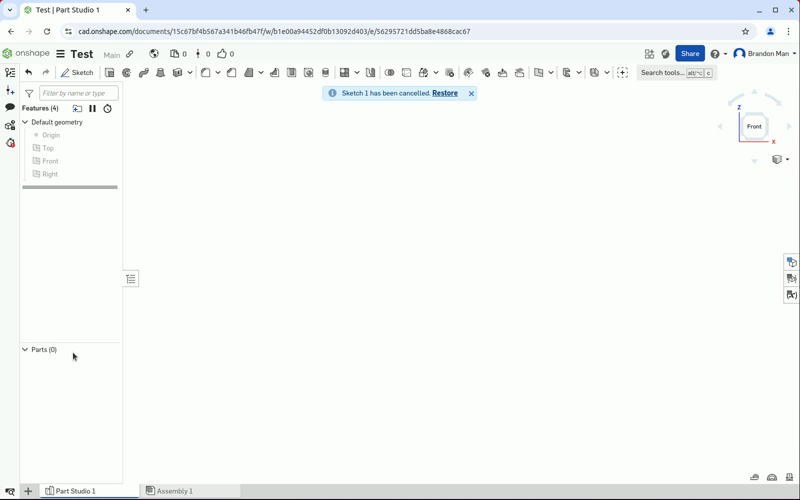
key(shift+y)
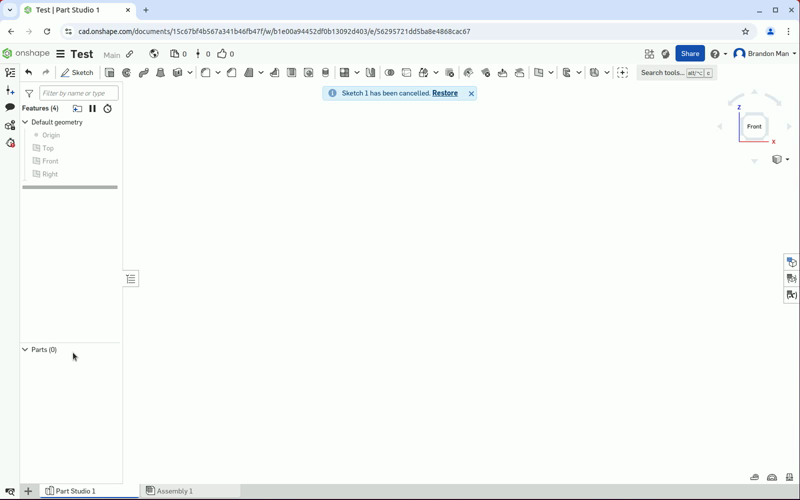
key(shift+s)
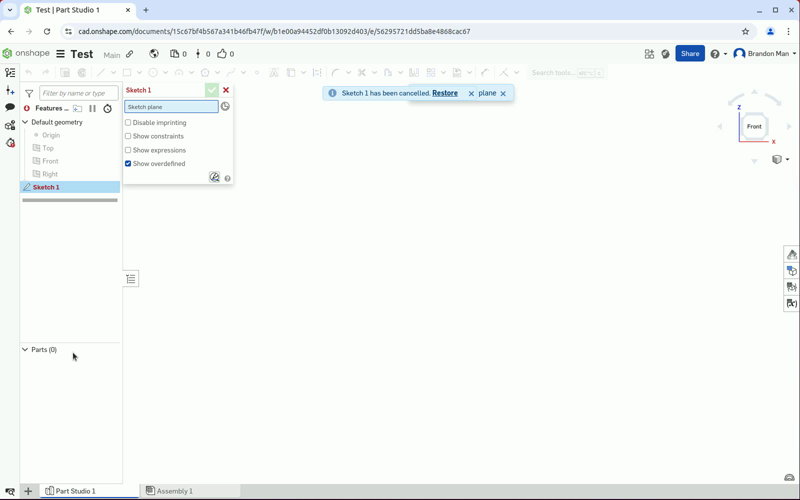
mouse_move(73, 163)
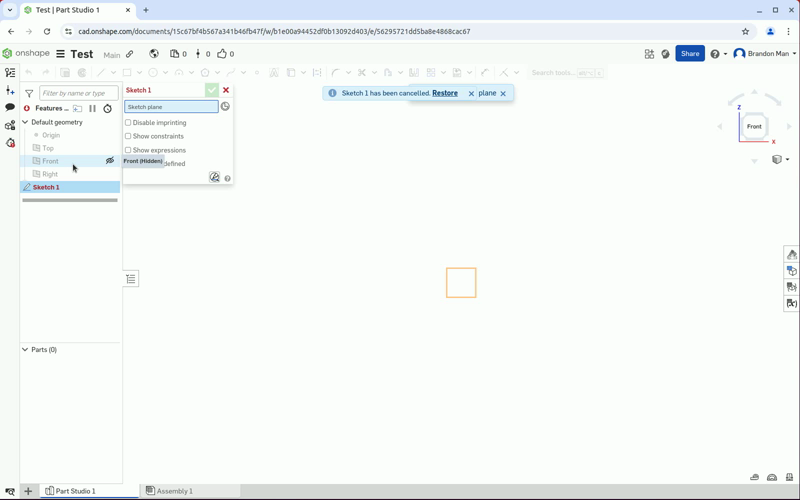
click(73, 163)
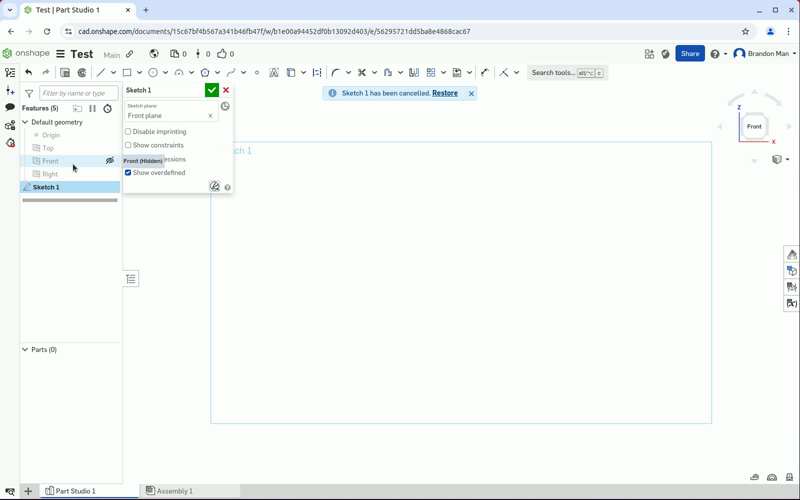
mouse_move(73, 352)
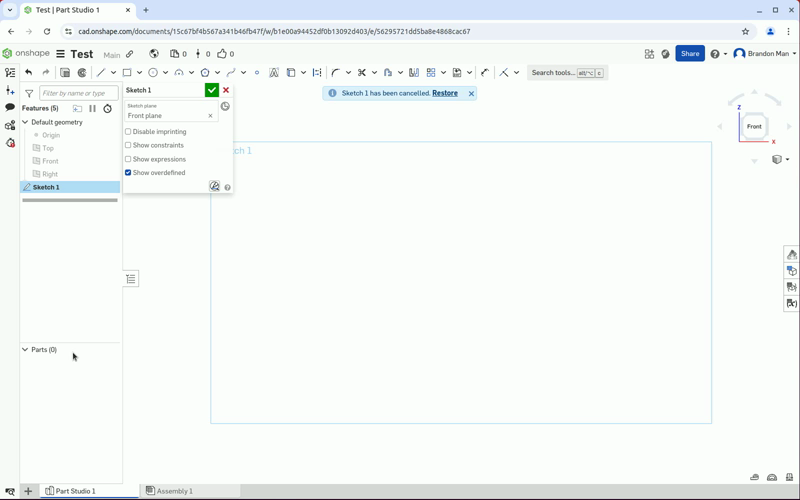
key(y)
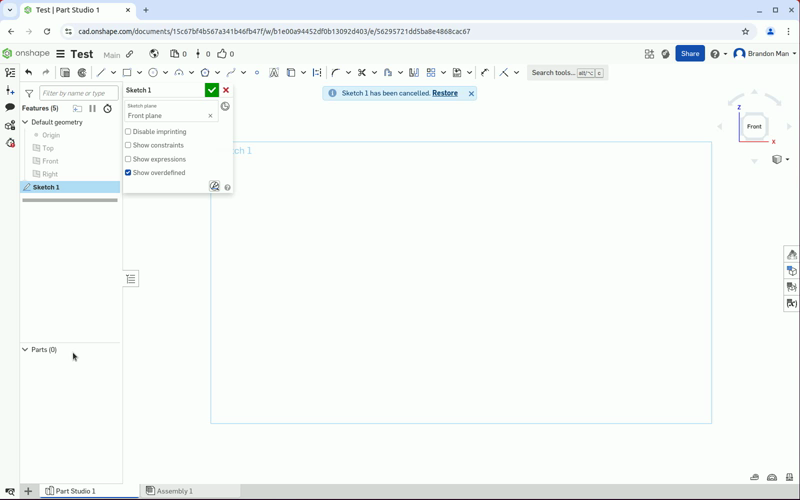
key(l)
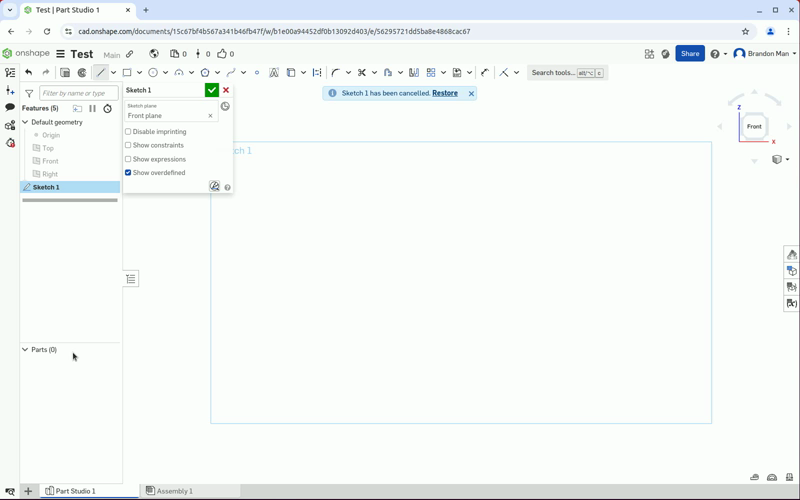
key_down(shift)
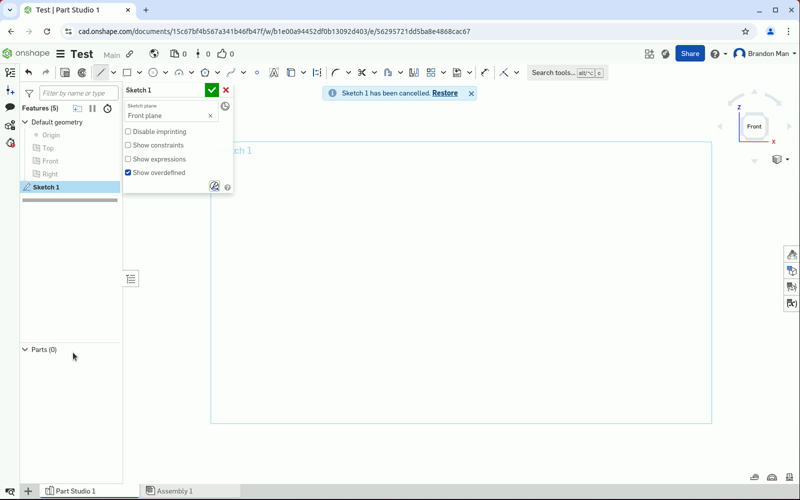
mouse_move(406, 336)
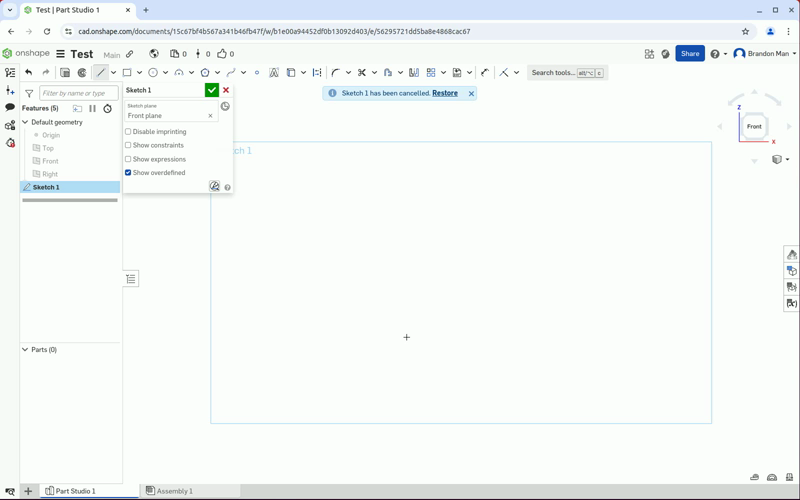
click(406, 336)
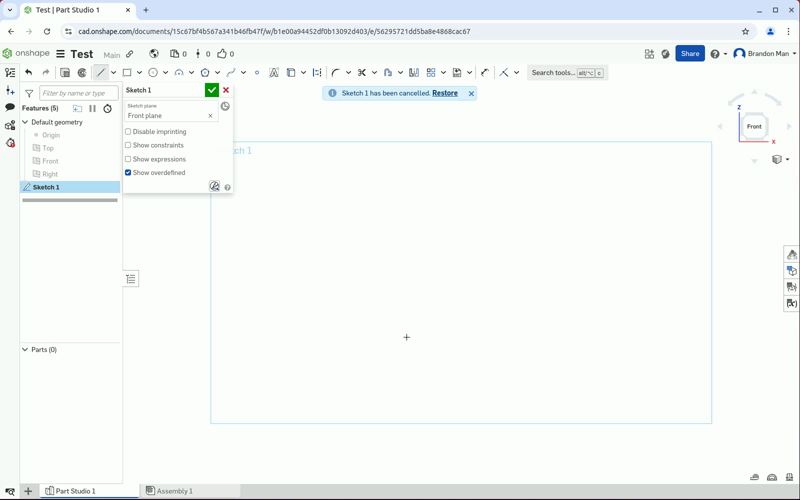
key_up(shift)
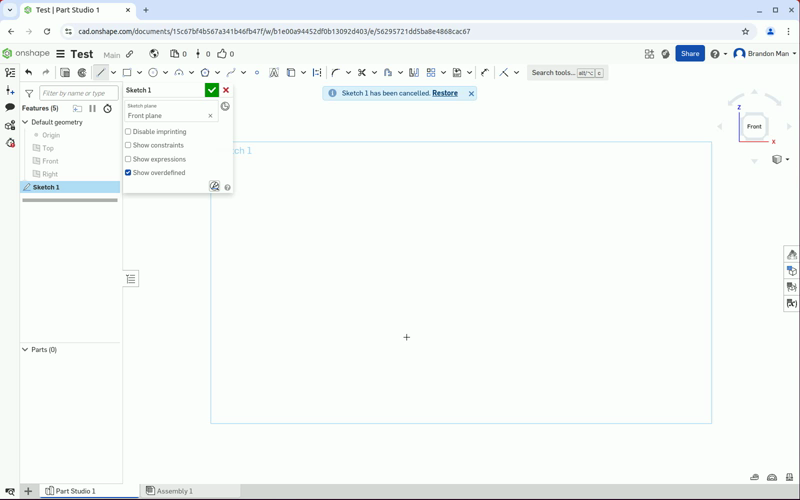
key_down(shift)
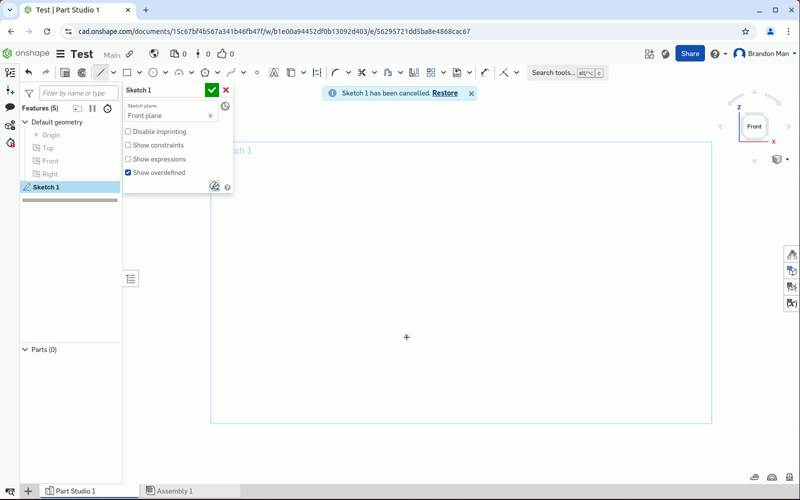
mouse_move(436, 336)
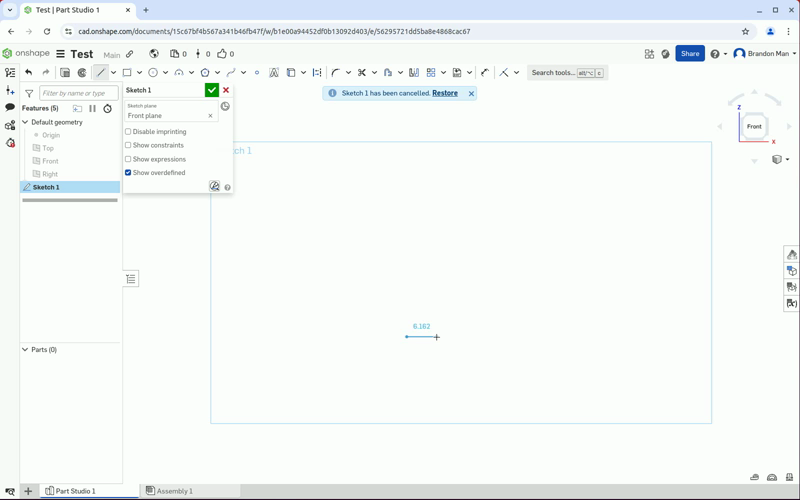
mouse_move(461, 336)
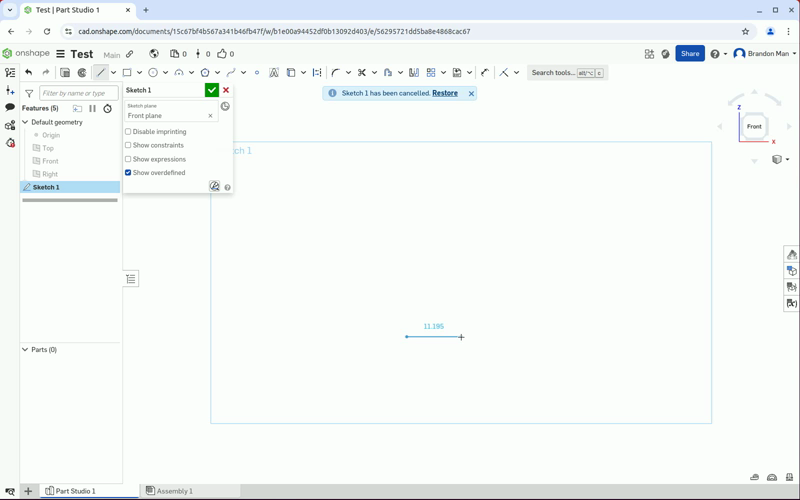
click(461, 336)
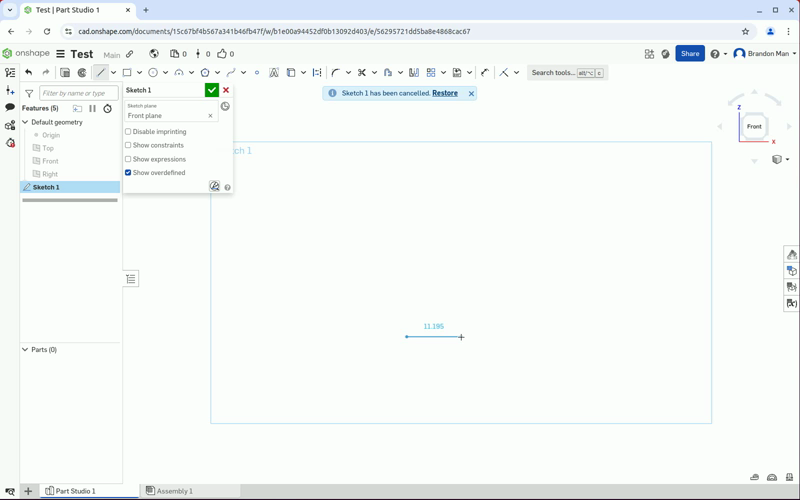
key_up(shift)
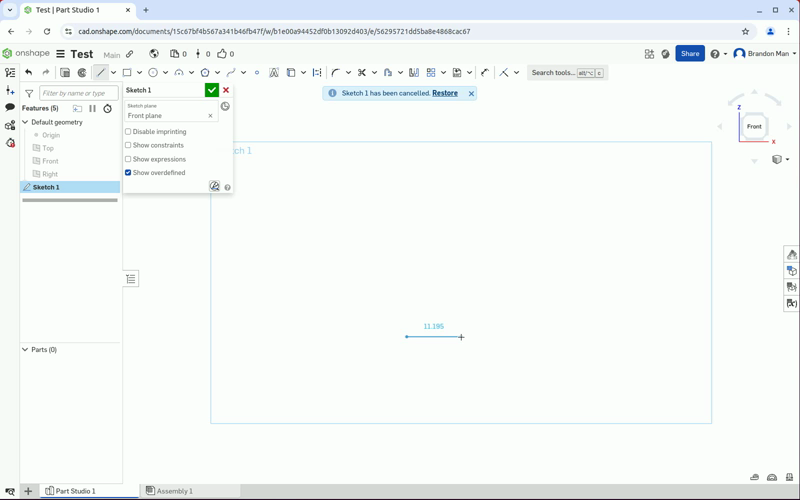
key_down(shift)
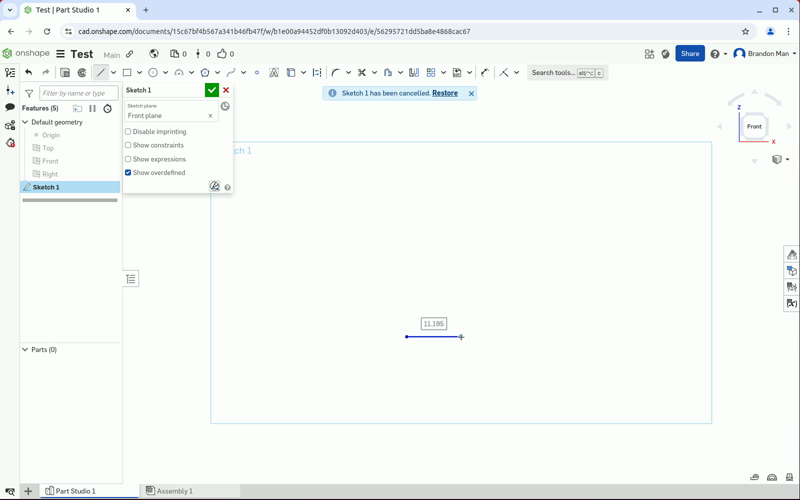
mouse_move(491, 336)
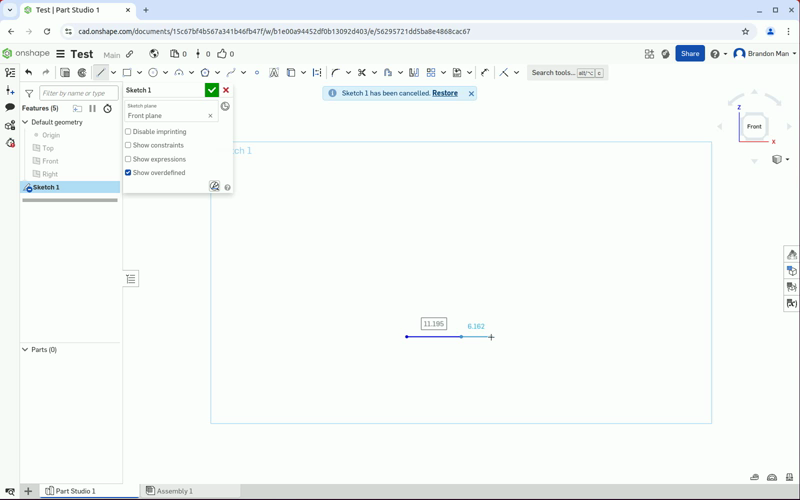
mouse_move(461, 282)
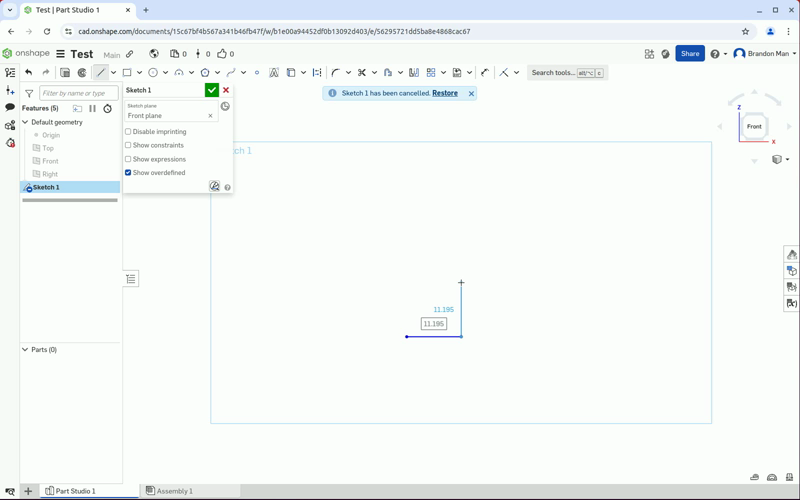
click(461, 282)
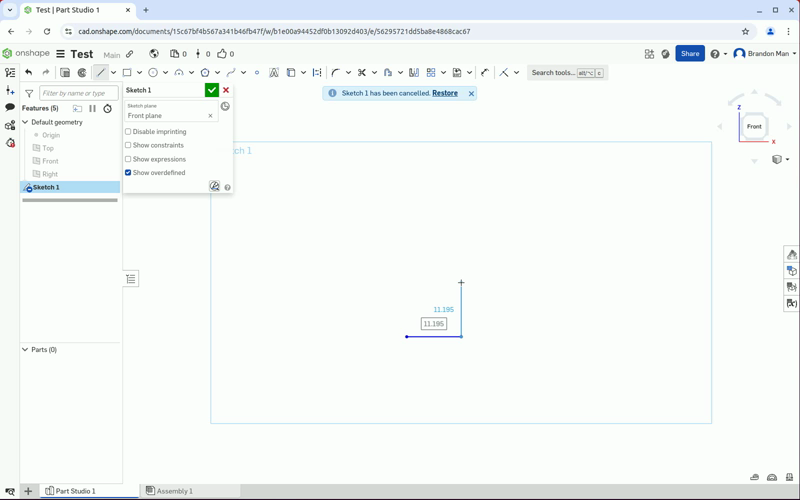
key_up(shift)
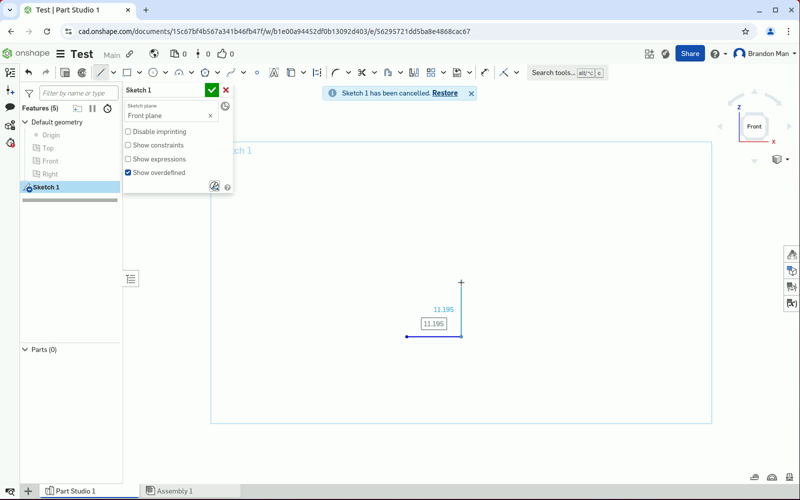
key_down(shift)
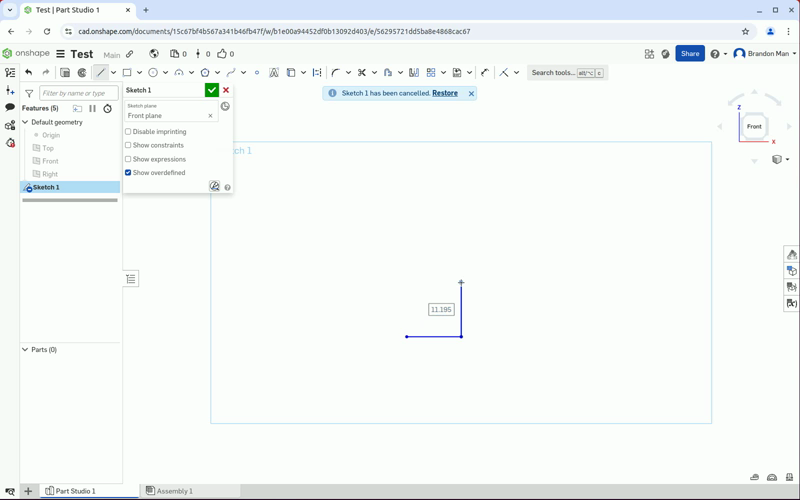
mouse_move(491, 282)
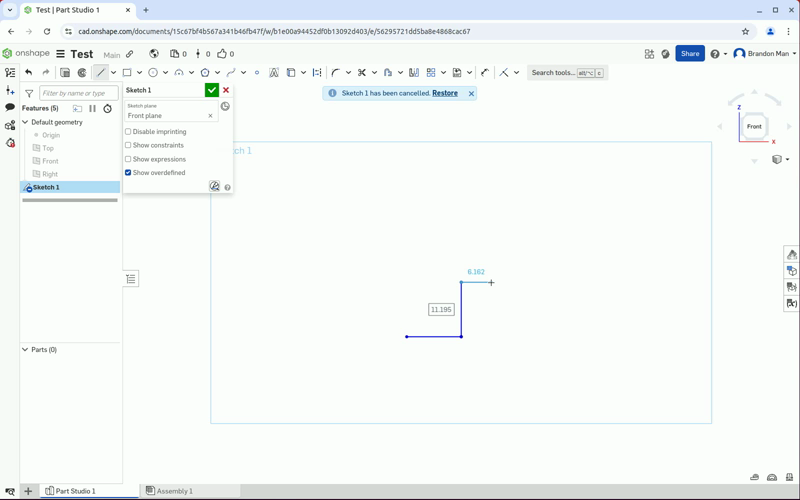
mouse_move(406, 282)
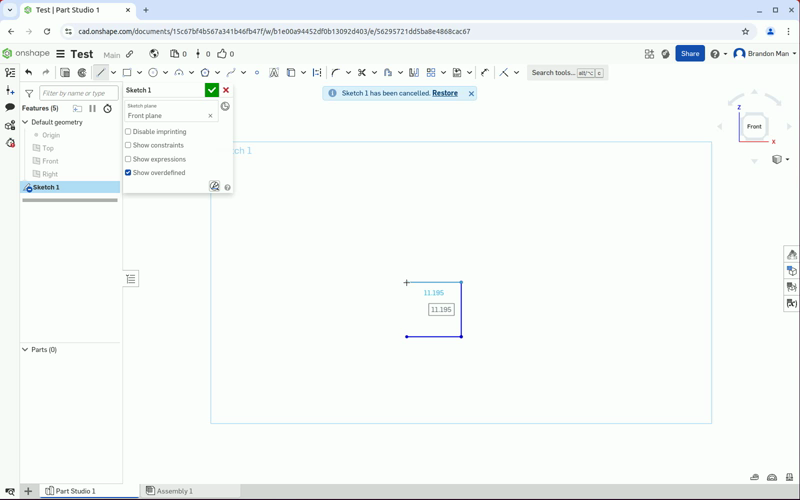
click(406, 282)
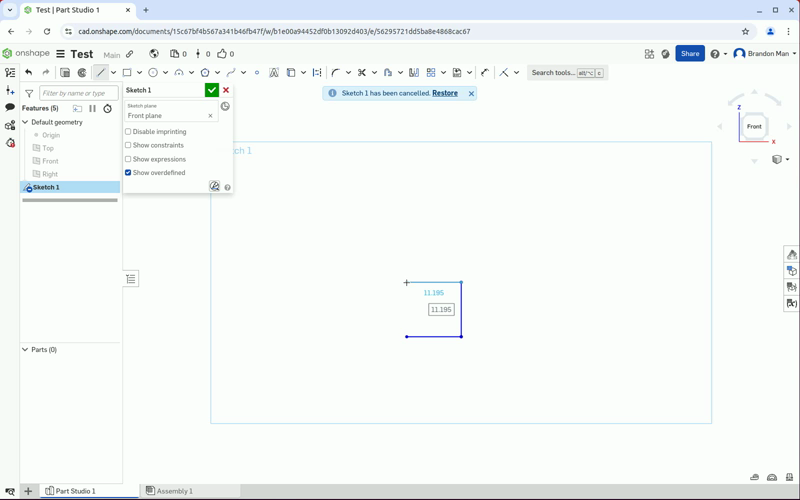
key_up(shift)
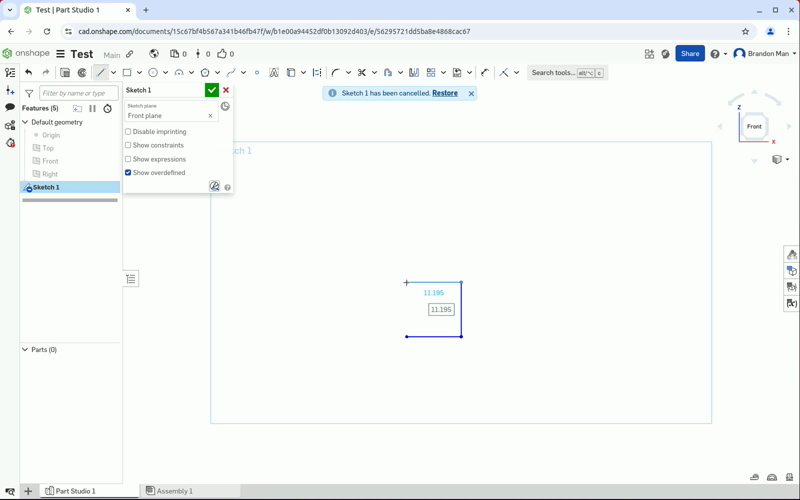
mouse_move(436, 282)
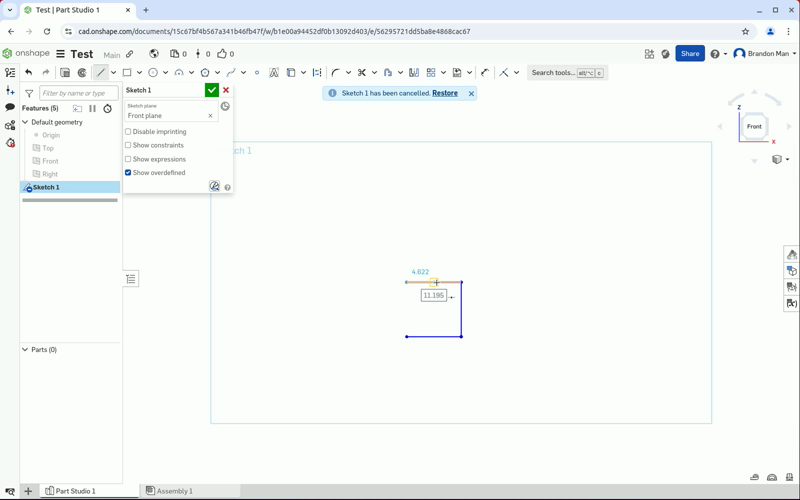
key_down(shift)
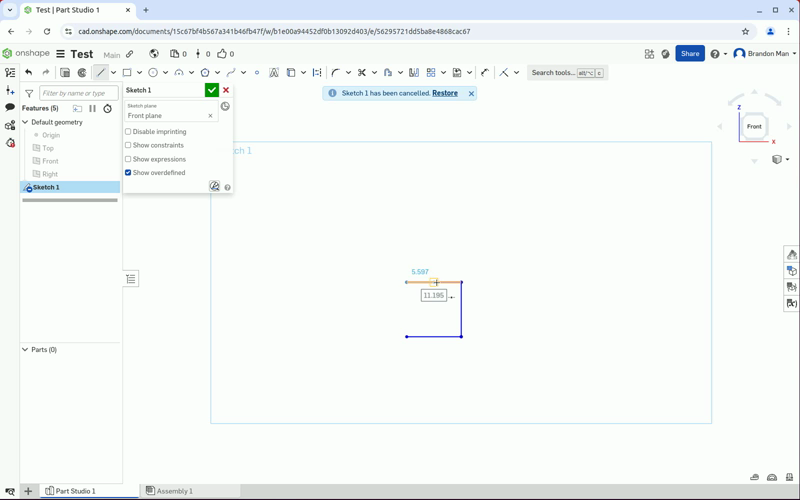
mouse_move(406, 336)
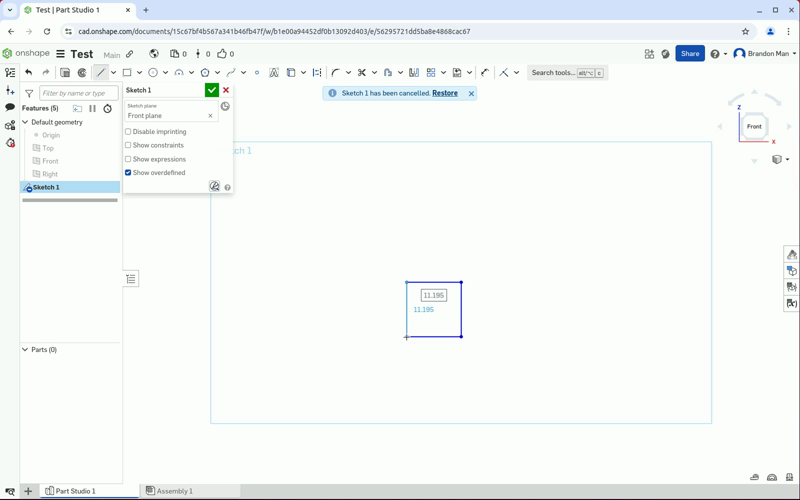
key_up(shift)
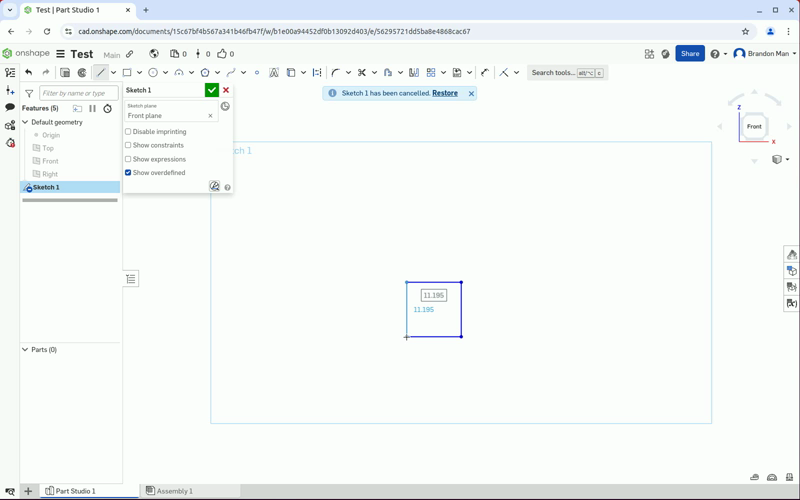
click(406, 336)
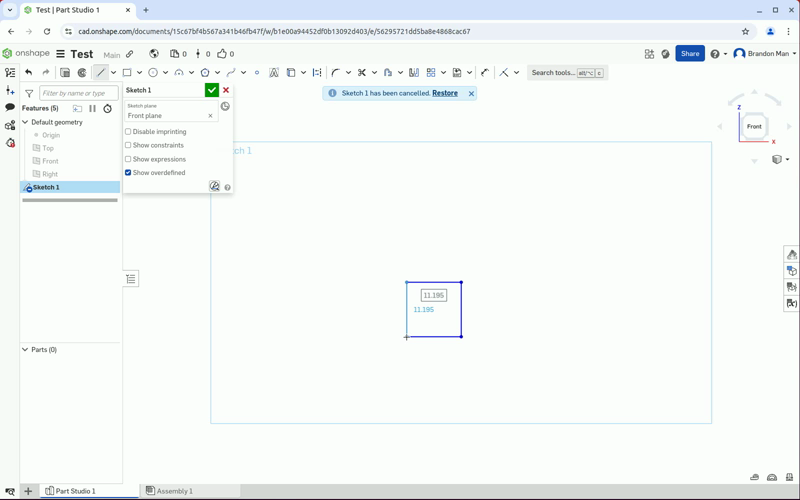
key(esc)
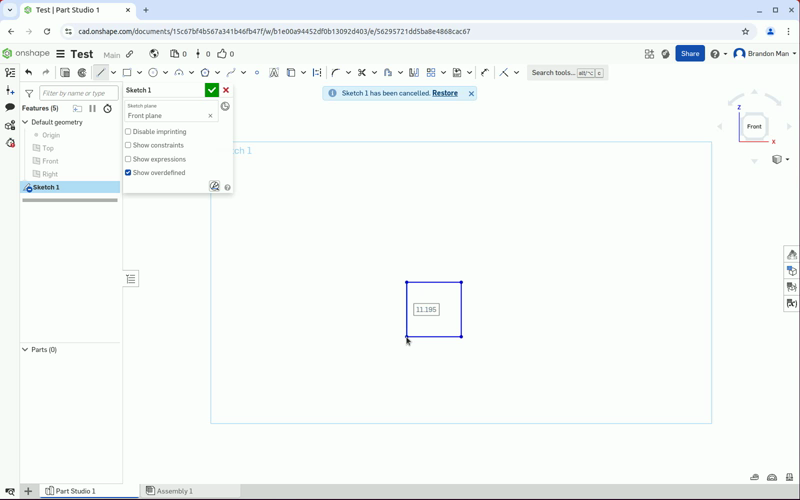
mouse_move(413, 299)
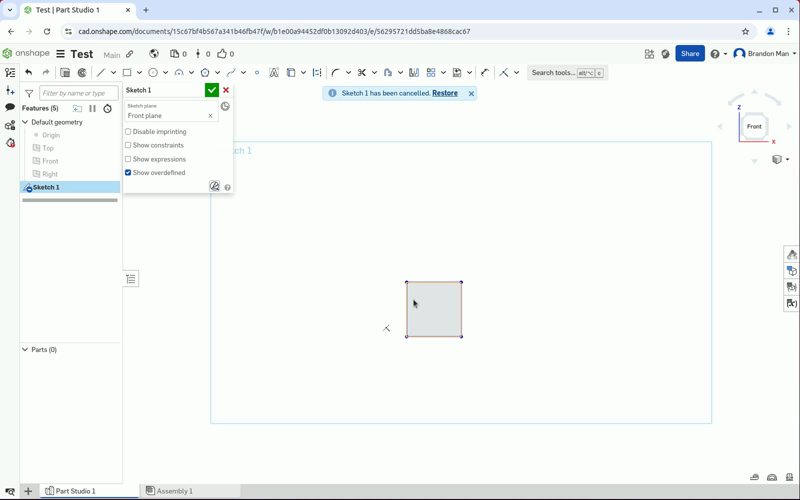
click(413, 299)
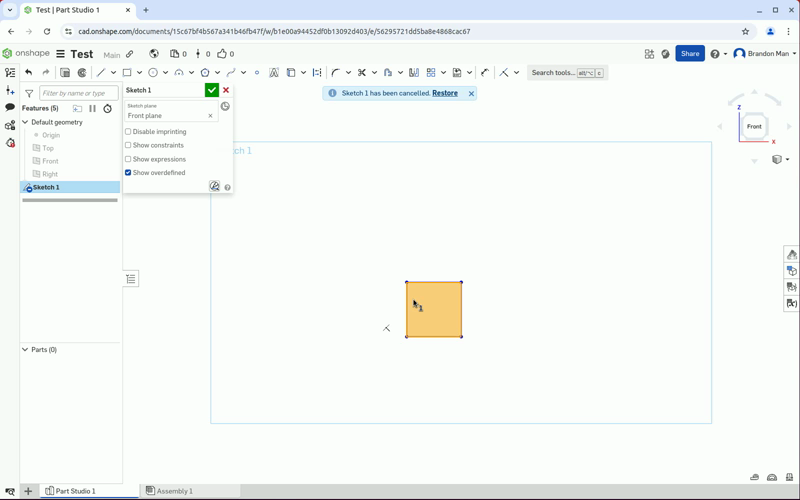
mouse_move(73, 352)
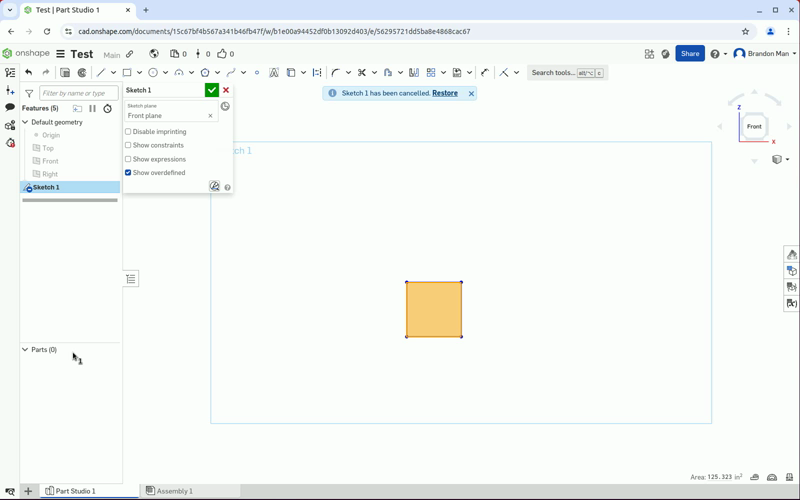
key(shift+y)
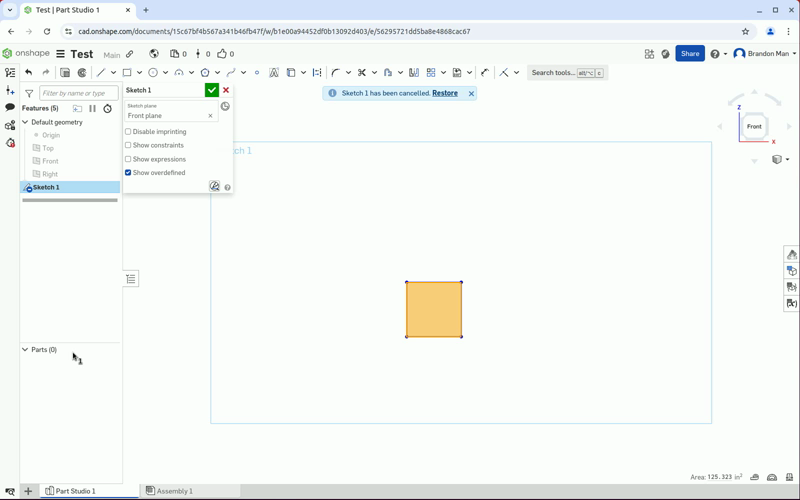
key(shift+e)
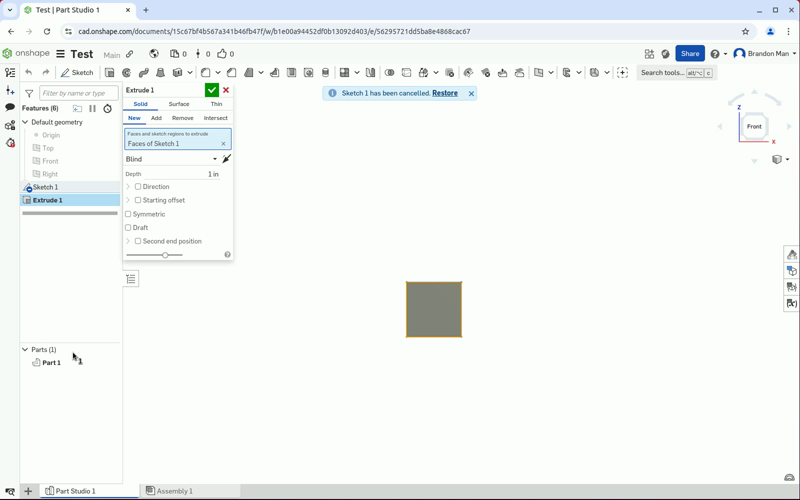
mouse_move(143, 106)
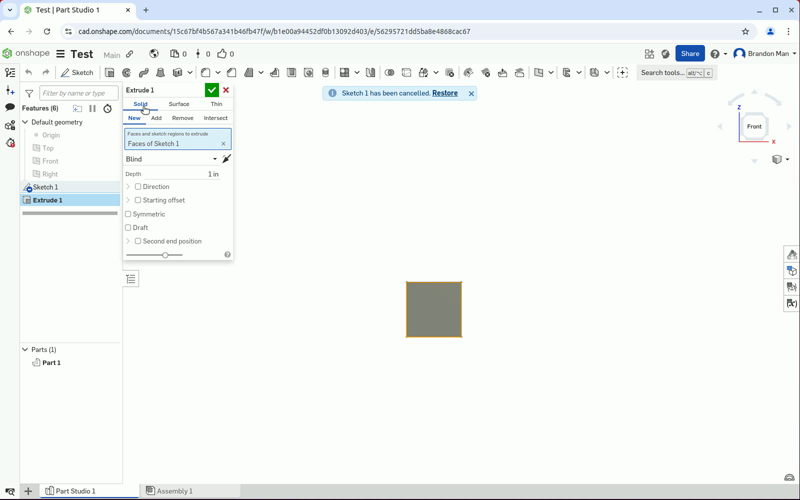
click(143, 106)
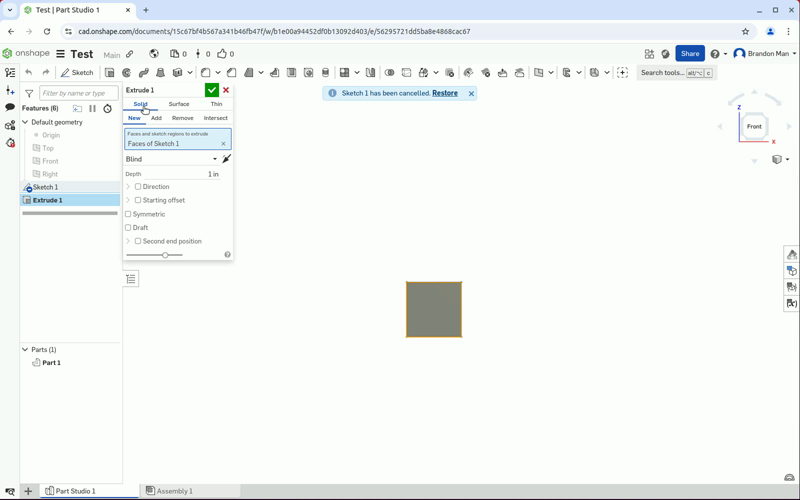
mouse_move(137, 120)
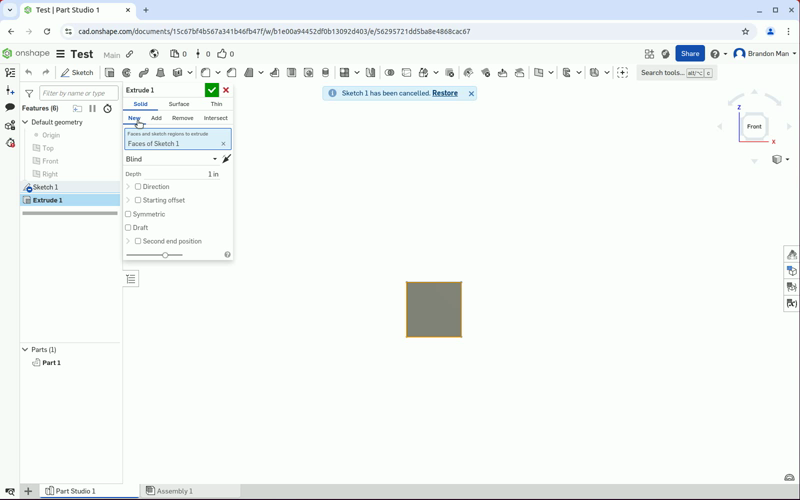
click(137, 120)
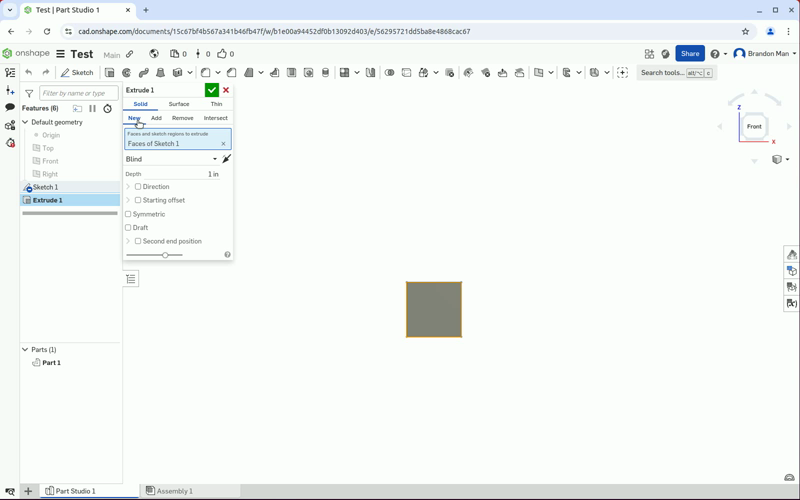
key(tab, 4)
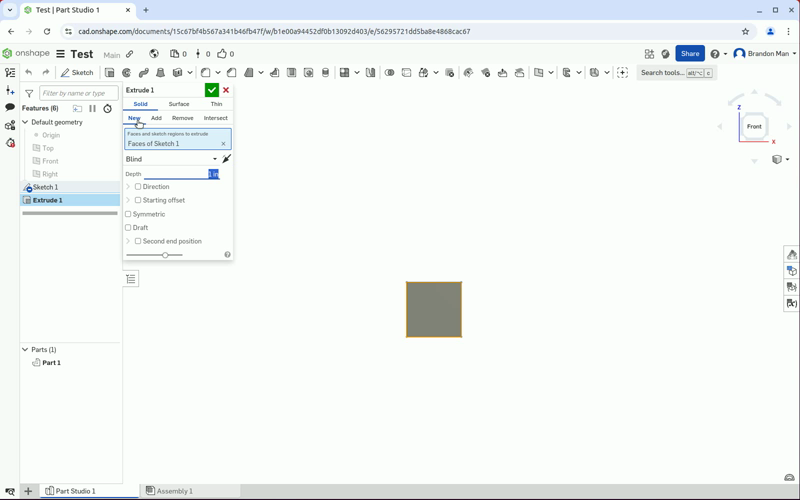
text(11.073)
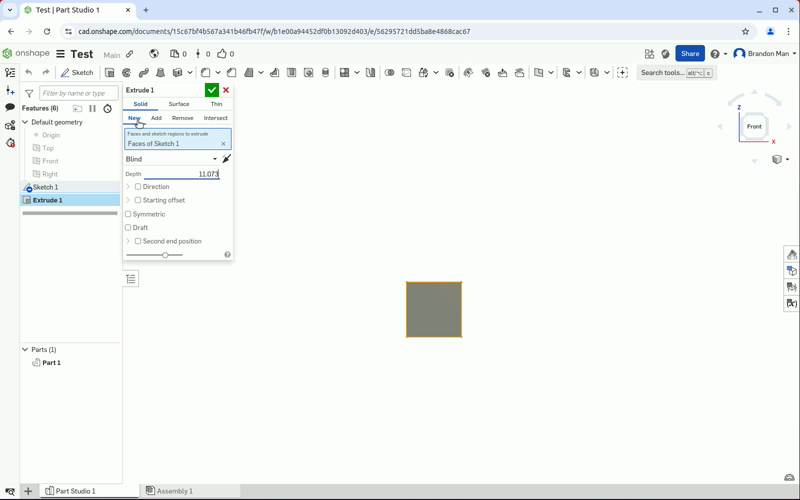
key(enter)
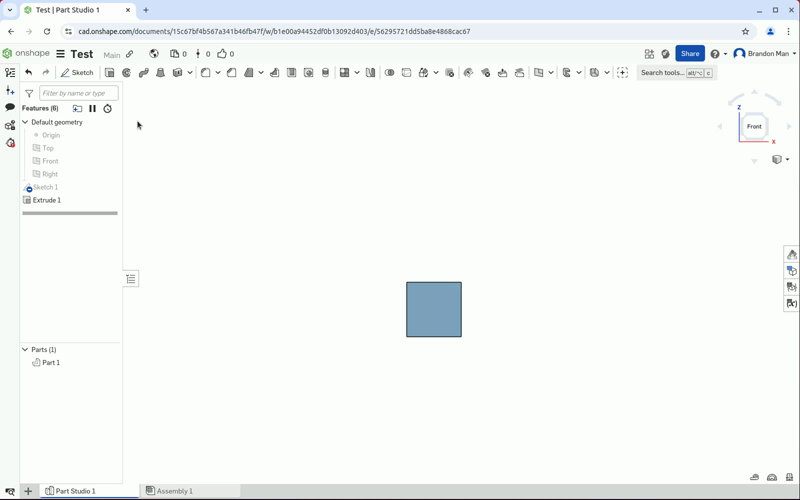
key(shift+h)
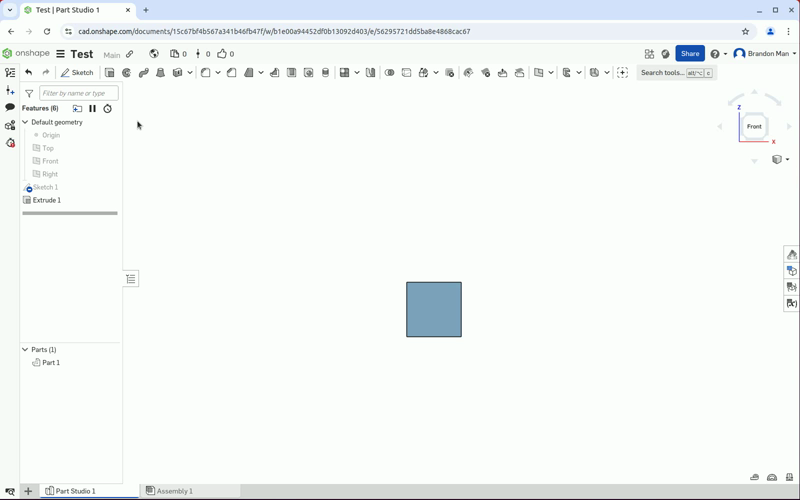
key(shift+h)
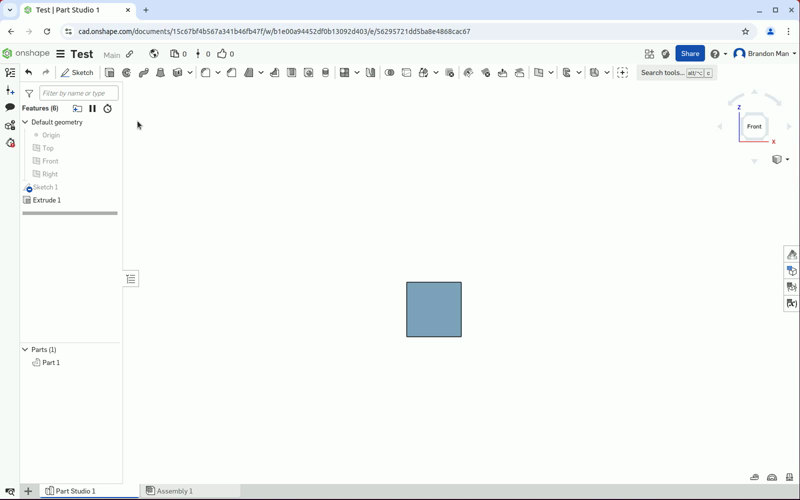
mouse_move(73, 189)
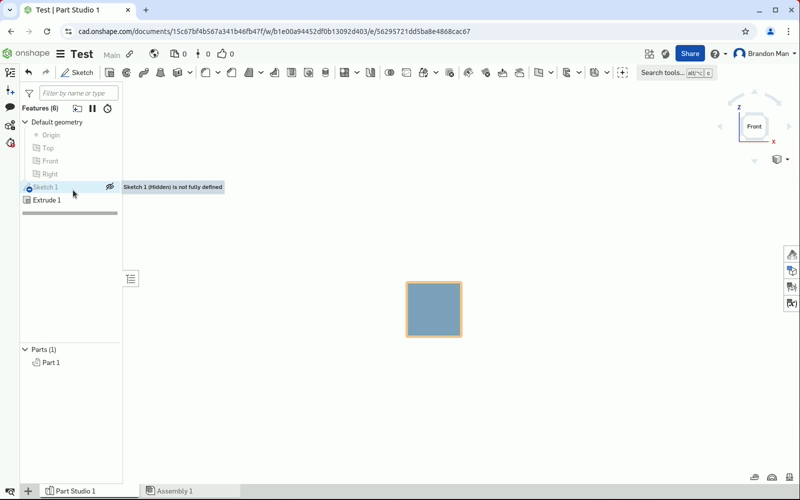
click(73, 189)
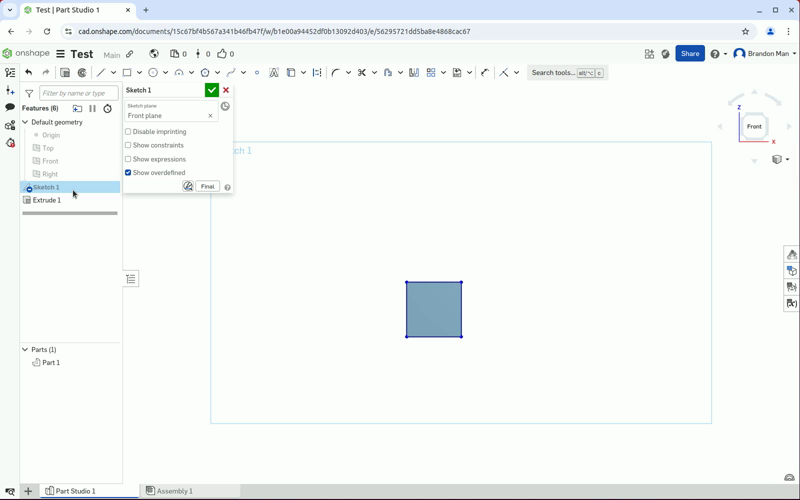
mouse_move(229, 92)
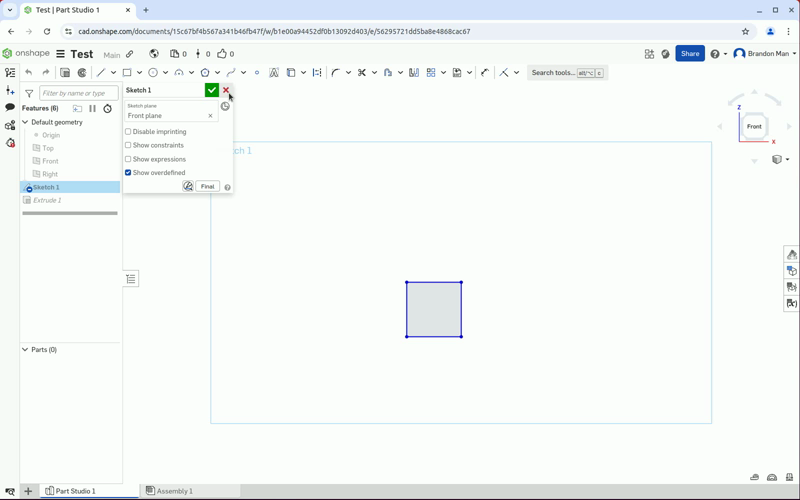
click(229, 92)
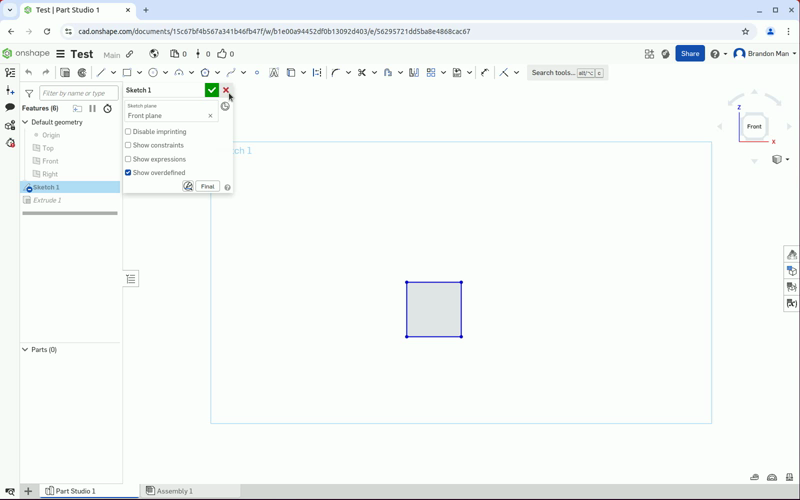
key(shift+s)
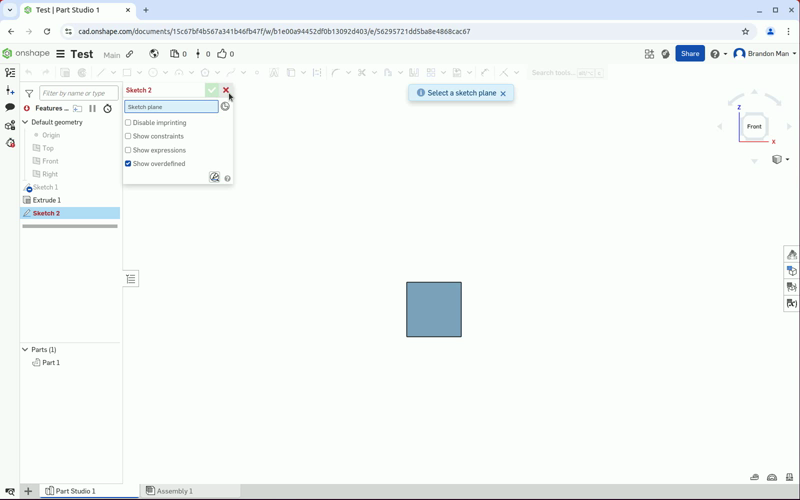
mouse_move(73, 163)
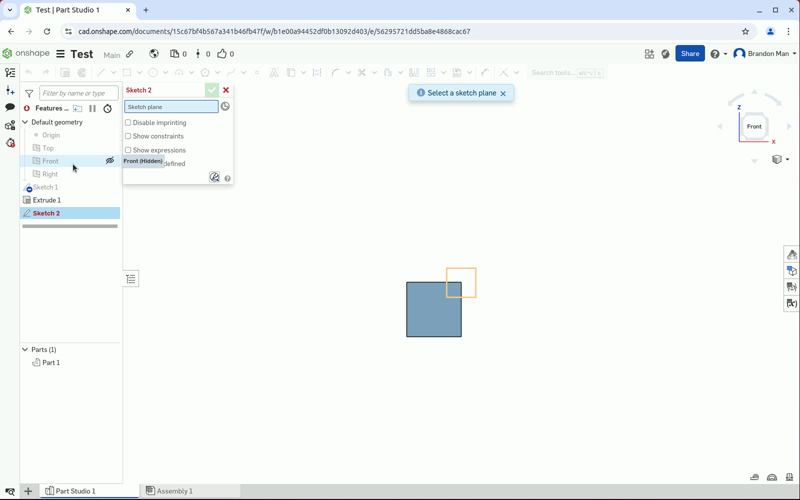
click(73, 163)
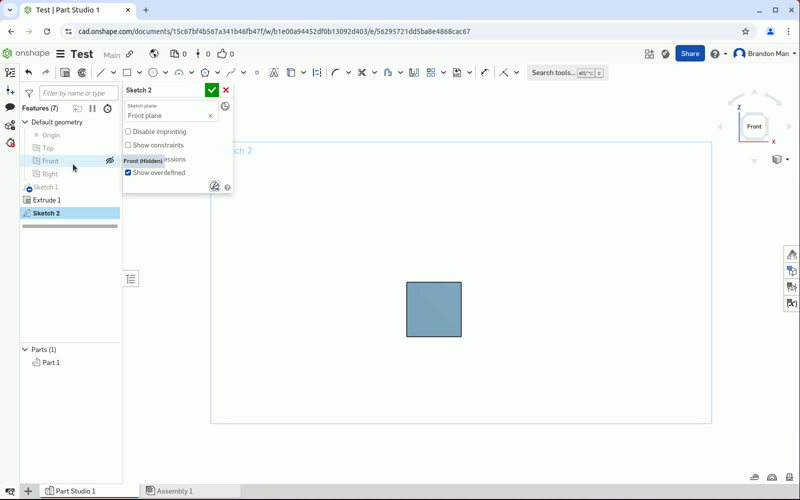
mouse_move(73, 352)
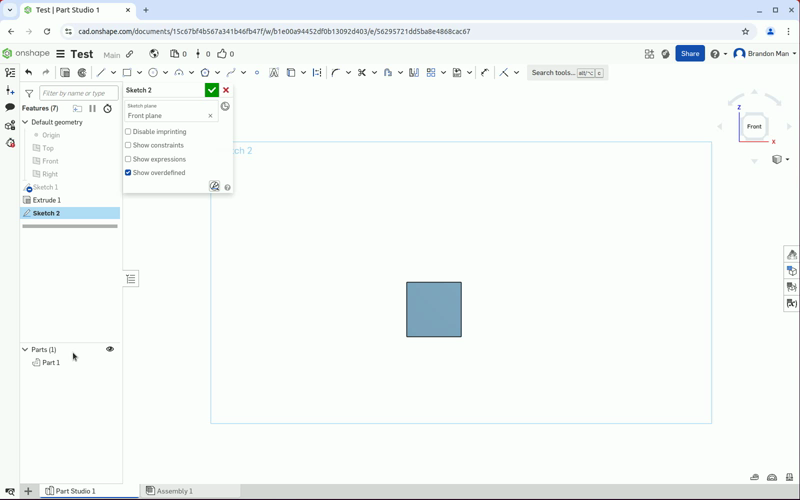
key(y)
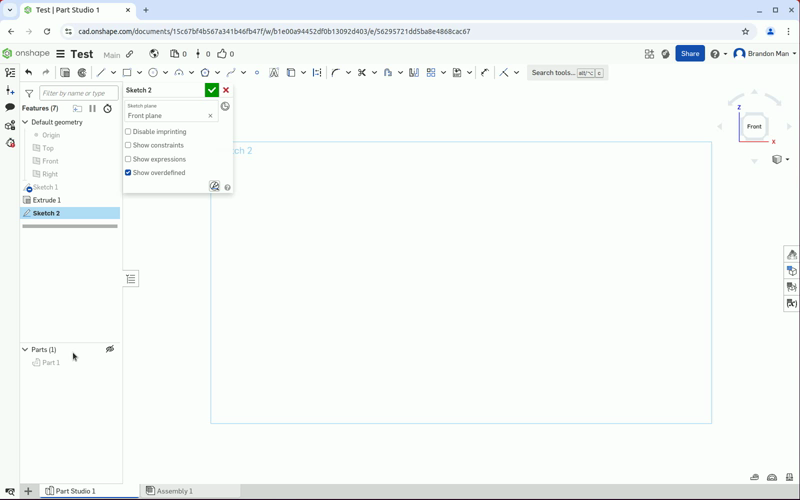
key(l)
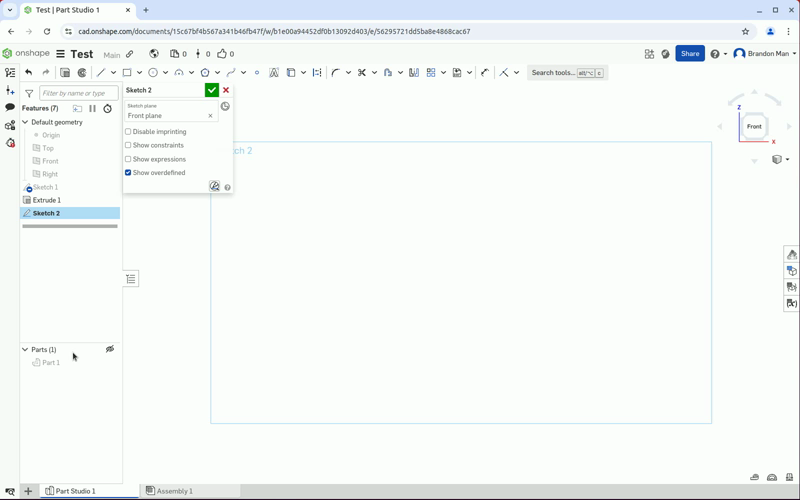
key_down(shift)
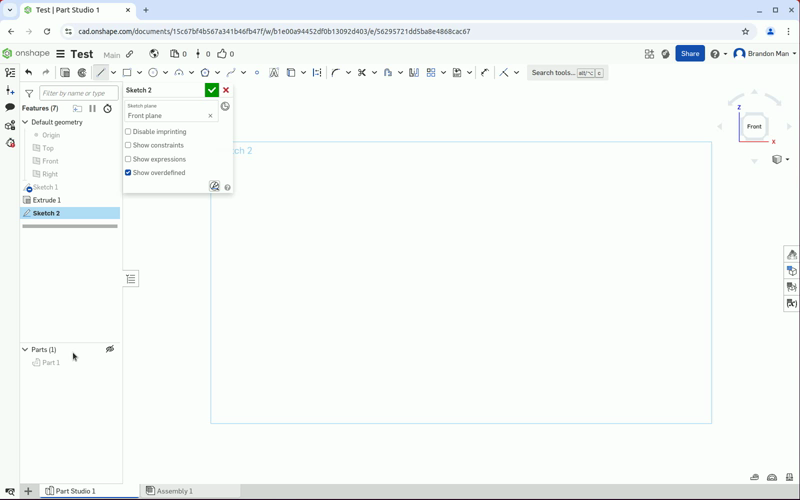
mouse_move(460, 336)
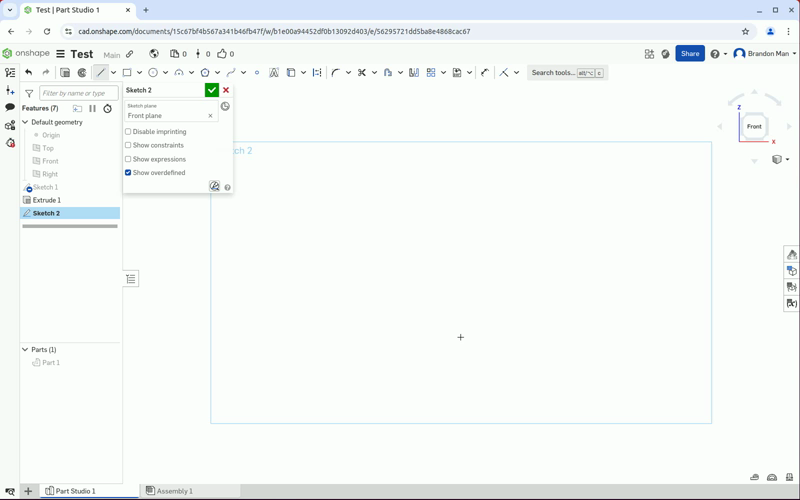
click(460, 336)
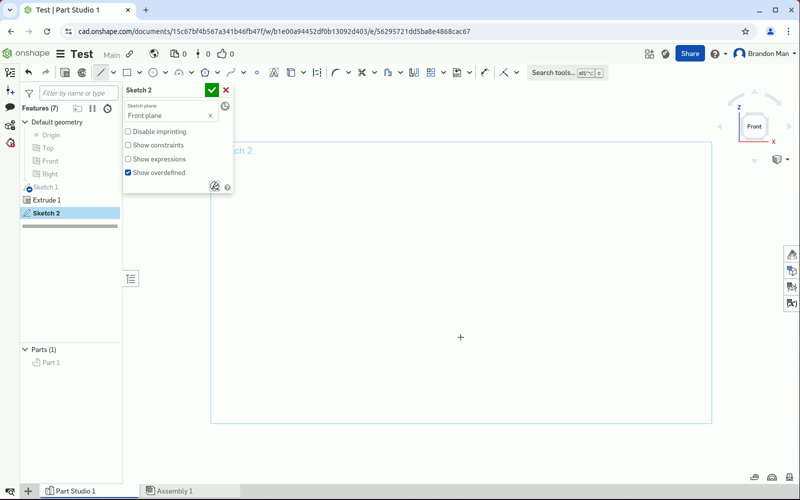
key_up(shift)
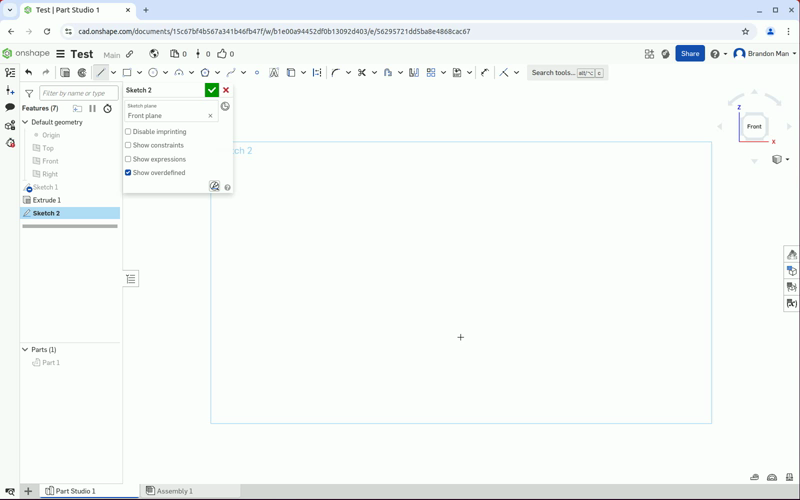
key_down(shift)
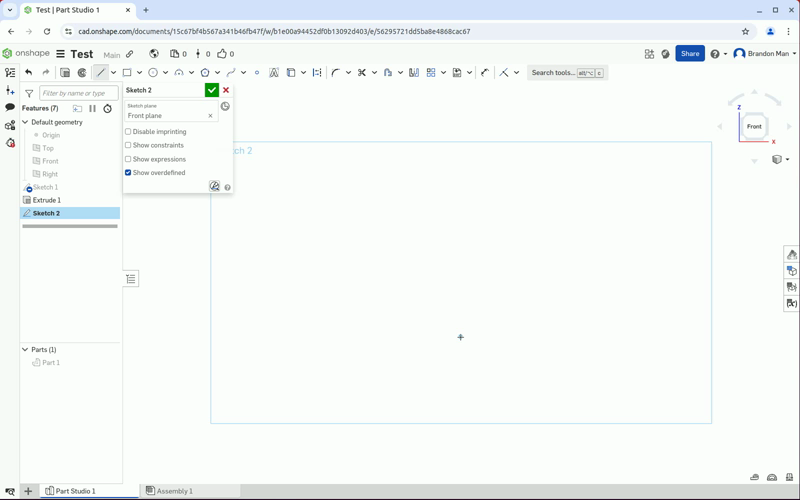
mouse_move(490, 336)
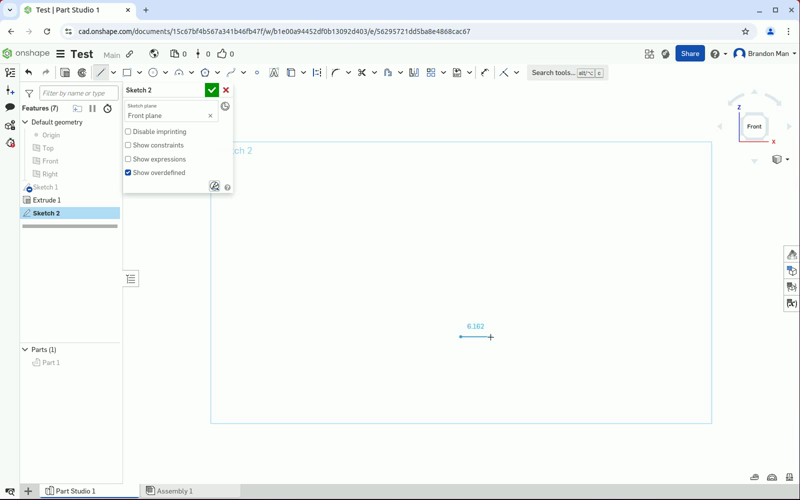
mouse_move(515, 336)
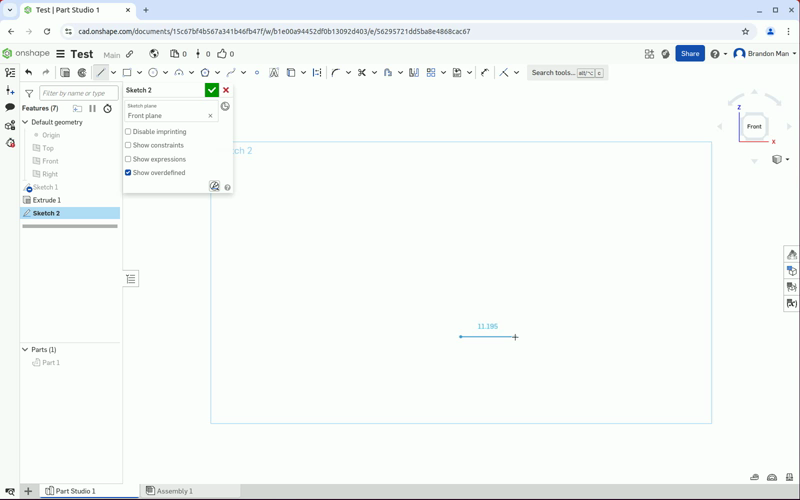
click(515, 336)
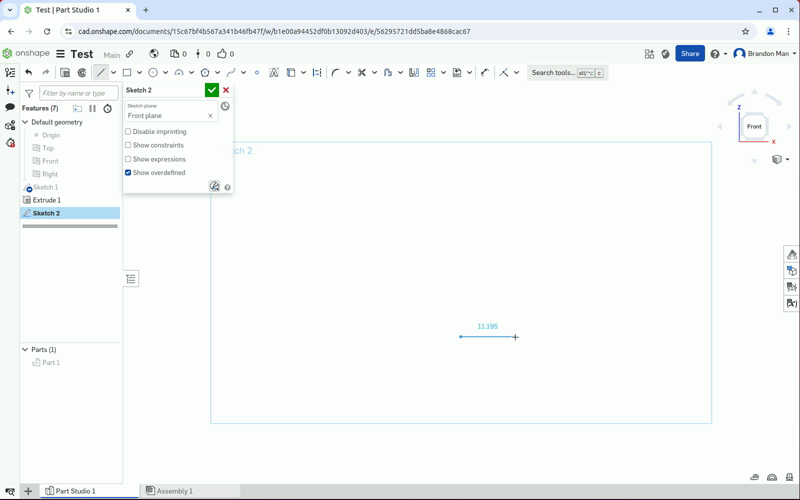
key_up(shift)
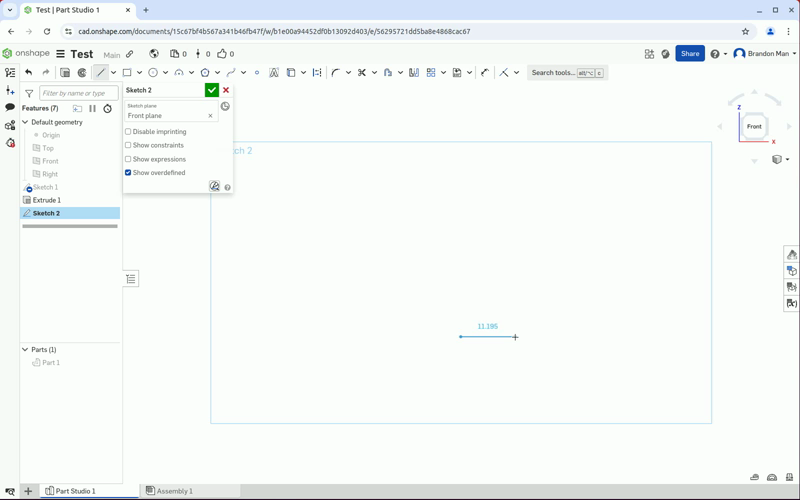
key_down(shift)
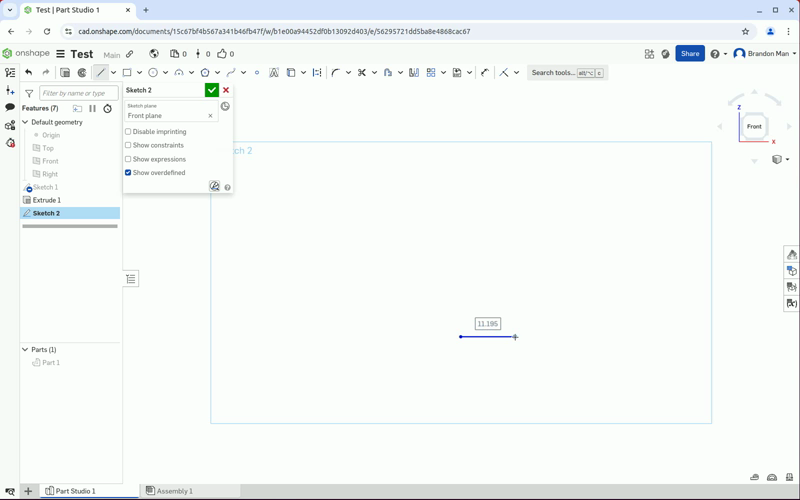
mouse_move(545, 336)
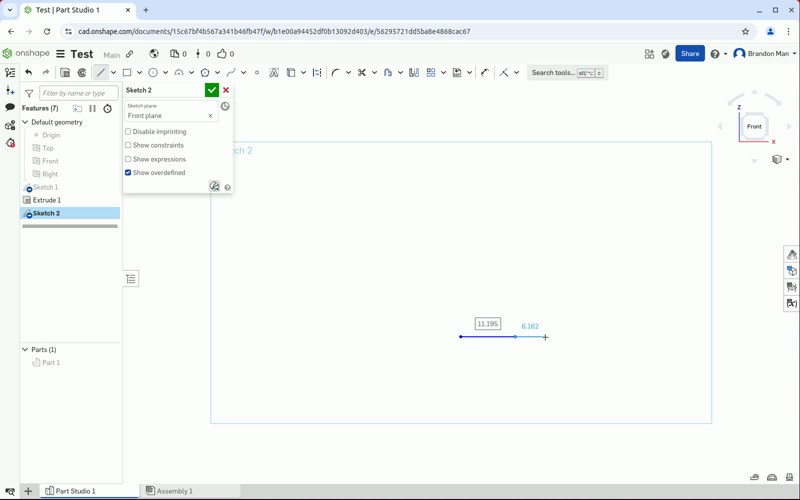
mouse_move(515, 282)
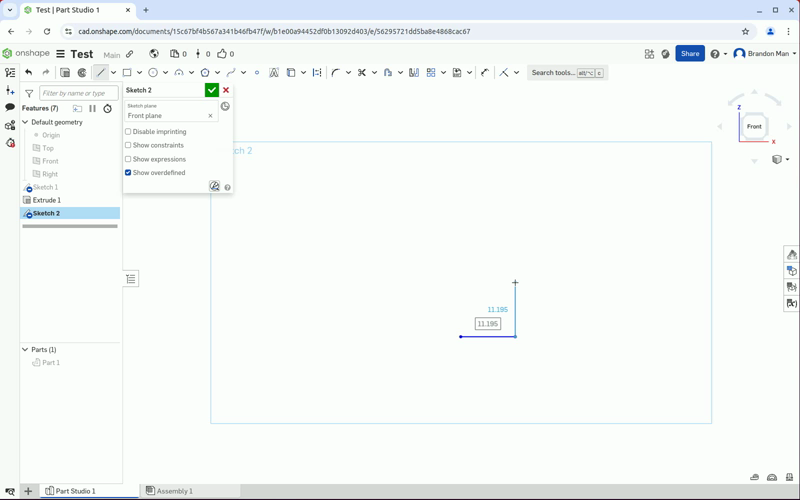
click(515, 282)
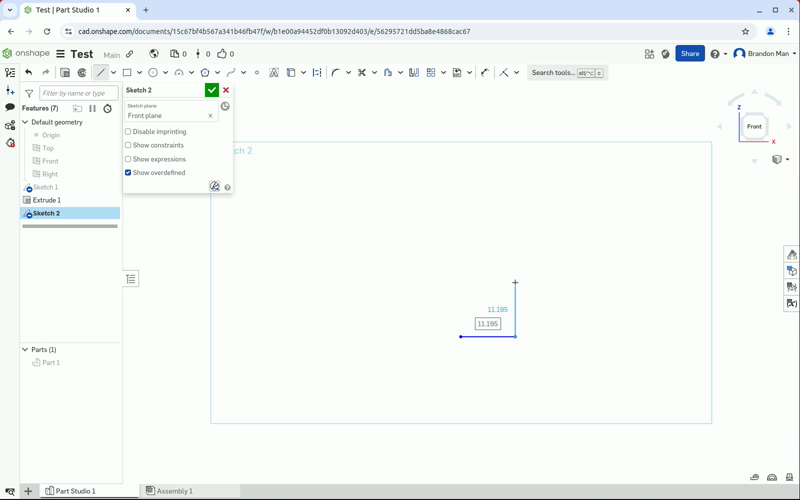
key_up(shift)
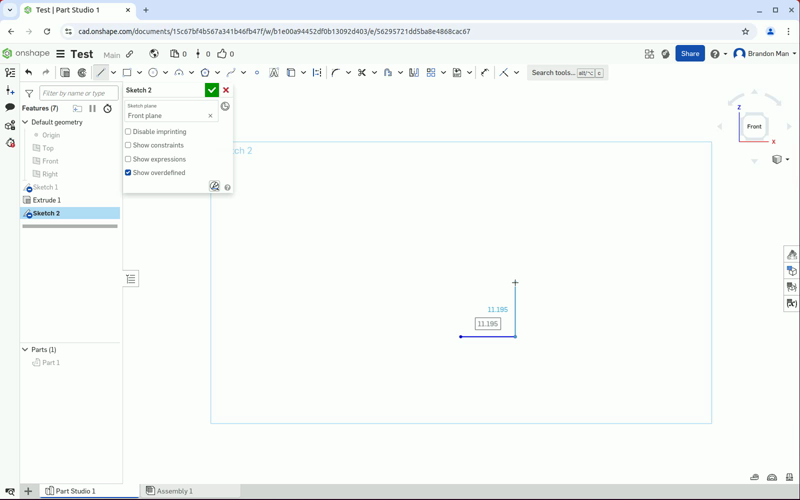
key_down(shift)
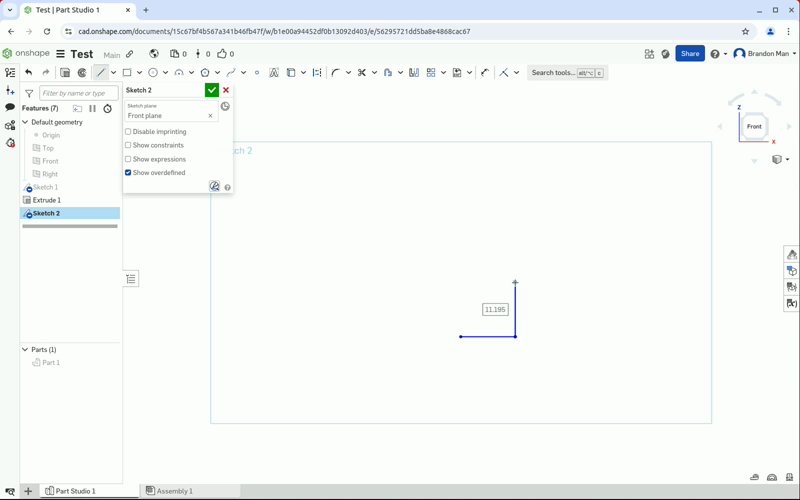
mouse_move(545, 282)
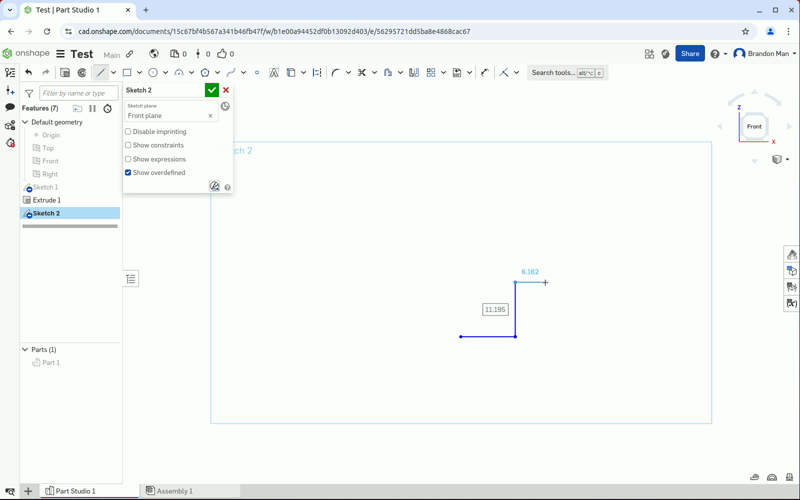
mouse_move(460, 282)
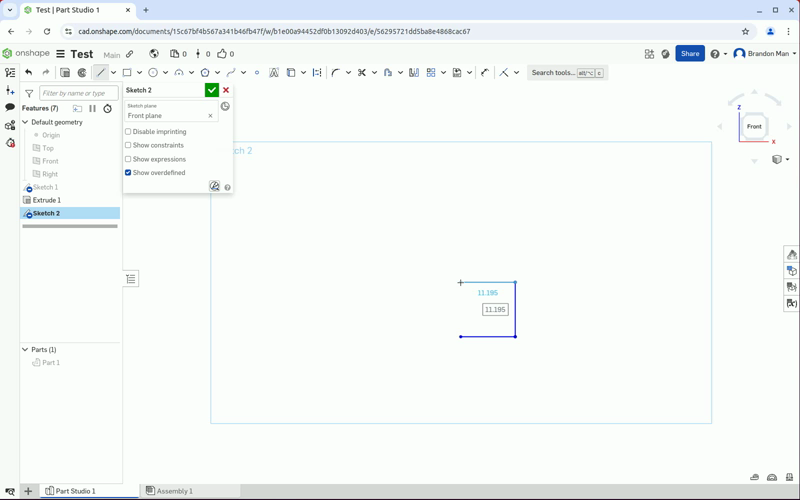
click(460, 282)
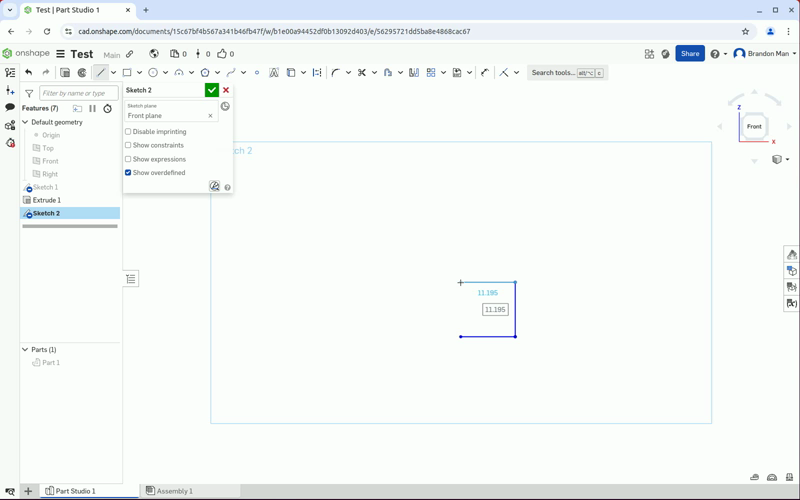
key_up(shift)
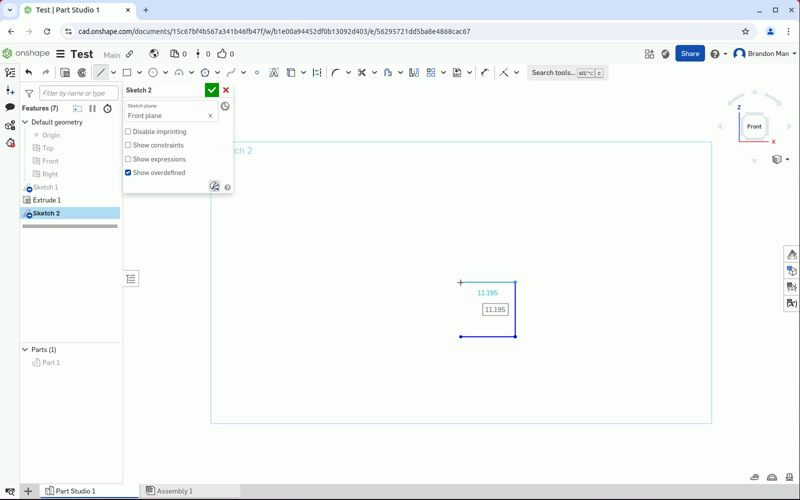
mouse_move(490, 282)
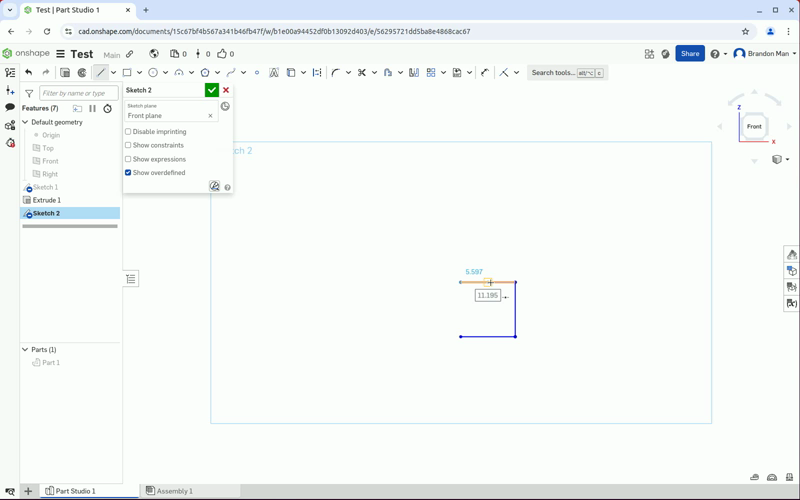
key_down(shift)
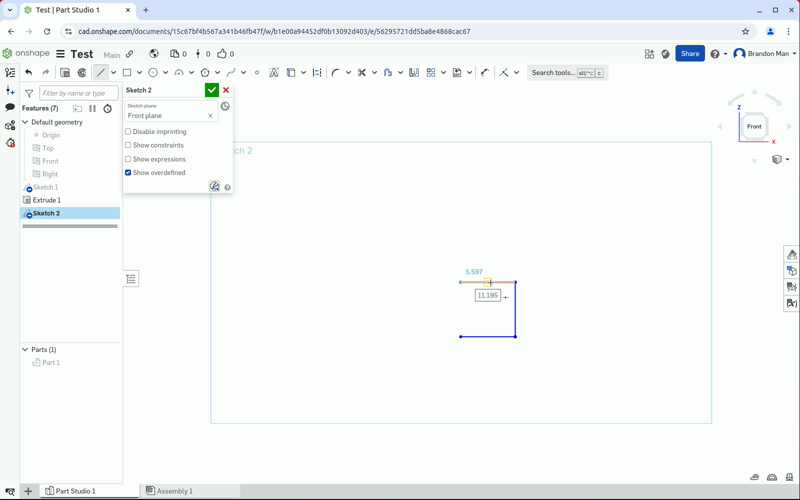
mouse_move(460, 336)
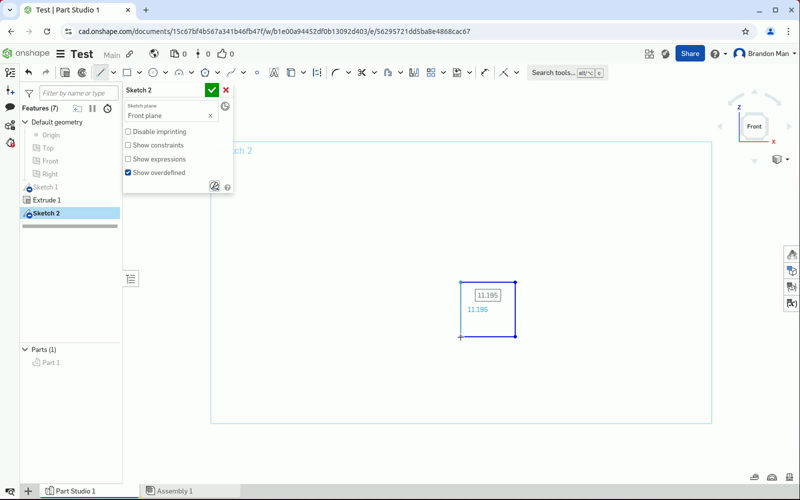
key_up(shift)
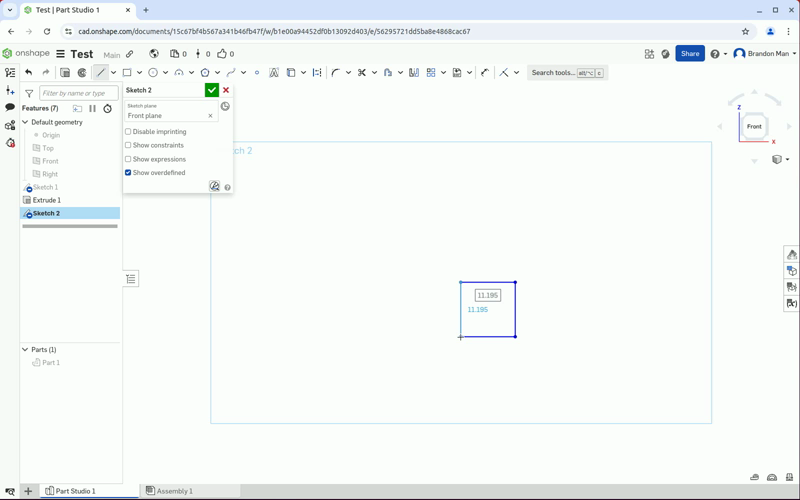
click(460, 336)
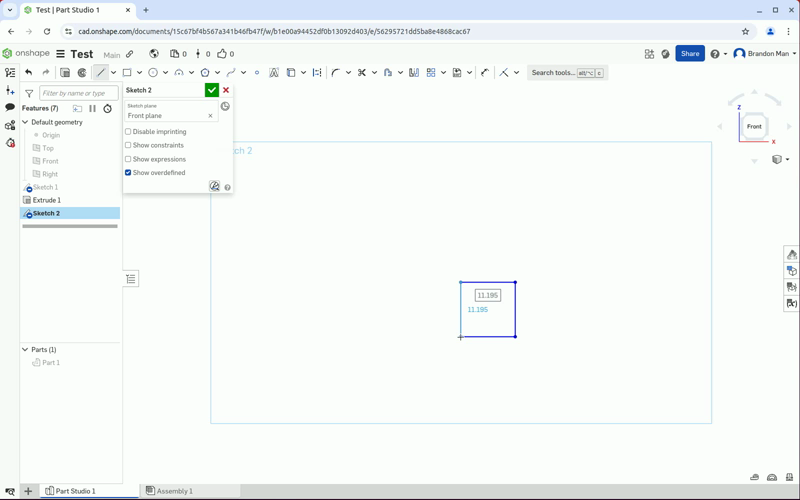
key(esc)
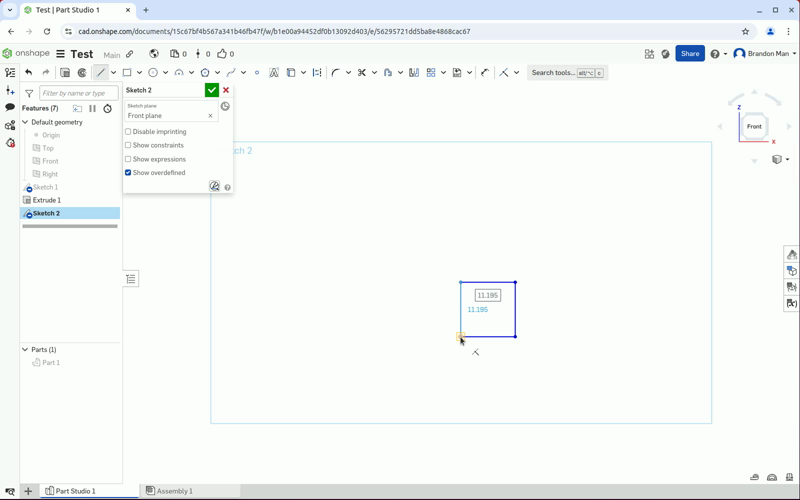
mouse_move(510, 328)
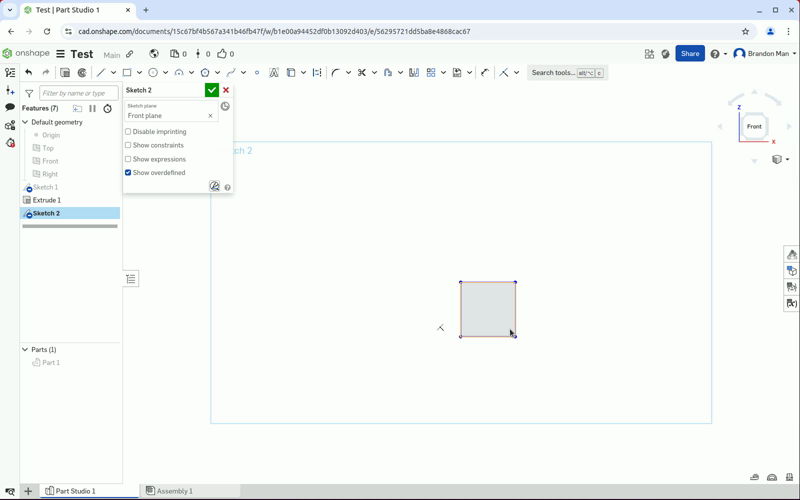
click(510, 328)
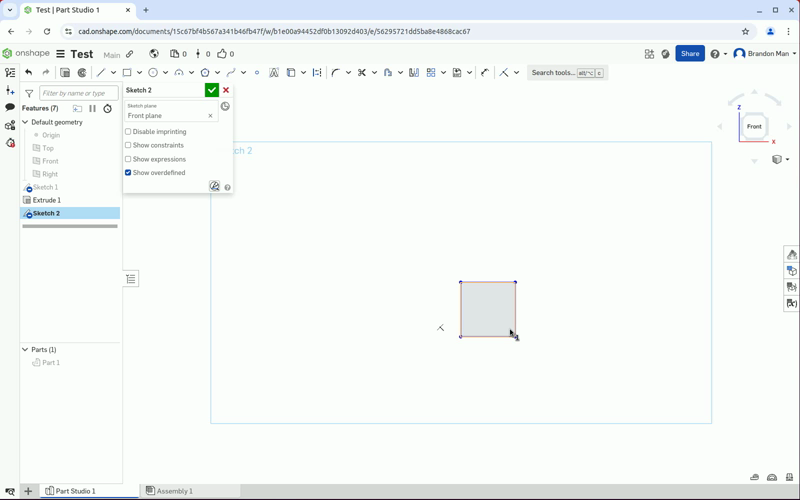
mouse_move(73, 352)
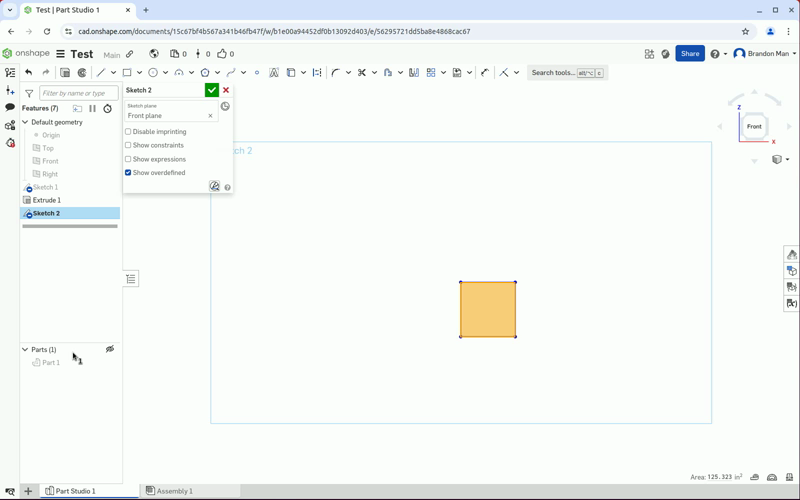
key(shift+y)
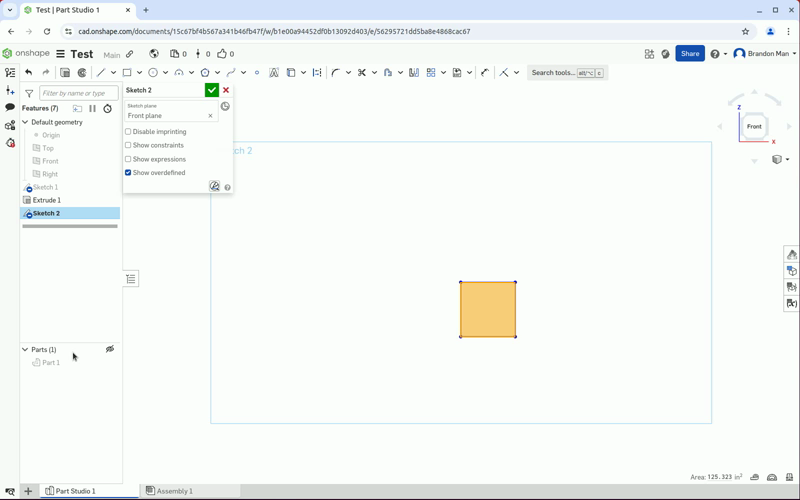
key(shift+e)
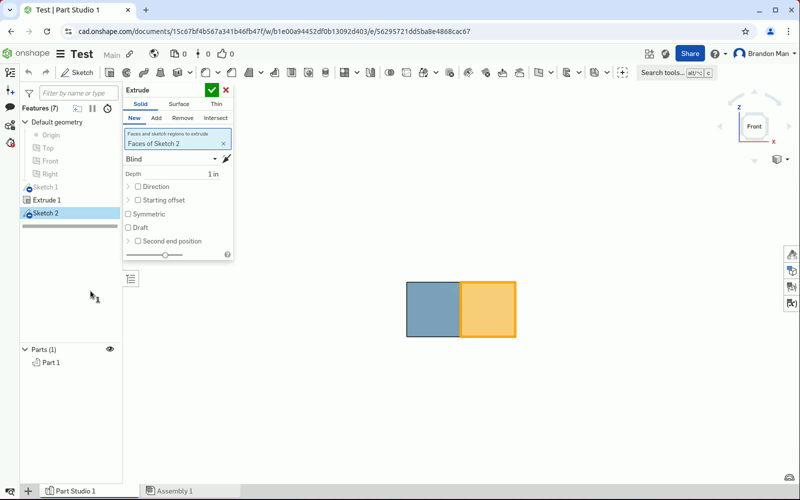
mouse_move(143, 106)
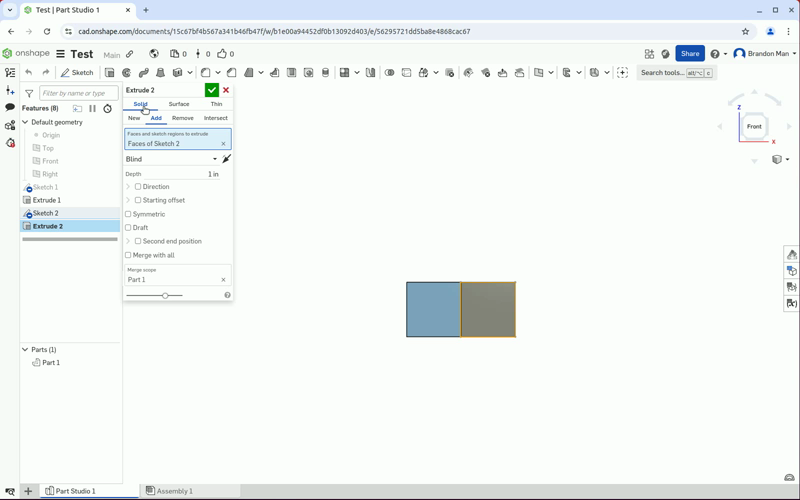
click(143, 106)
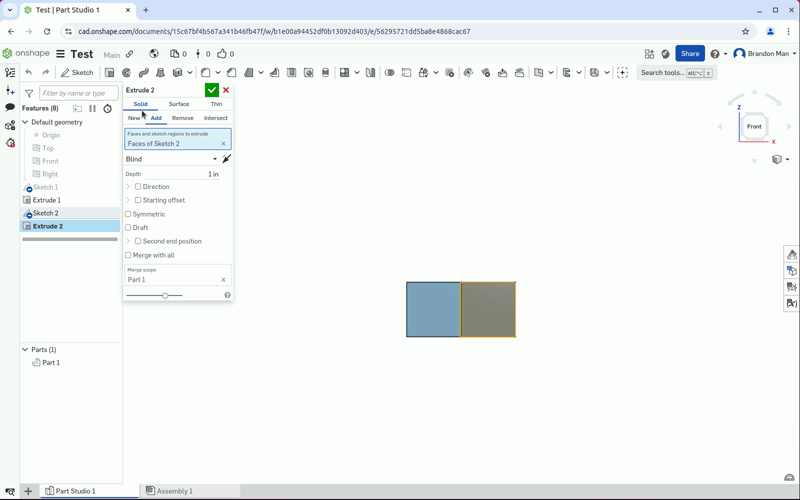
mouse_move(137, 120)
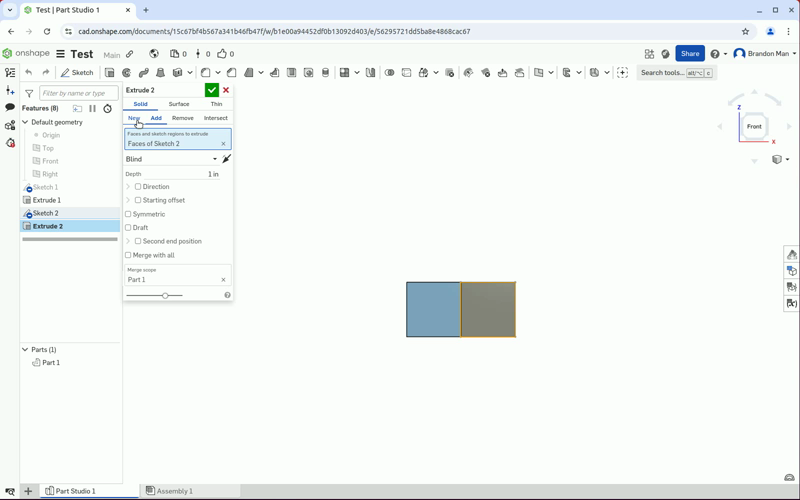
click(137, 120)
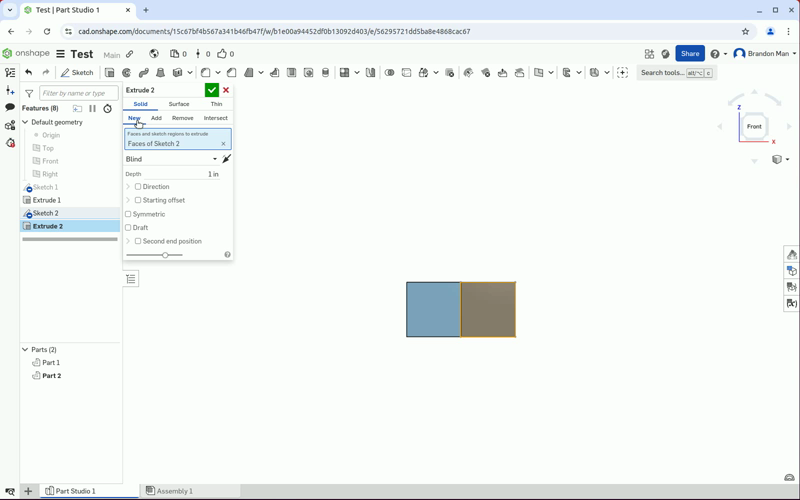
key(tab, 4)
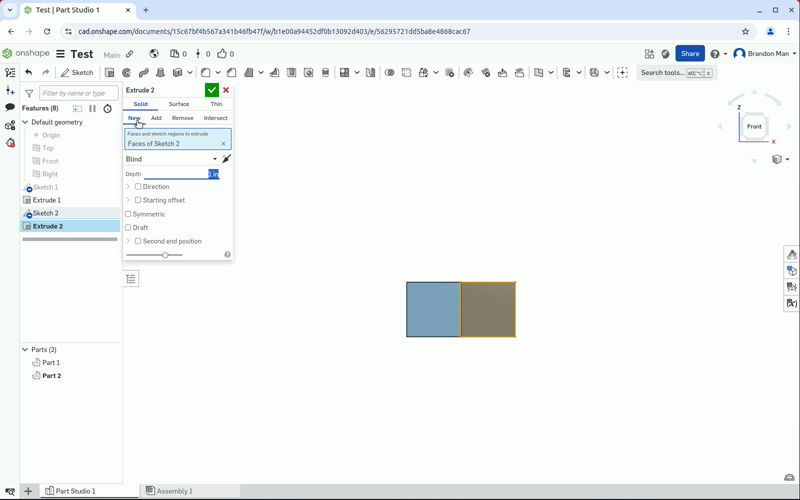
text(11.073)
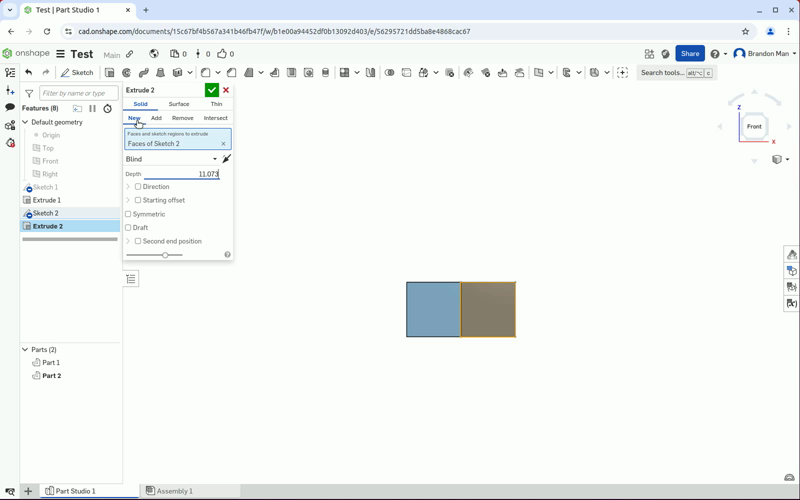
key(enter)
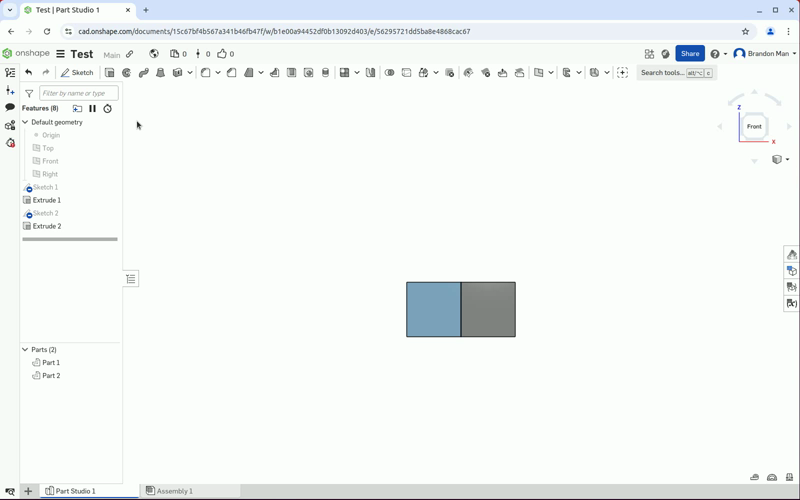
key(shift+h)
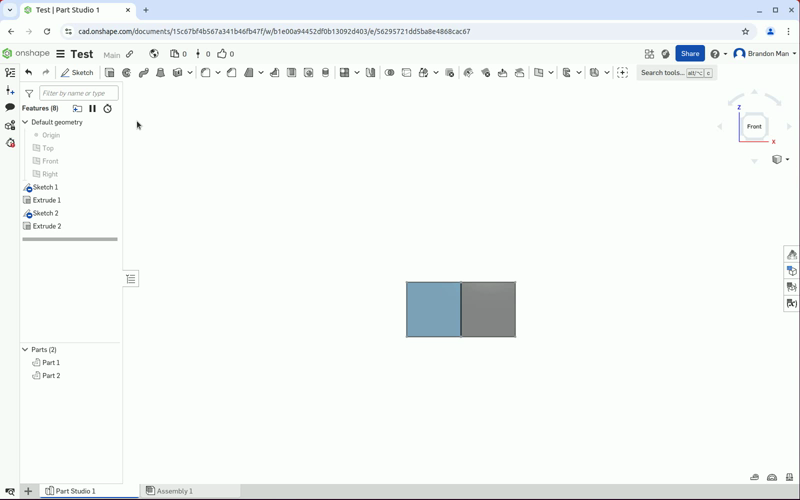
key(shift+h)
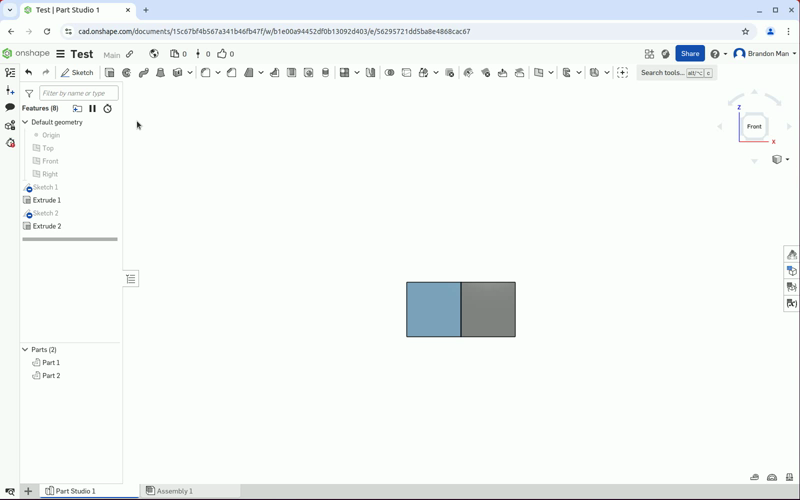
mouse_move(73, 189)
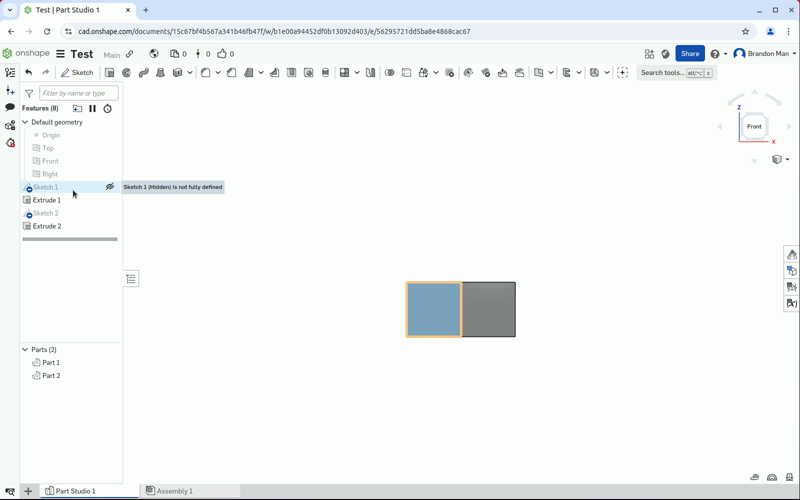
click(73, 189)
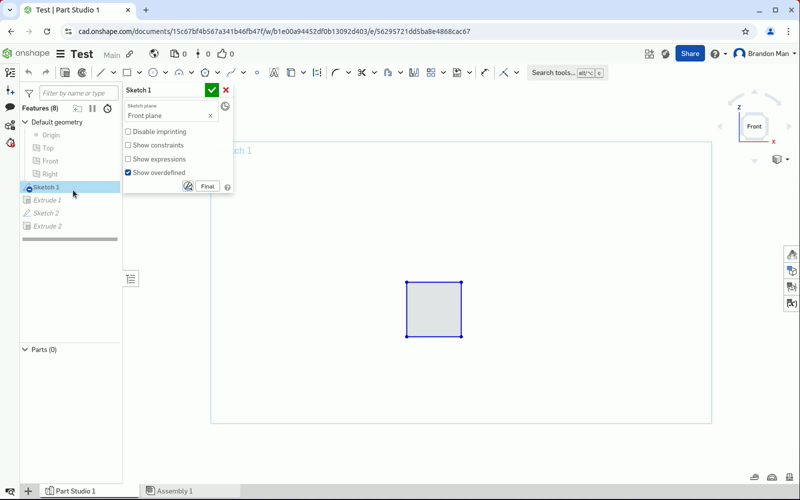
mouse_move(229, 92)
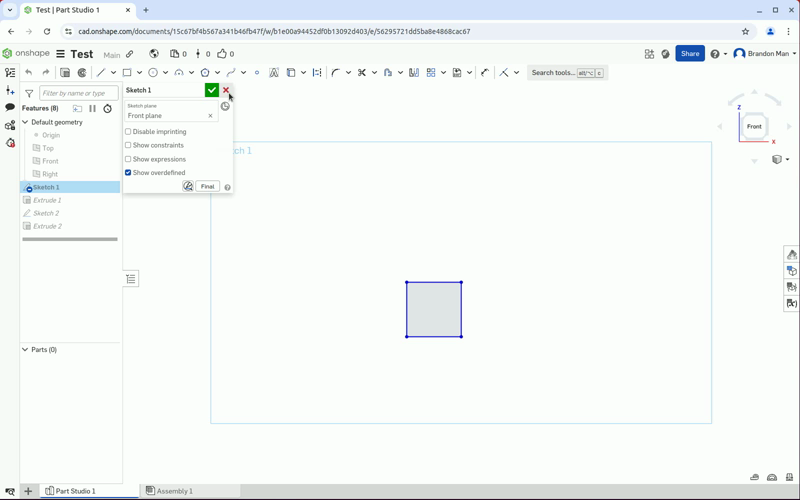
click(229, 92)
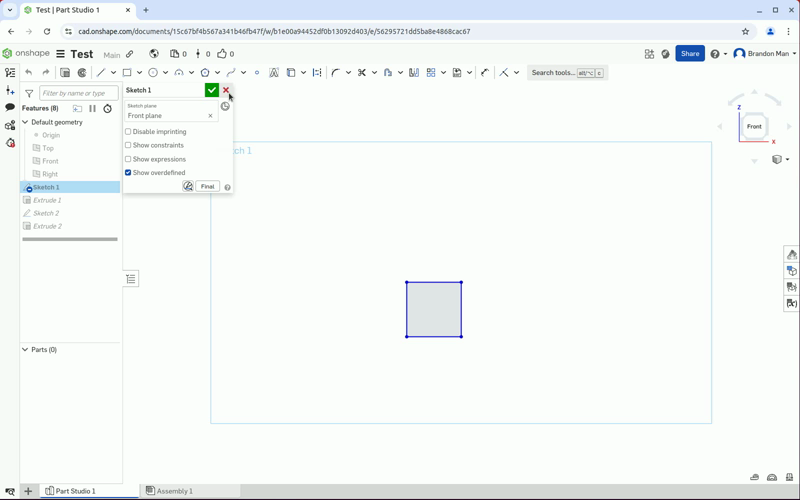
key(shift+s)
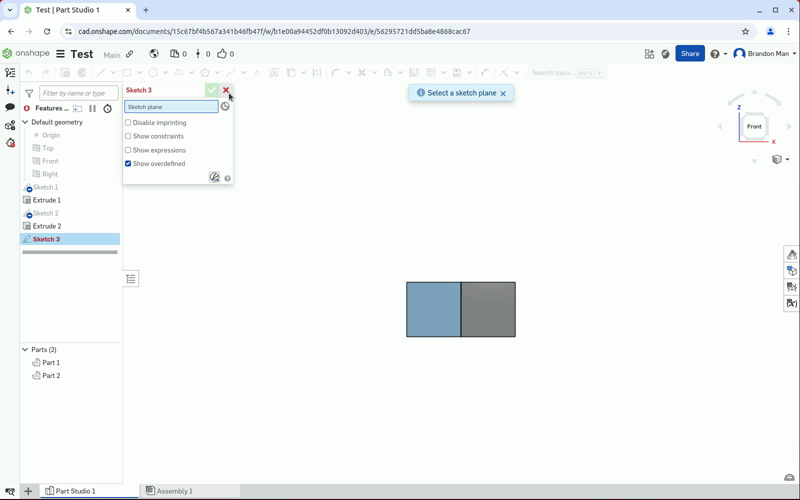
mouse_move(73, 163)
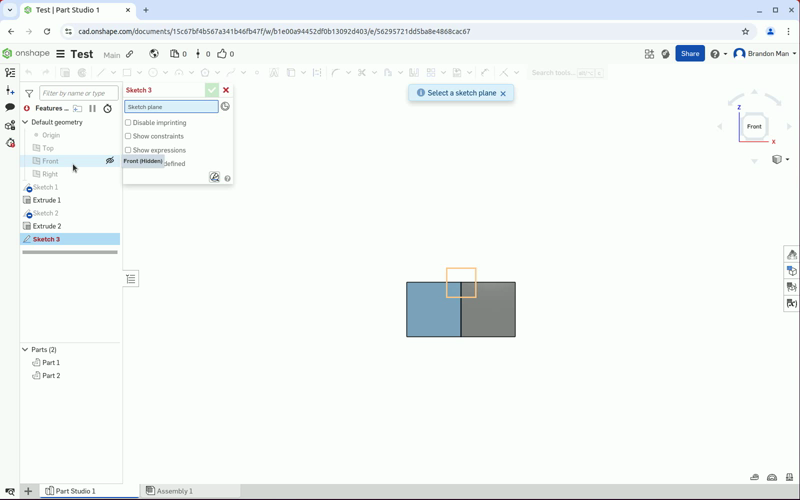
click(73, 163)
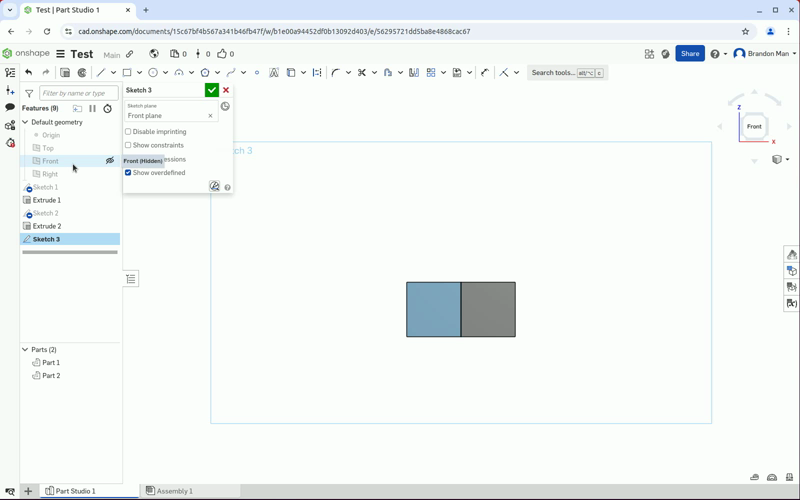
mouse_move(73, 352)
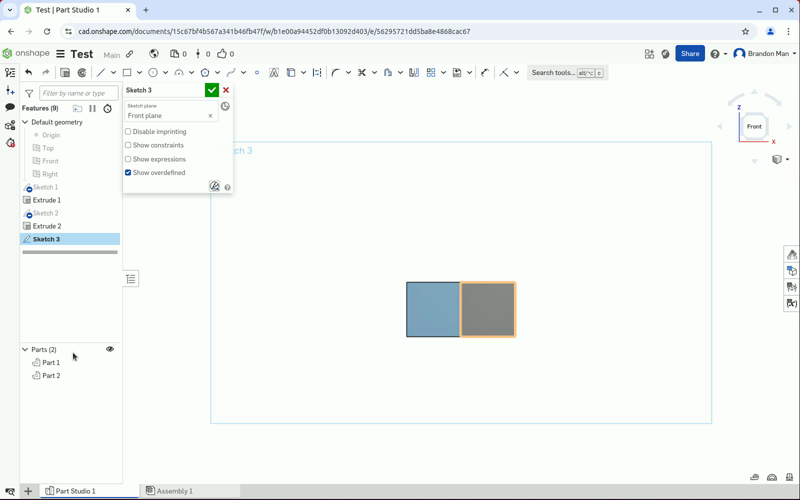
key(y)
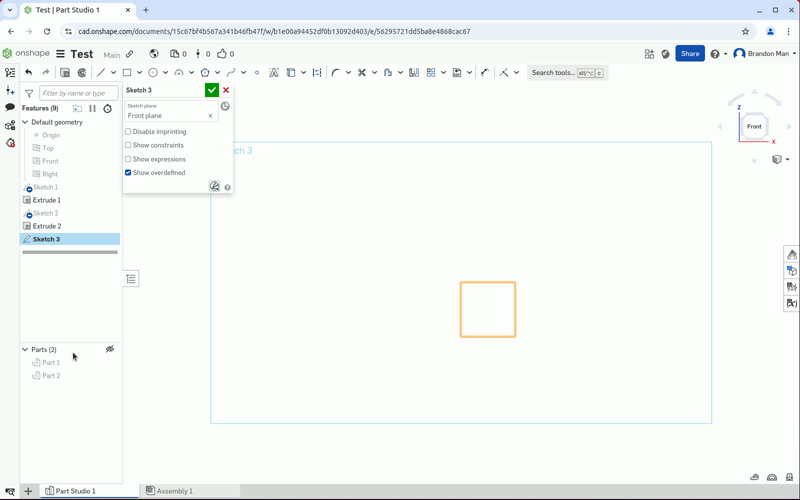
key(l)
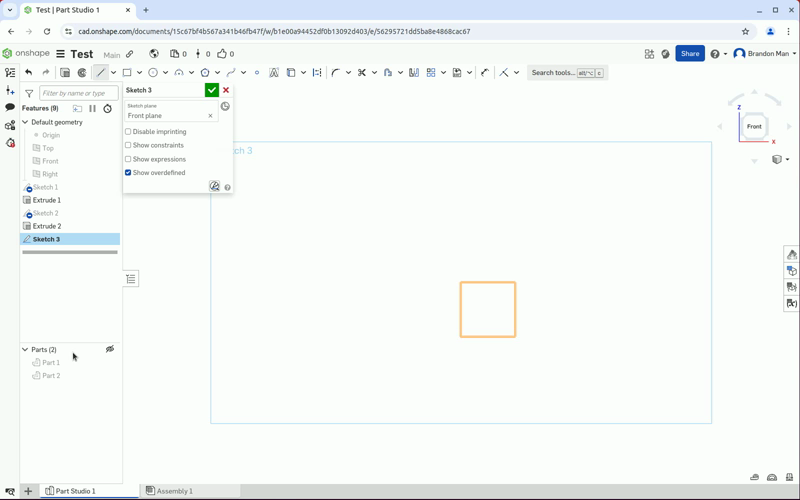
key_down(shift)
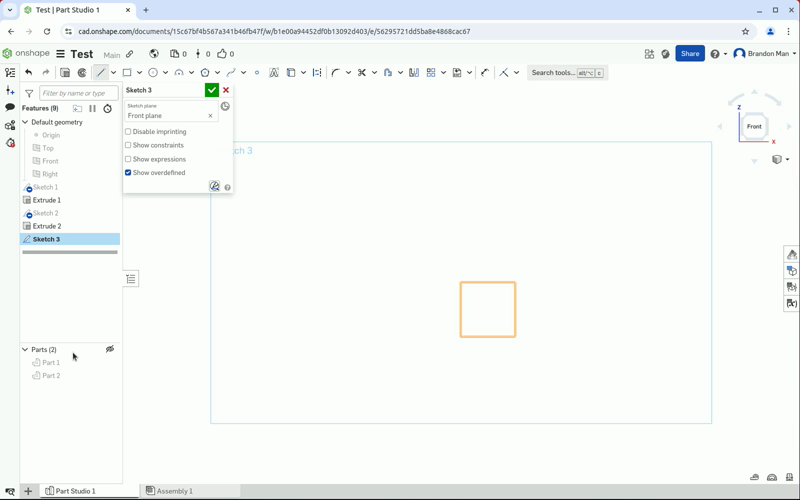
mouse_move(406, 282)
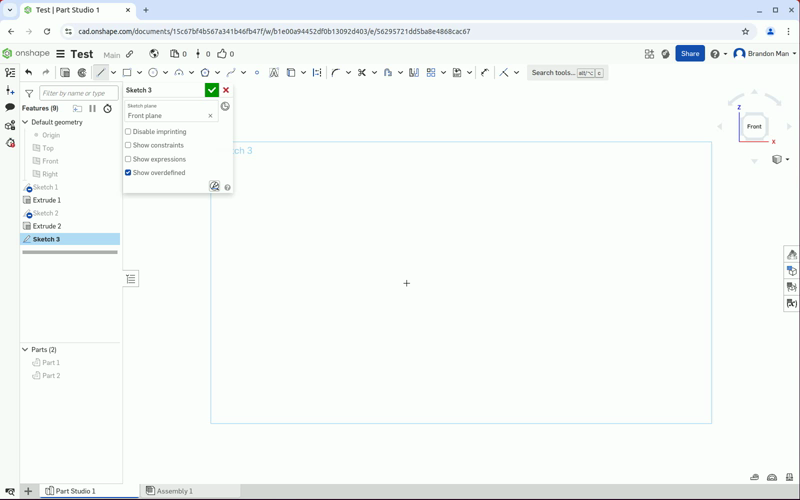
click(406, 282)
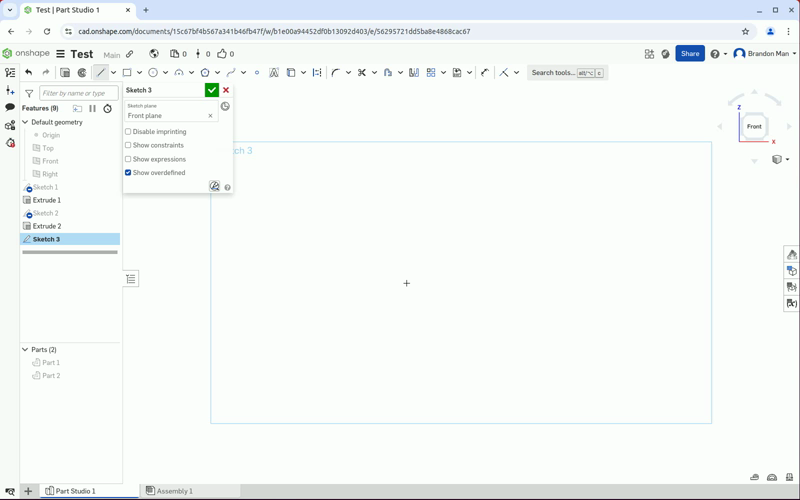
key_up(shift)
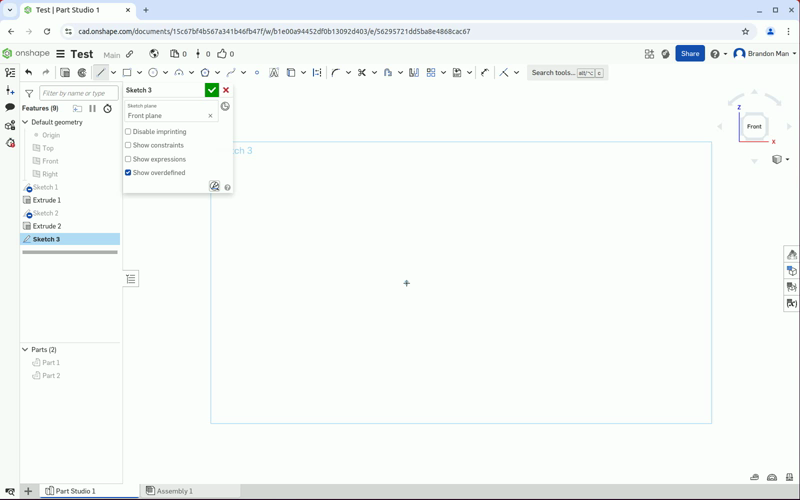
key_down(shift)
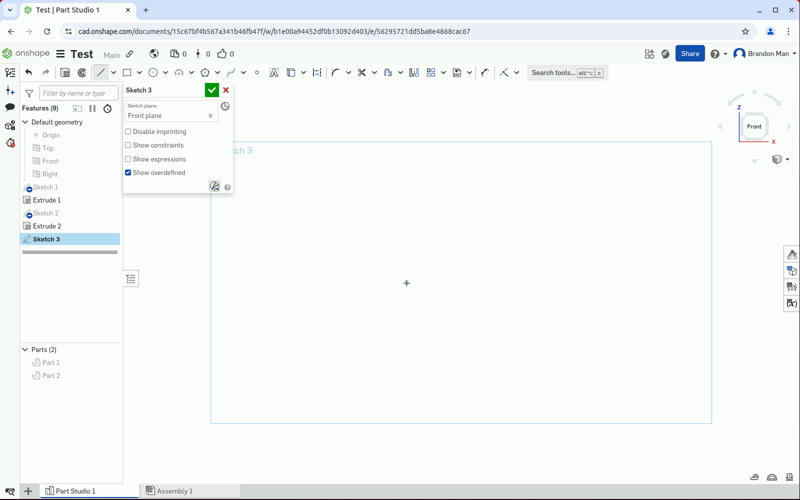
mouse_move(436, 282)
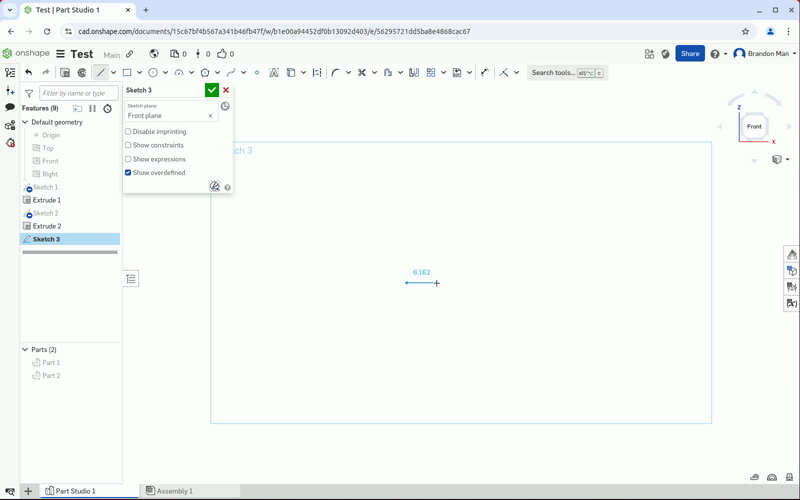
mouse_move(461, 282)
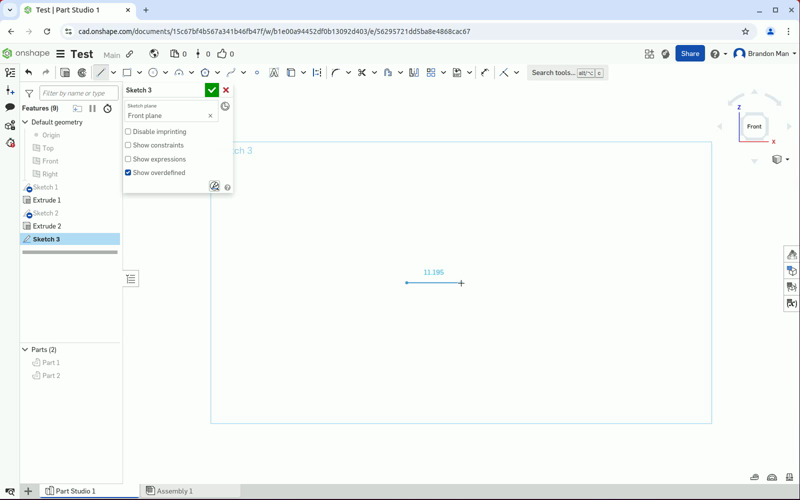
click(461, 282)
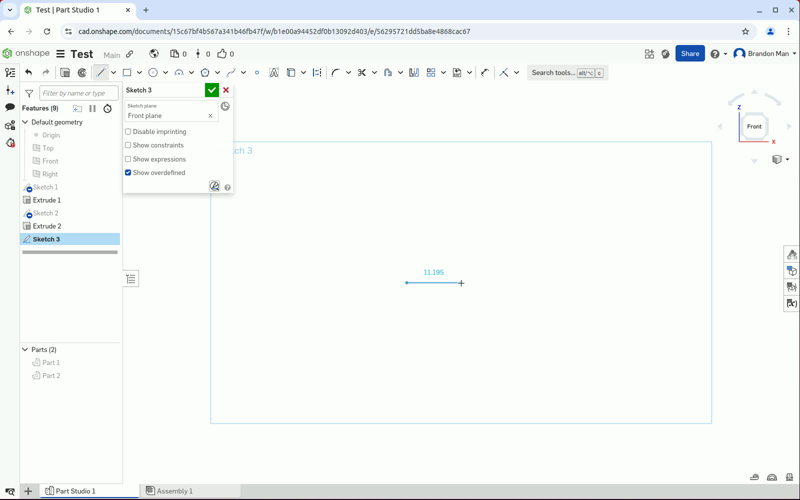
key_up(shift)
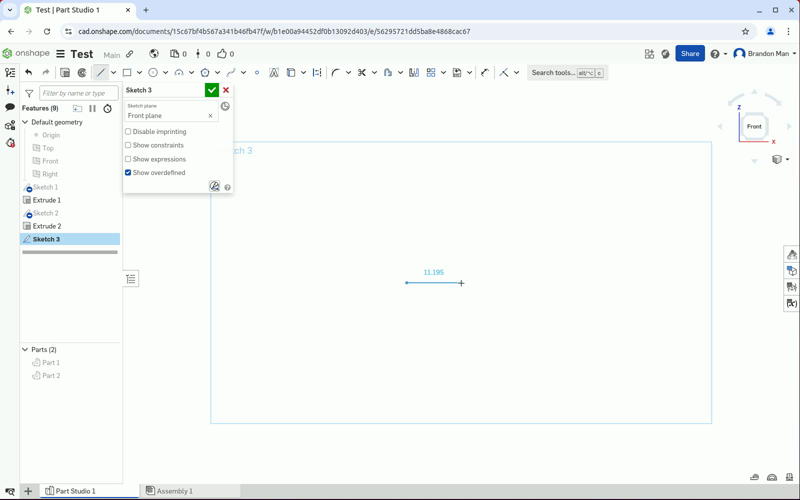
key_down(shift)
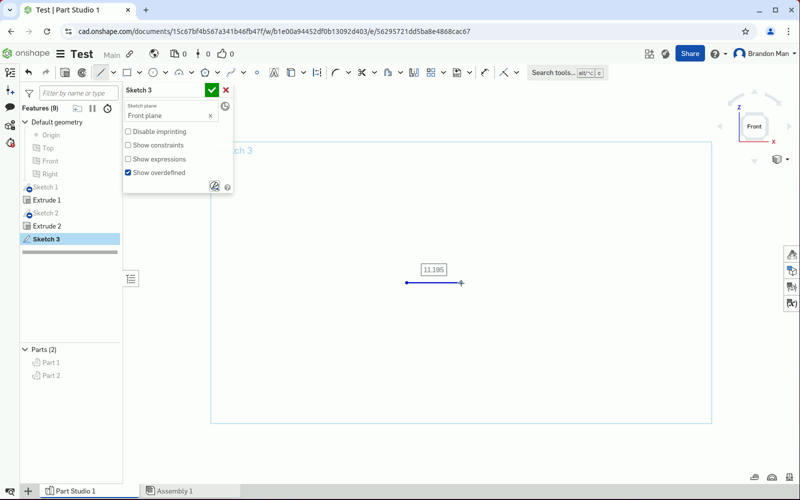
mouse_move(491, 282)
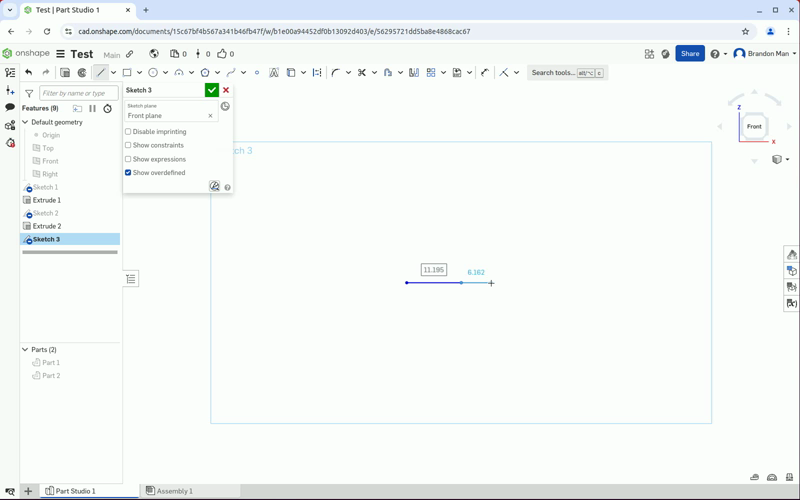
mouse_move(461, 228)
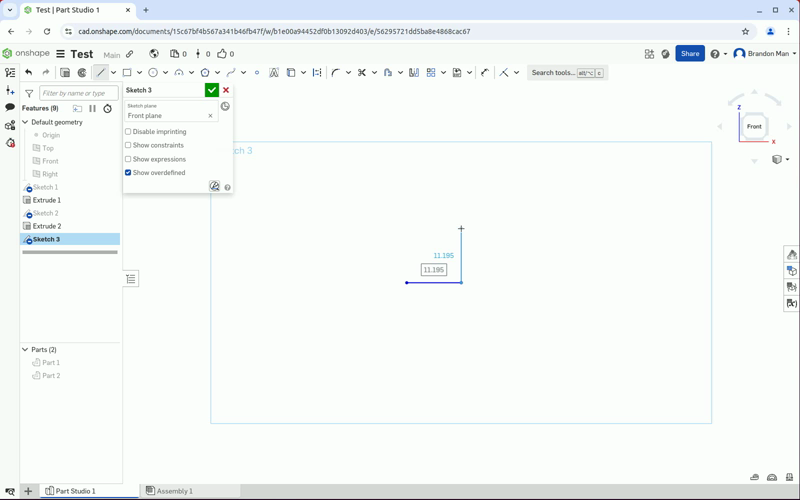
click(461, 228)
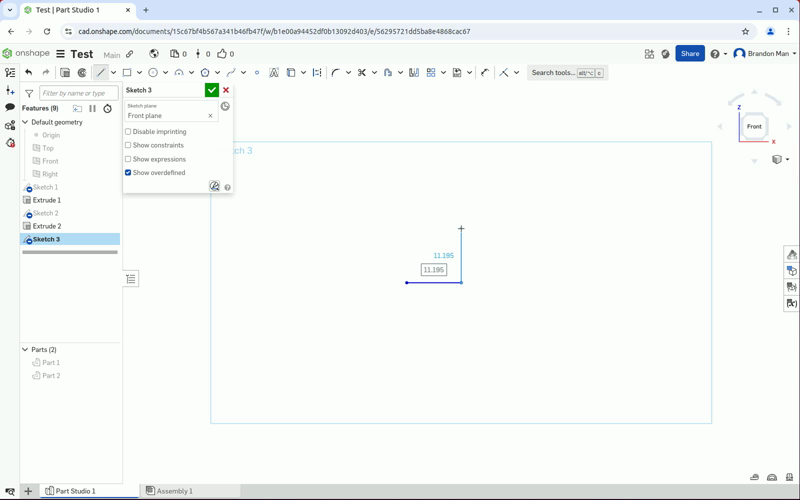
key_up(shift)
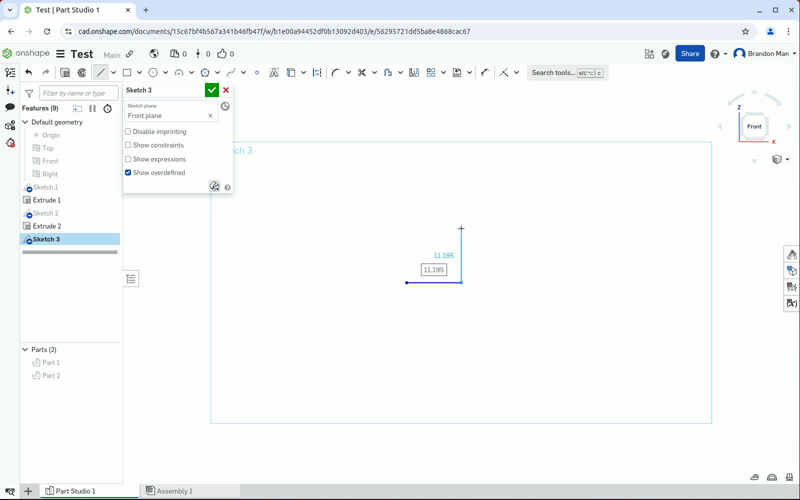
key_down(shift)
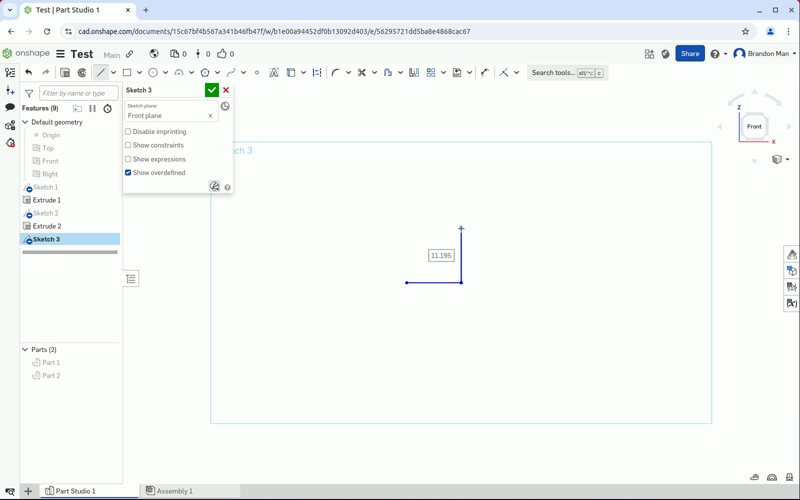
mouse_move(491, 228)
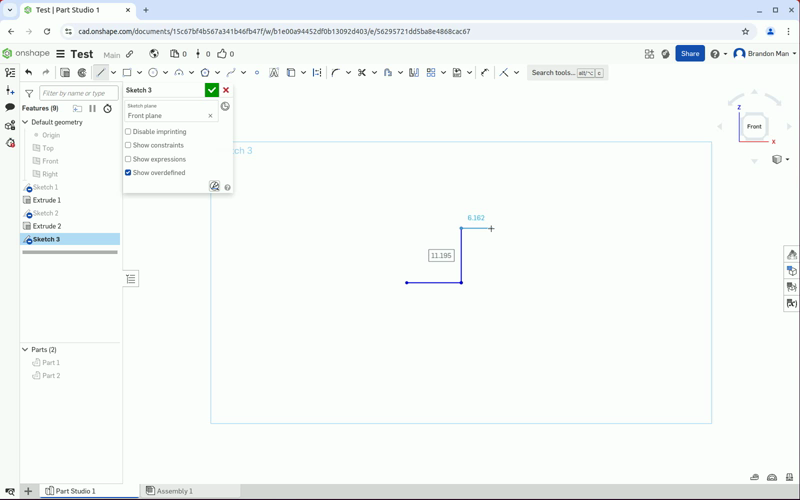
mouse_move(406, 228)
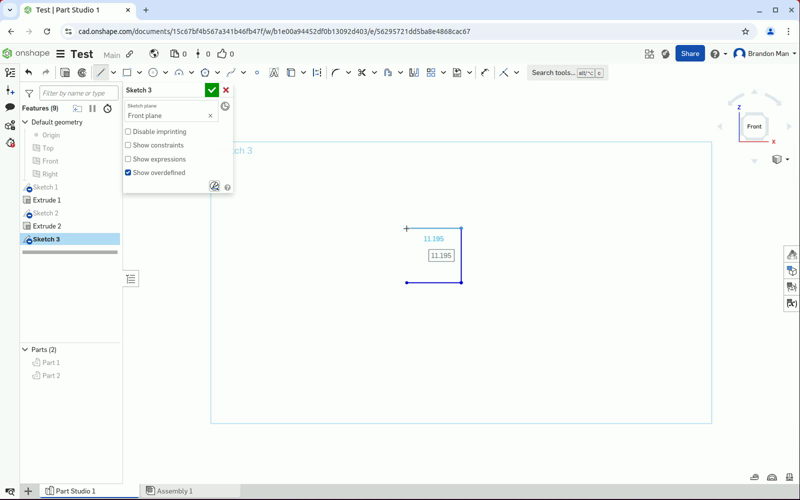
click(406, 228)
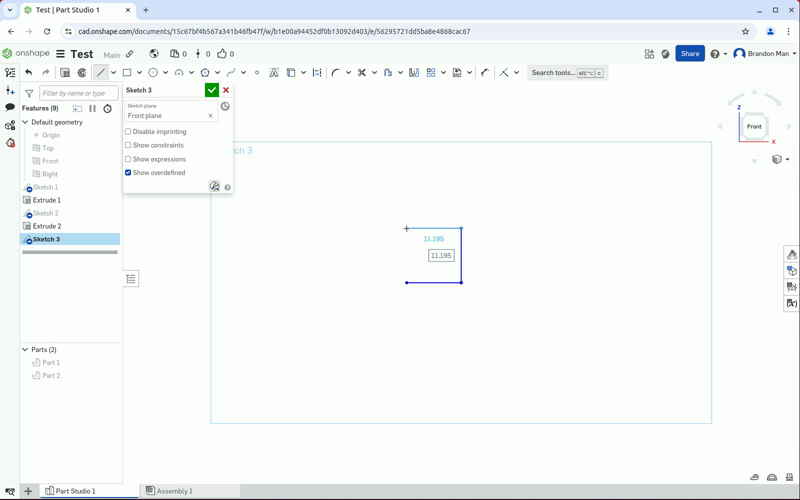
key_up(shift)
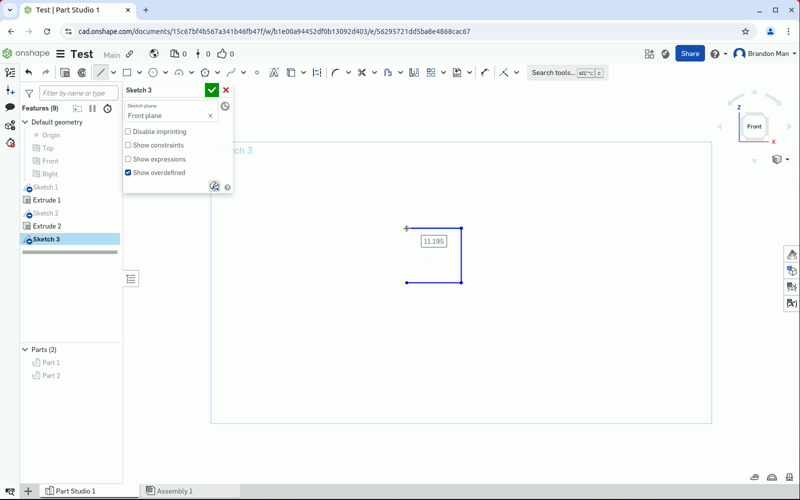
mouse_move(436, 228)
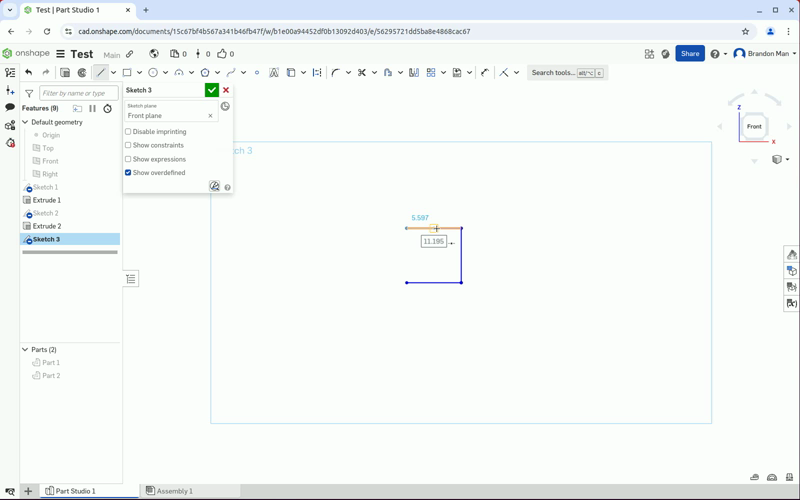
key_down(shift)
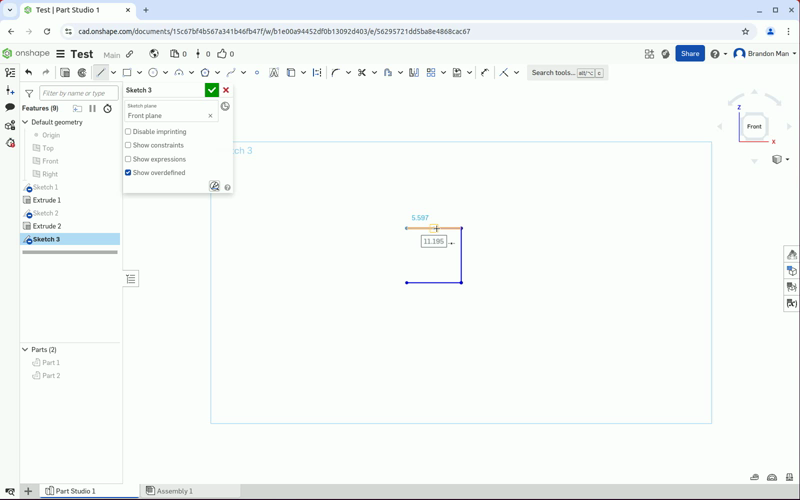
mouse_move(406, 282)
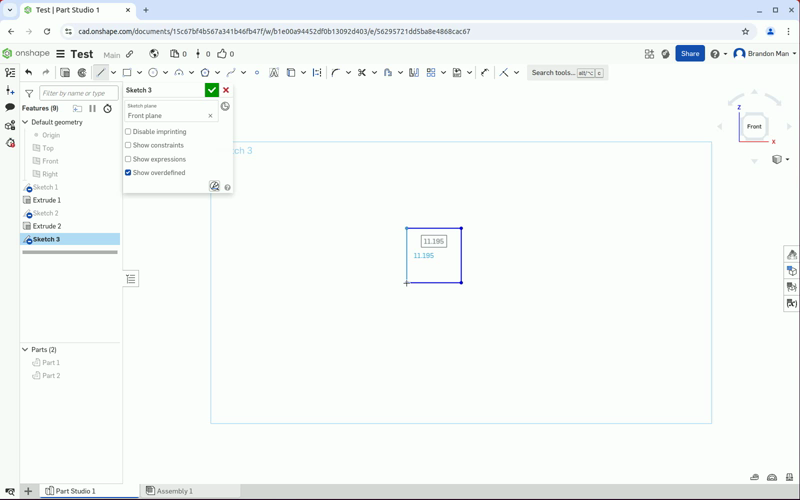
key_up(shift)
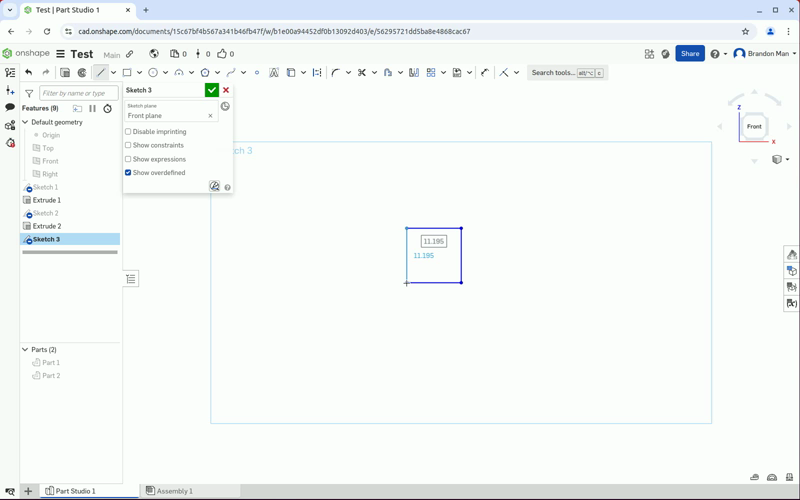
click(406, 282)
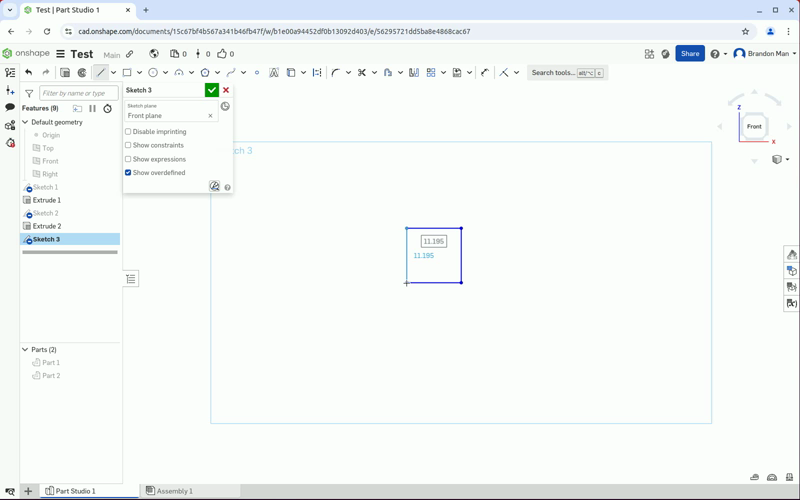
key(esc)
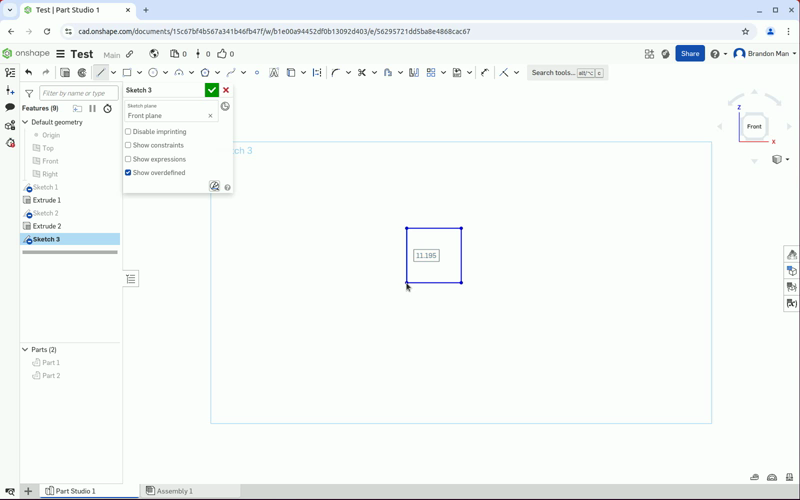
mouse_move(425, 275)
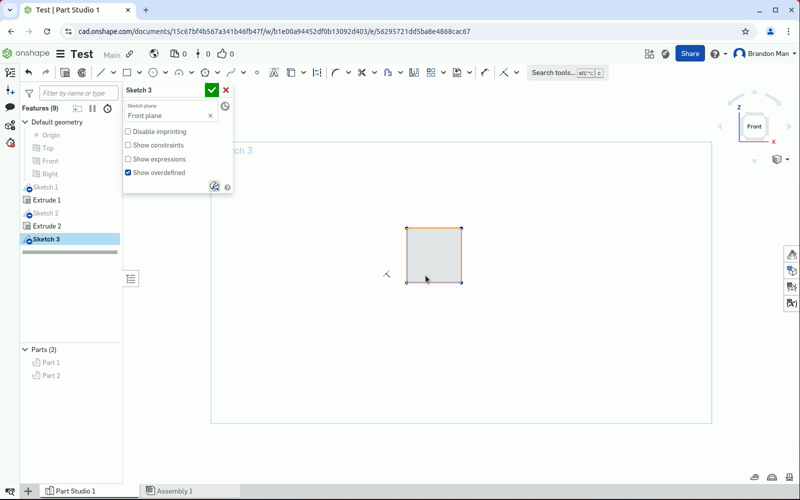
click(425, 275)
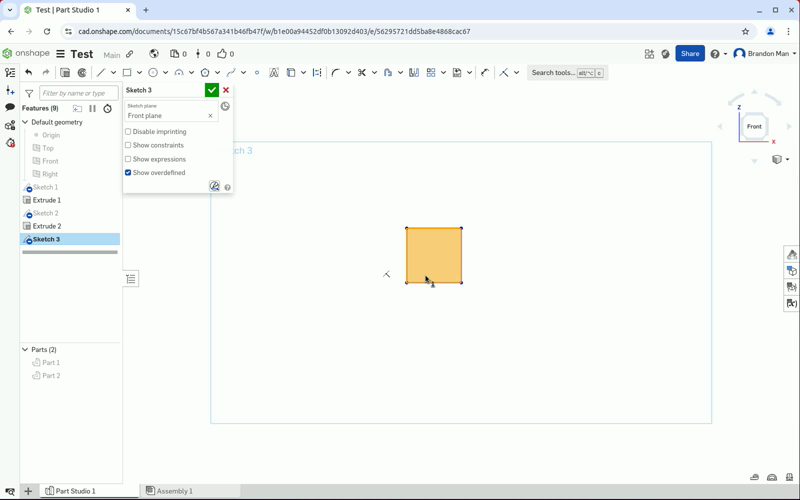
mouse_move(73, 352)
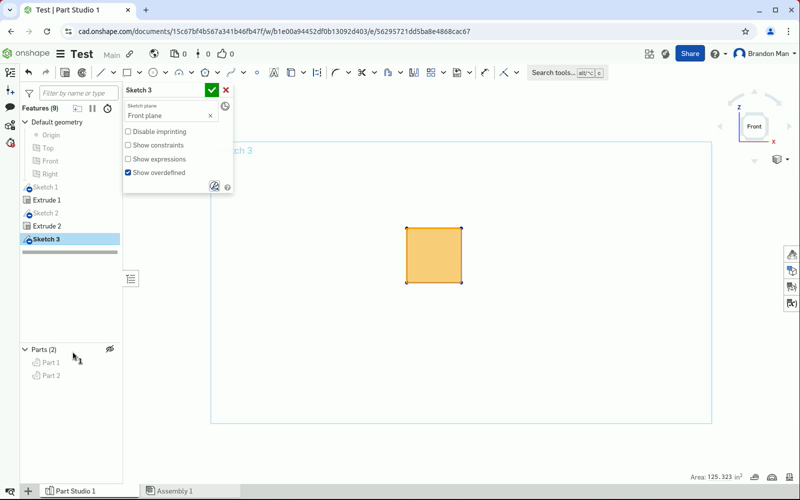
key(shift+y)
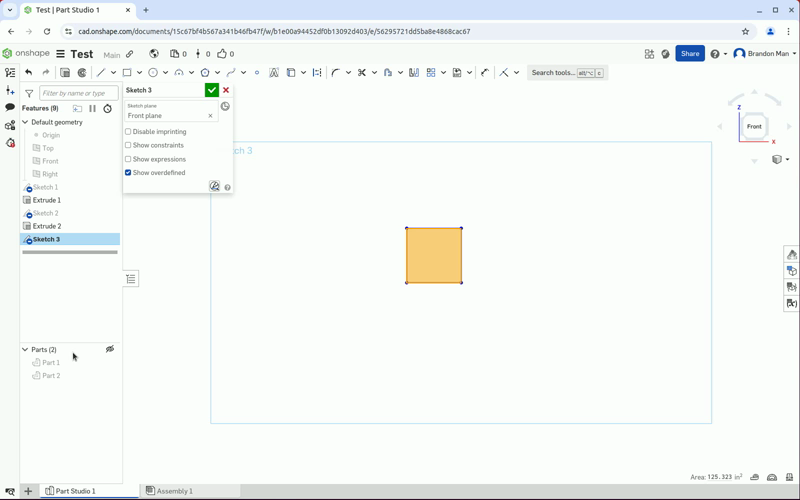
key(shift+e)
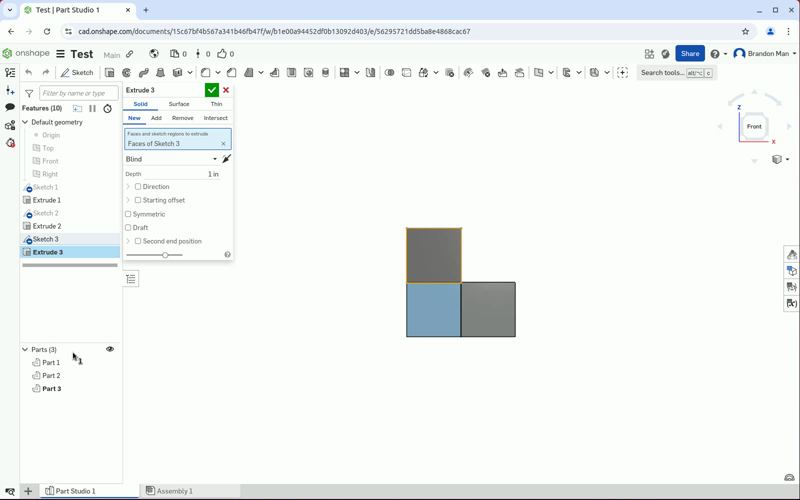
mouse_move(143, 106)
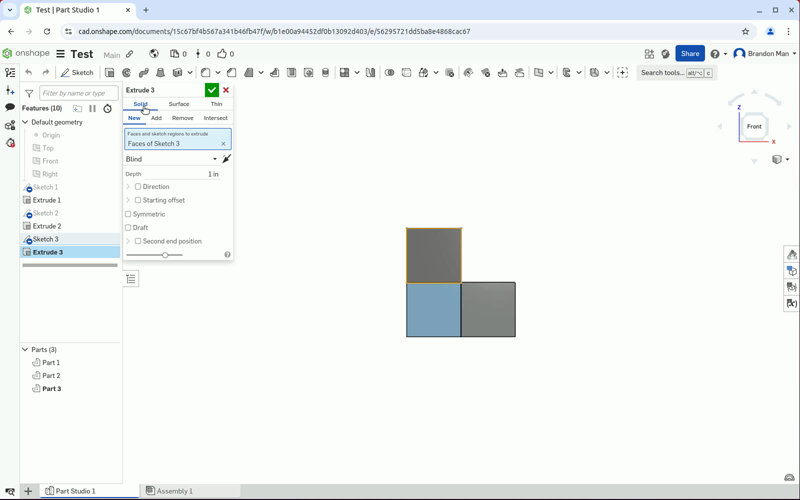
click(143, 106)
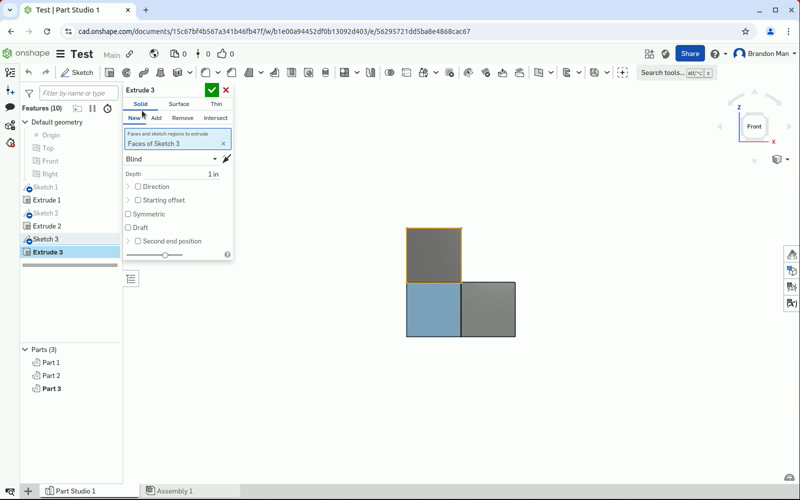
mouse_move(137, 120)
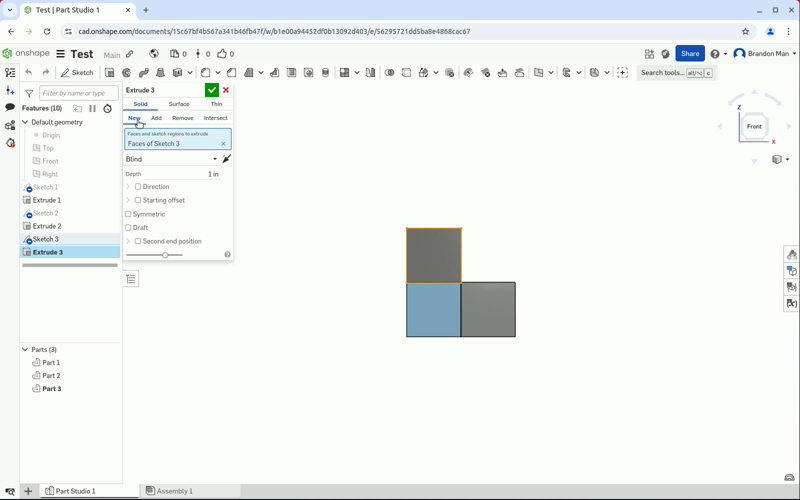
click(137, 120)
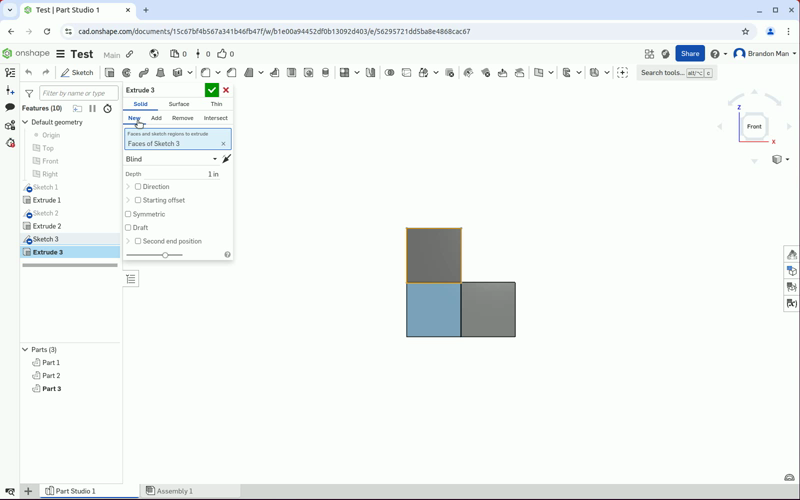
key(tab, 4)
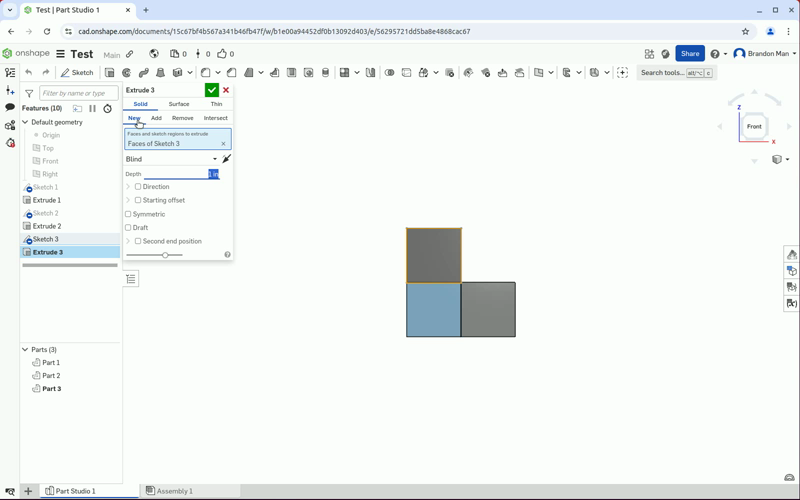
text(11.073)
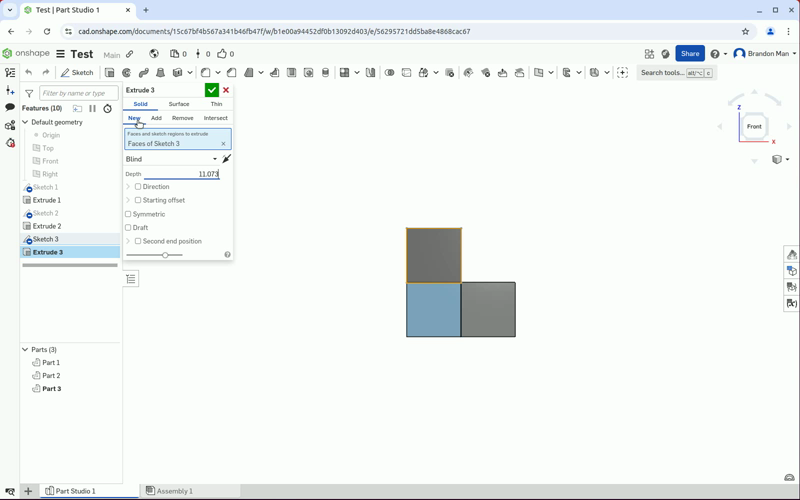
key(enter)
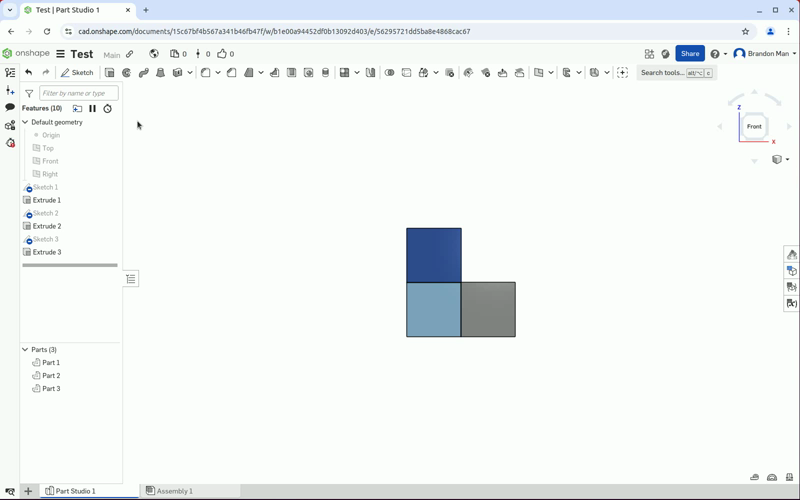
key(shift+h)
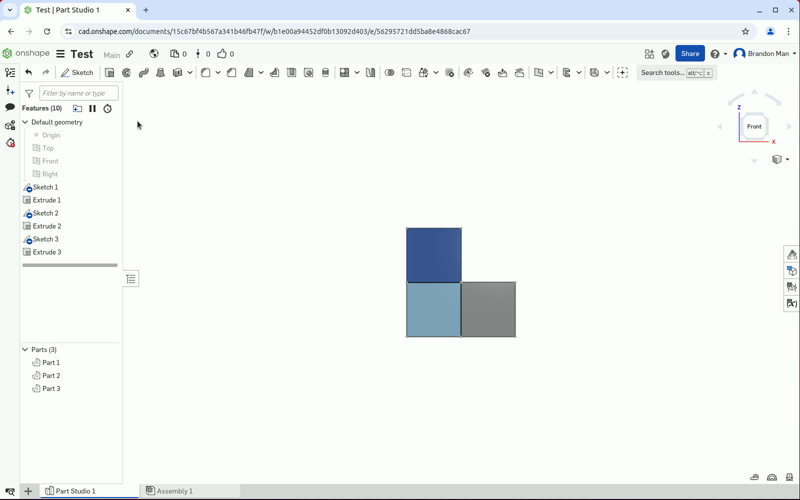
key(shift+h)
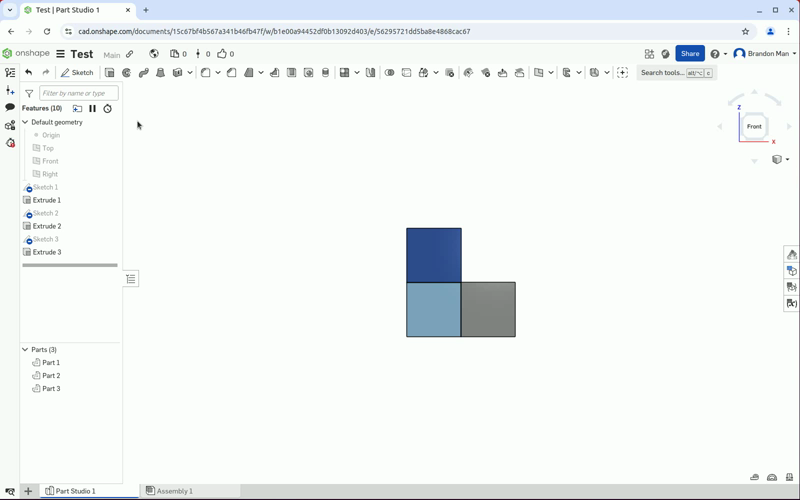
mouse_move(73, 189)
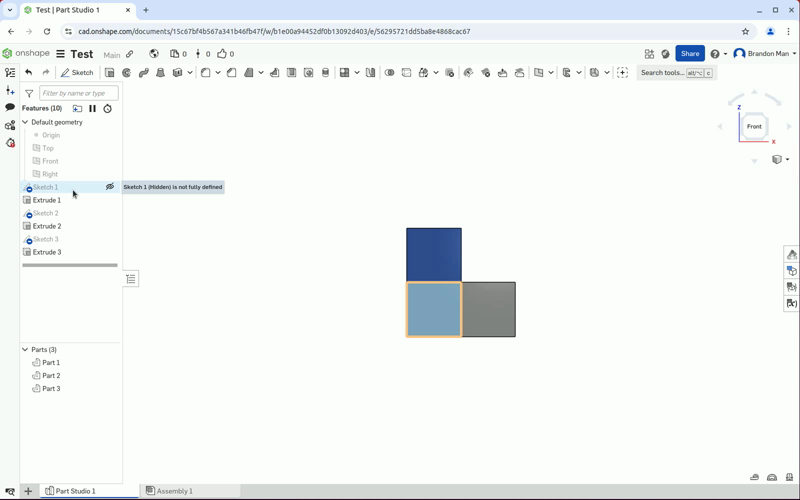
click(73, 189)
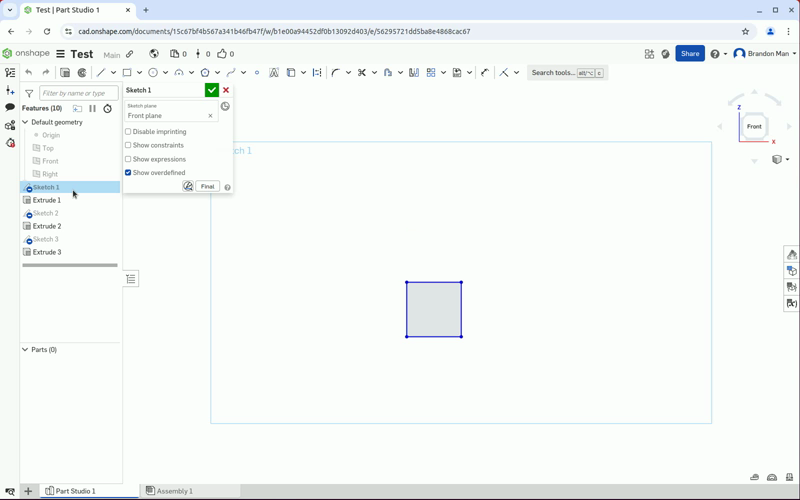
mouse_move(229, 92)
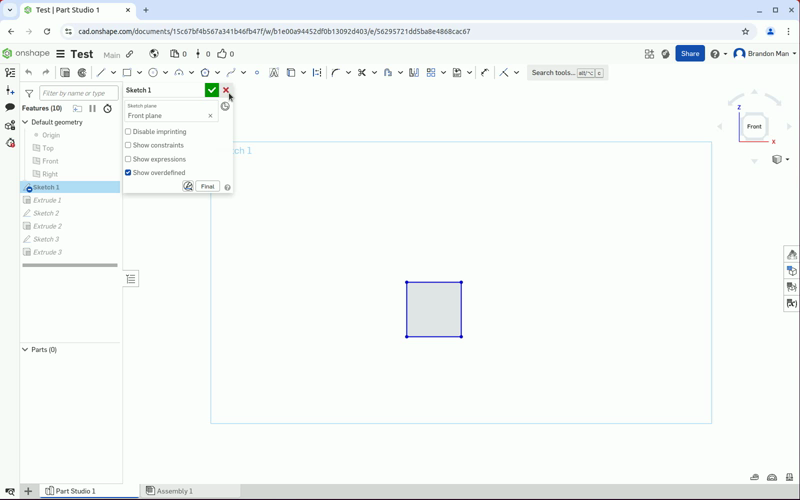
click(229, 92)
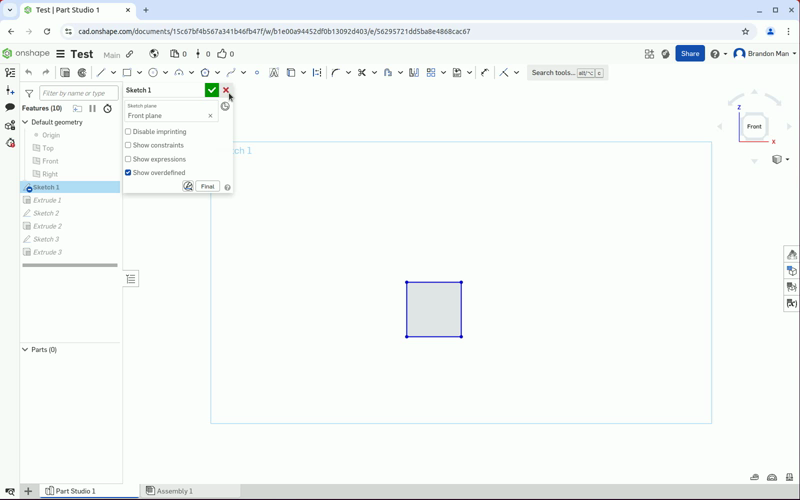
key(shift+s)
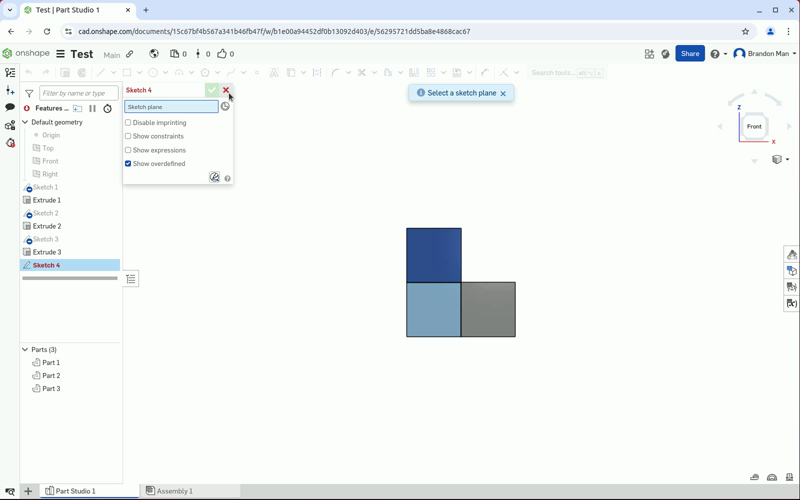
mouse_move(73, 163)
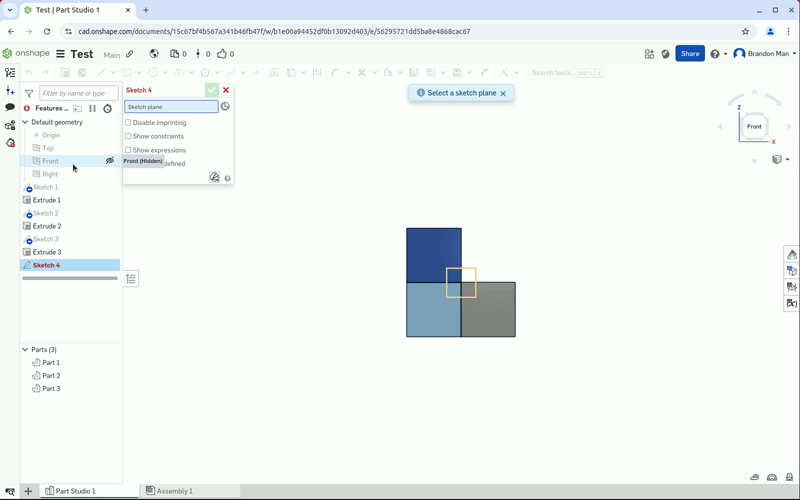
click(73, 163)
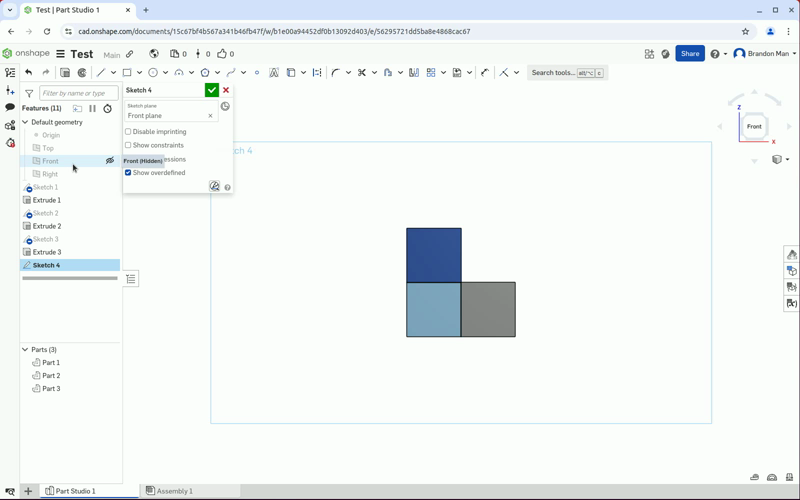
mouse_move(73, 352)
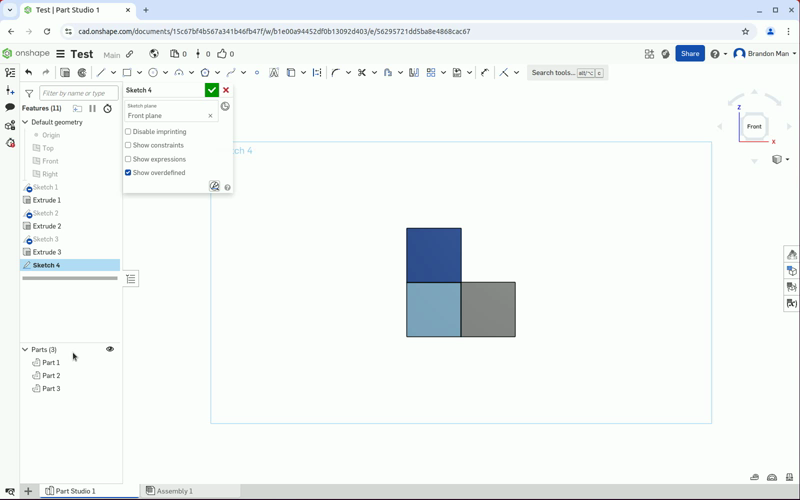
key(y)
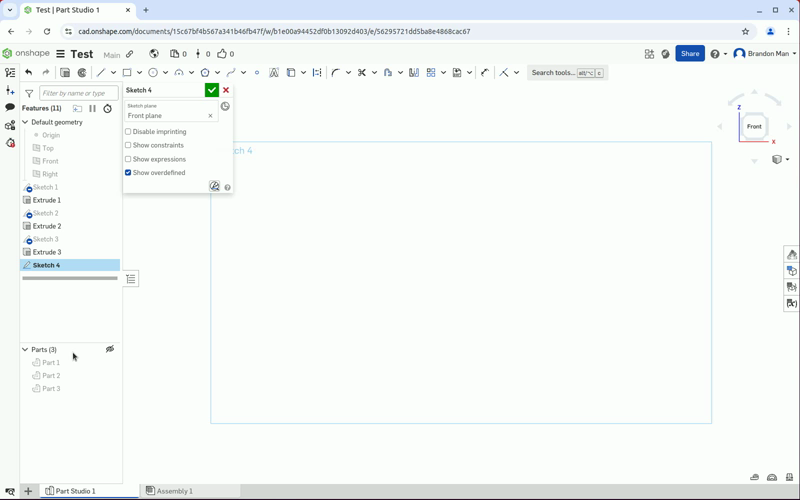
key(l)
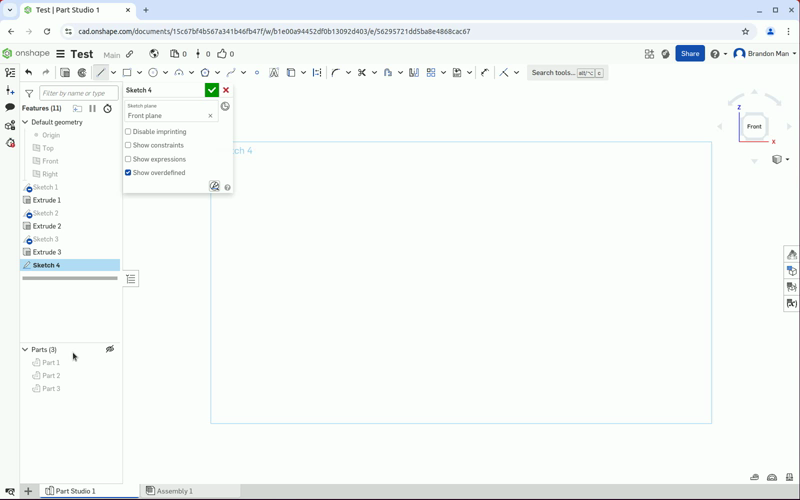
key_down(shift)
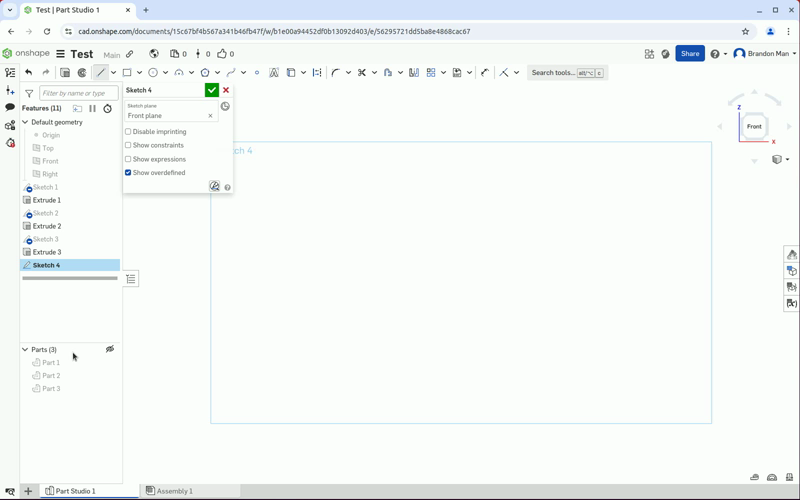
mouse_move(460, 282)
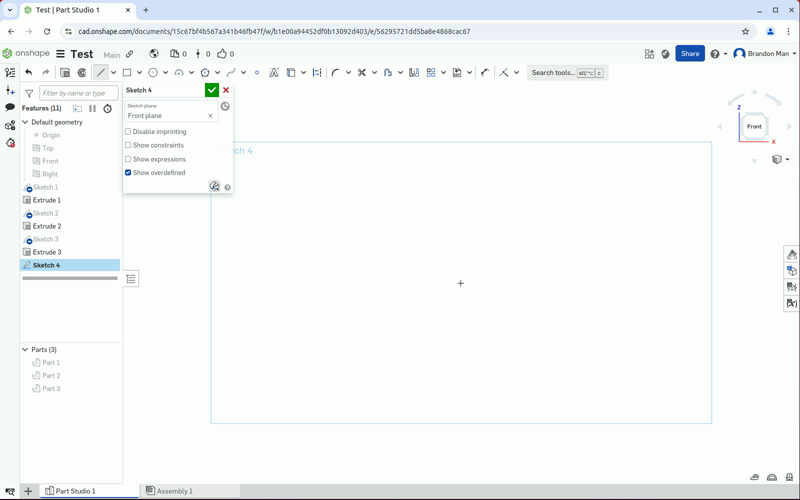
click(460, 282)
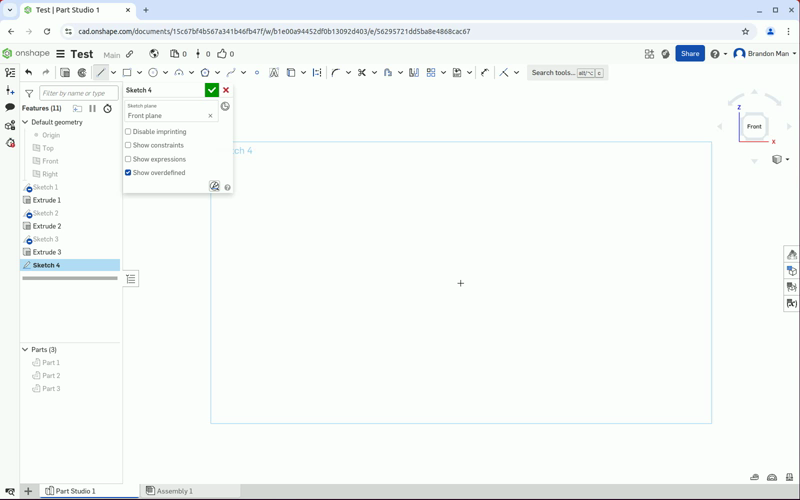
key_up(shift)
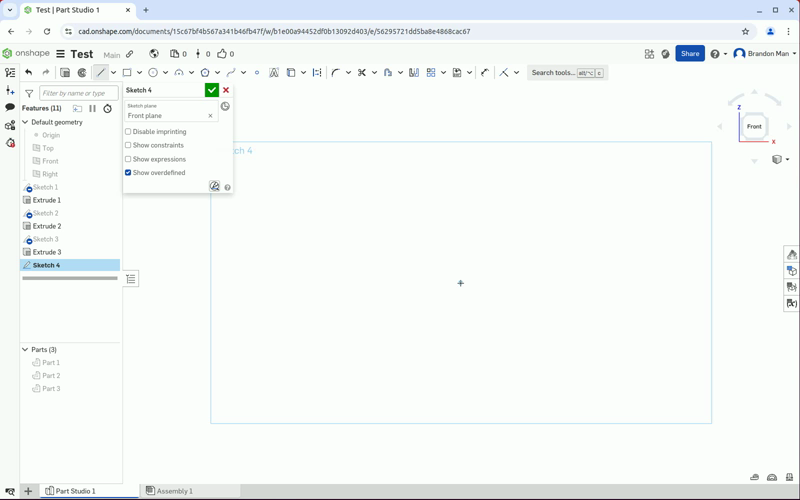
key_down(shift)
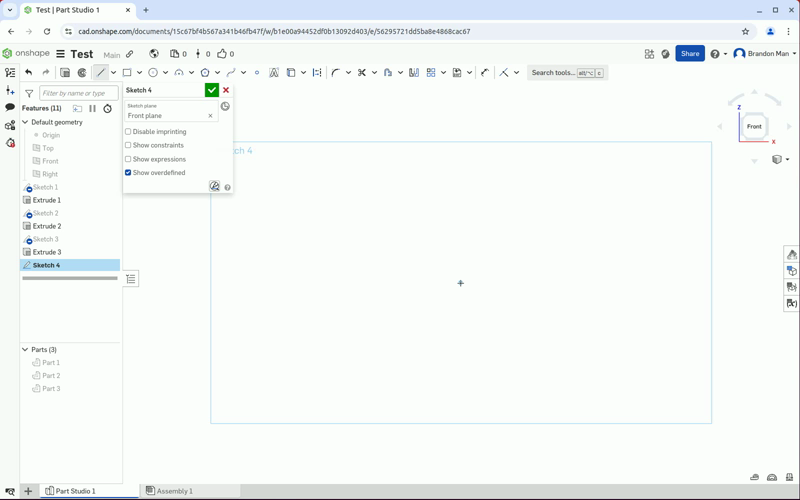
mouse_move(490, 282)
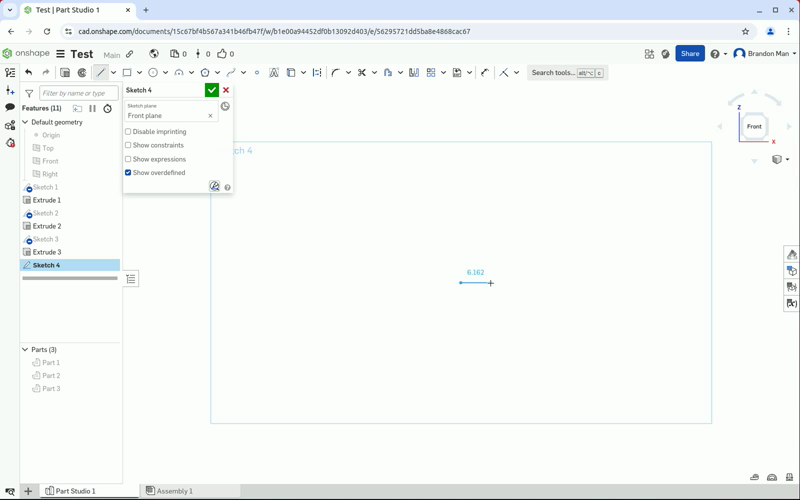
mouse_move(515, 282)
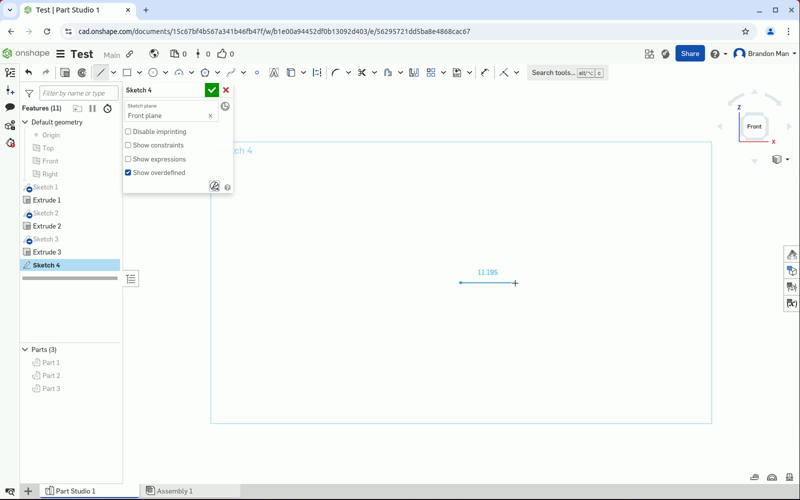
click(515, 282)
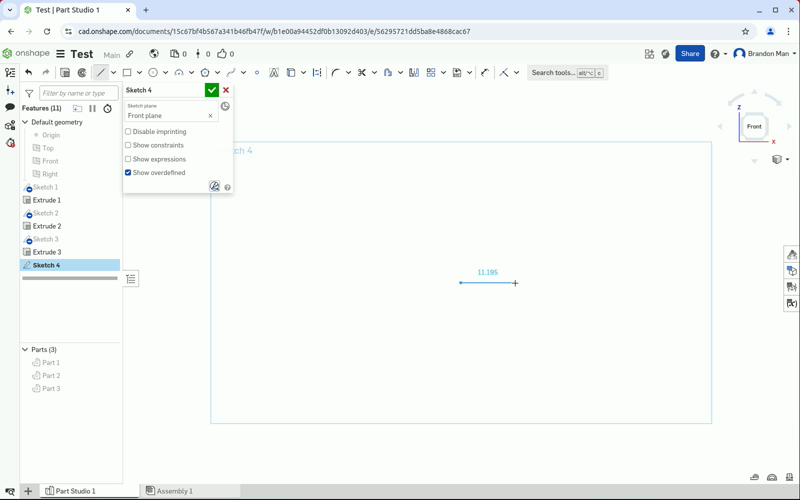
key_up(shift)
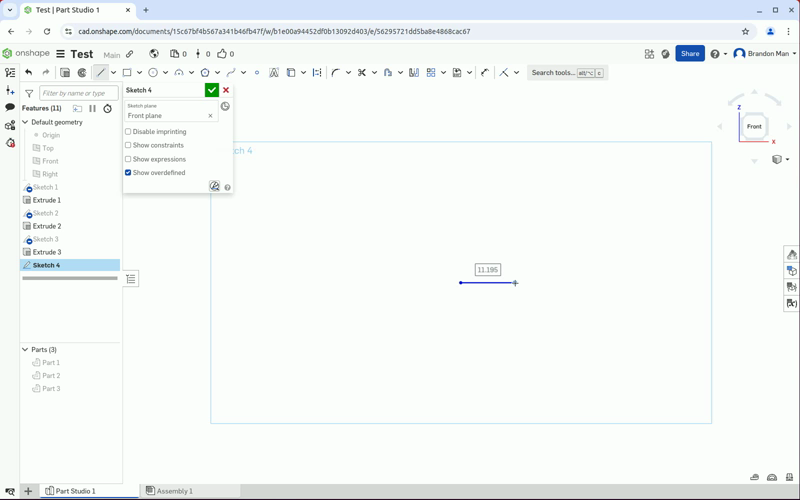
key_down(shift)
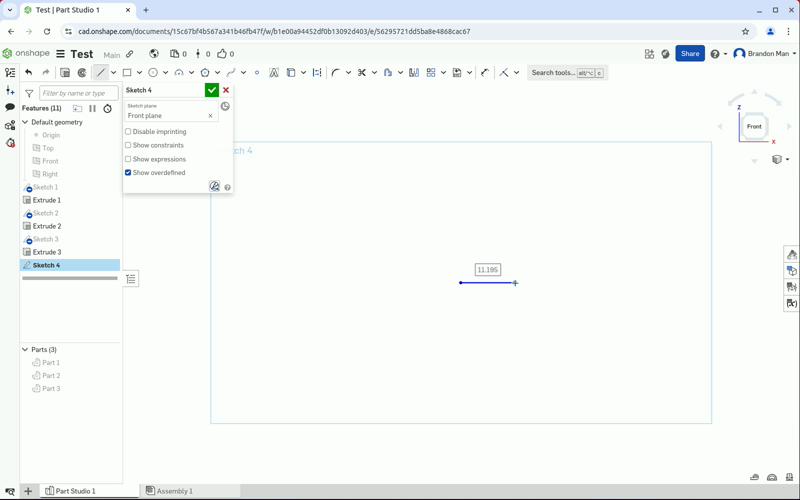
mouse_move(545, 282)
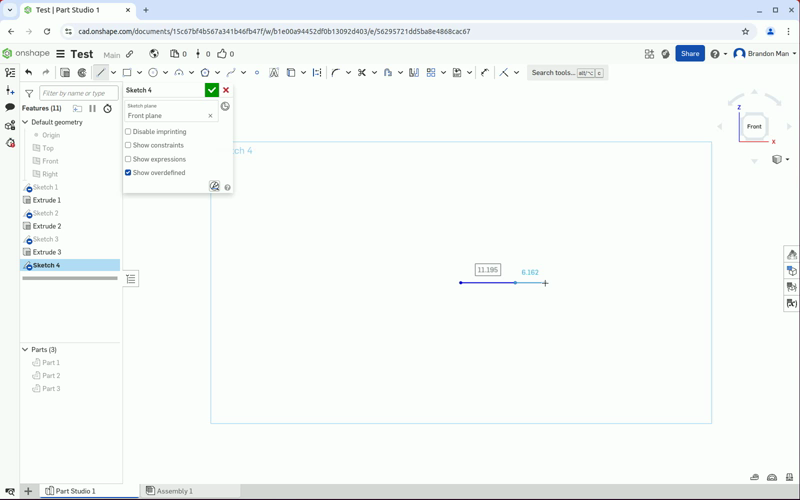
mouse_move(515, 228)
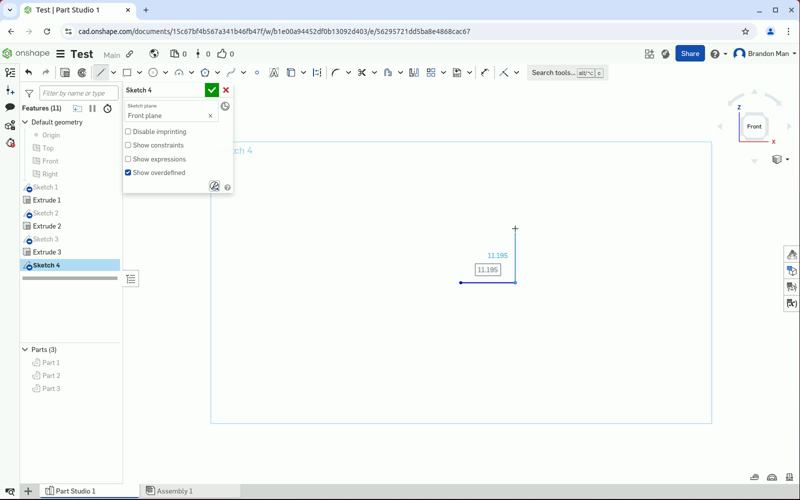
click(515, 228)
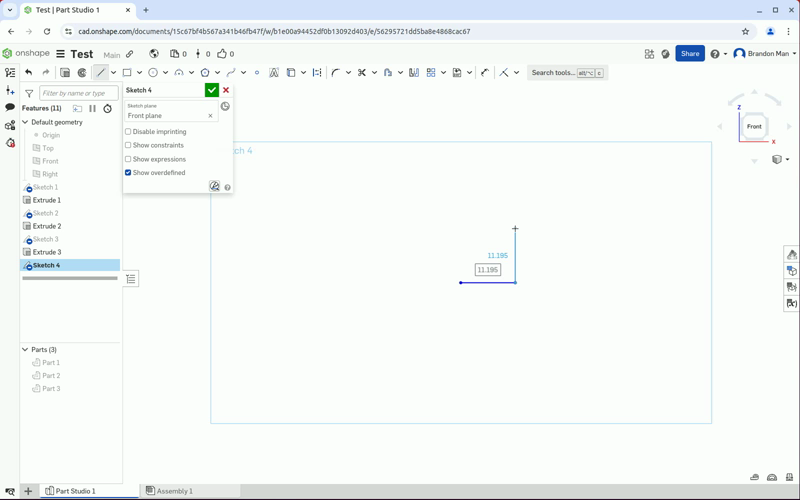
key_up(shift)
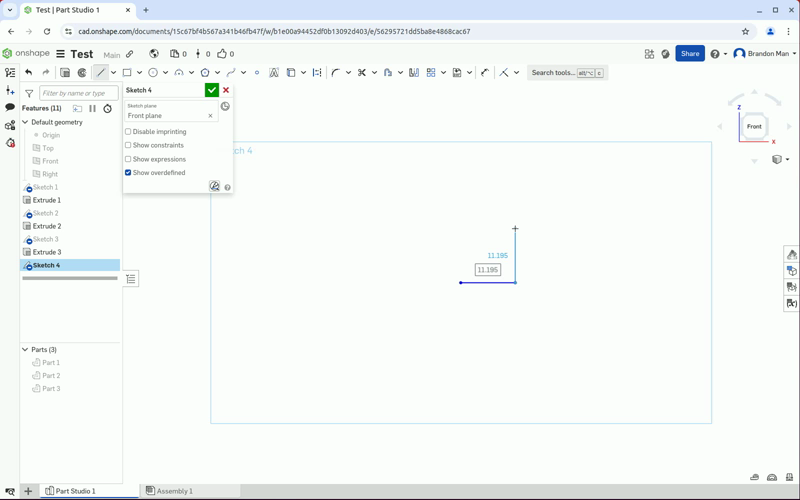
key_down(shift)
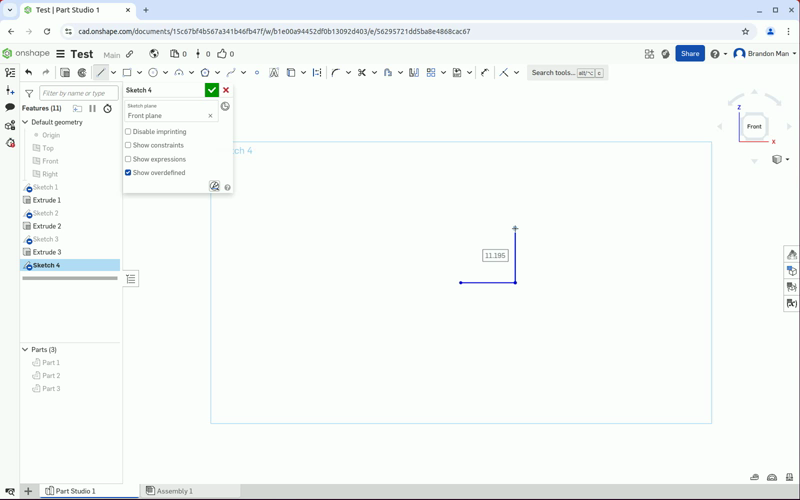
mouse_move(545, 228)
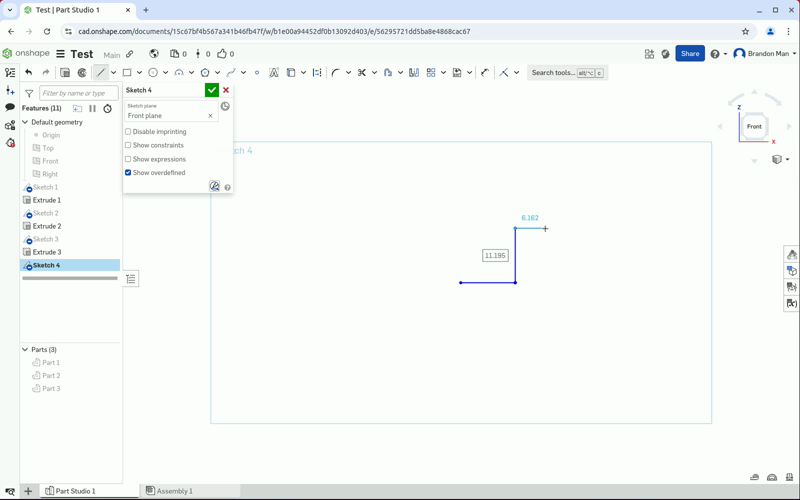
mouse_move(460, 228)
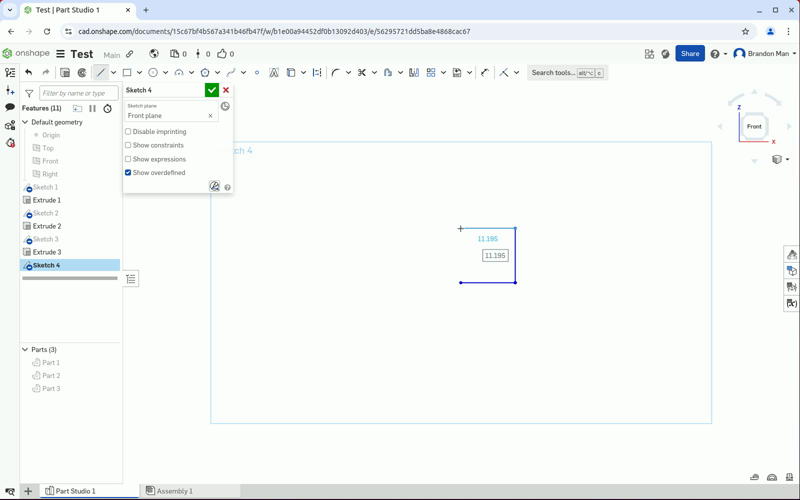
click(460, 228)
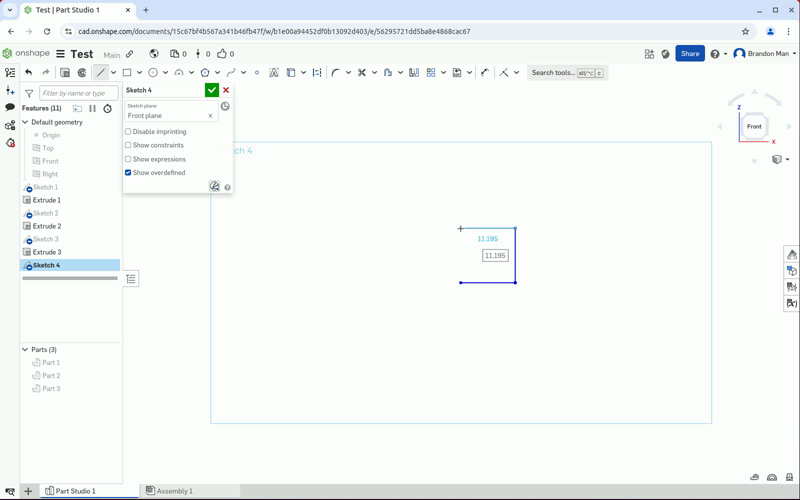
key_up(shift)
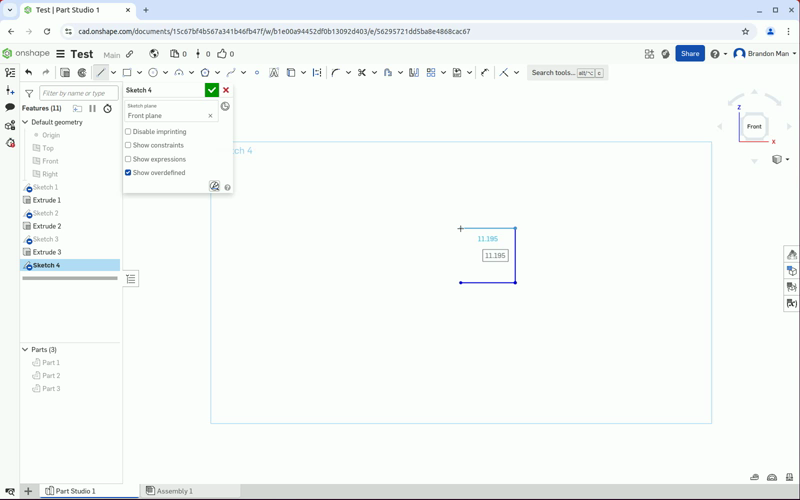
mouse_move(490, 228)
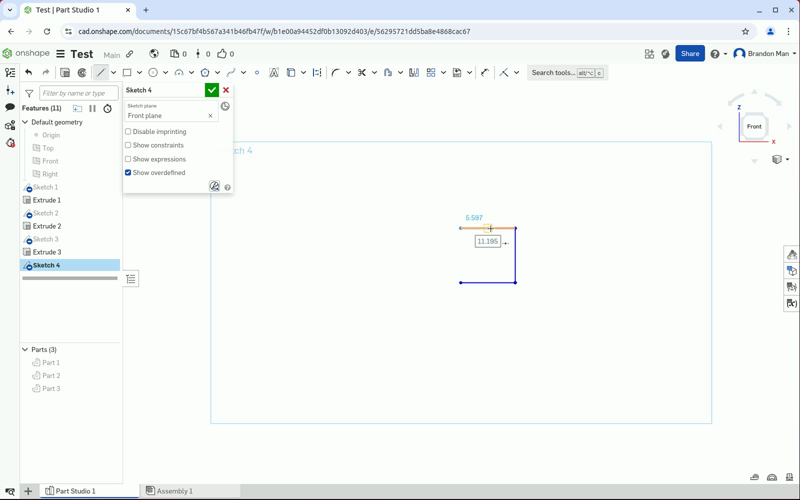
key_down(shift)
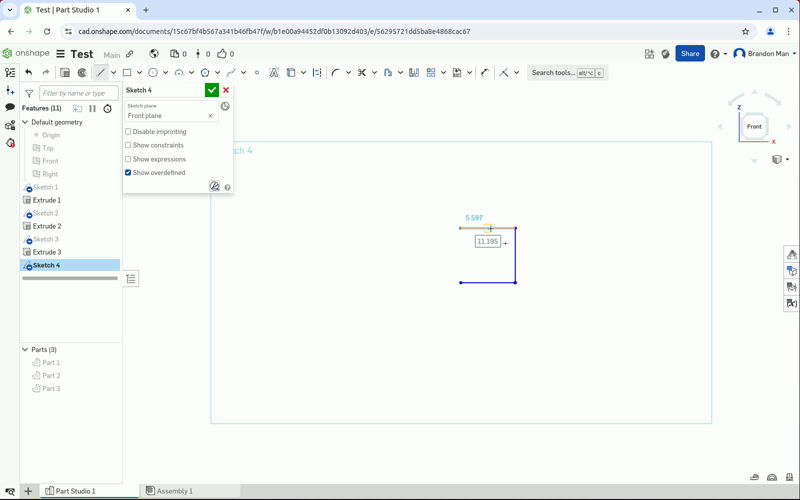
mouse_move(460, 282)
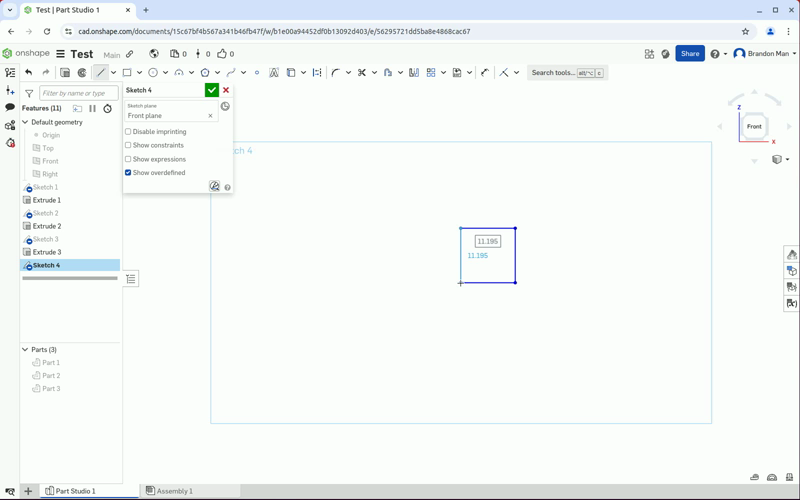
key_up(shift)
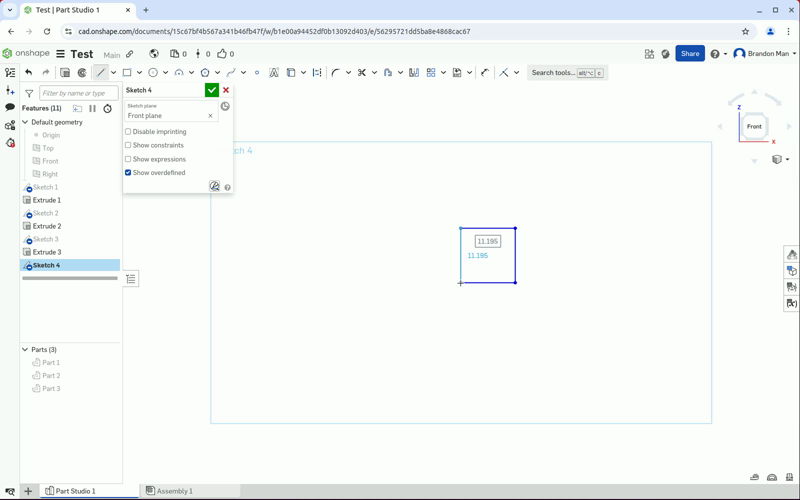
click(460, 282)
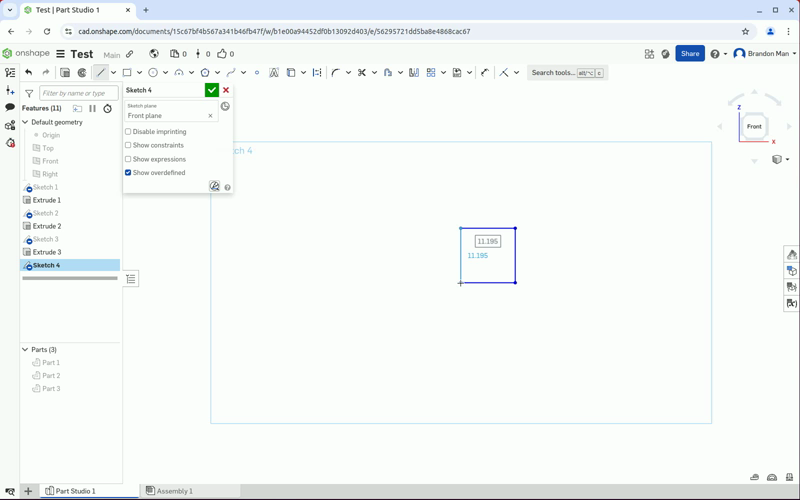
key(esc)
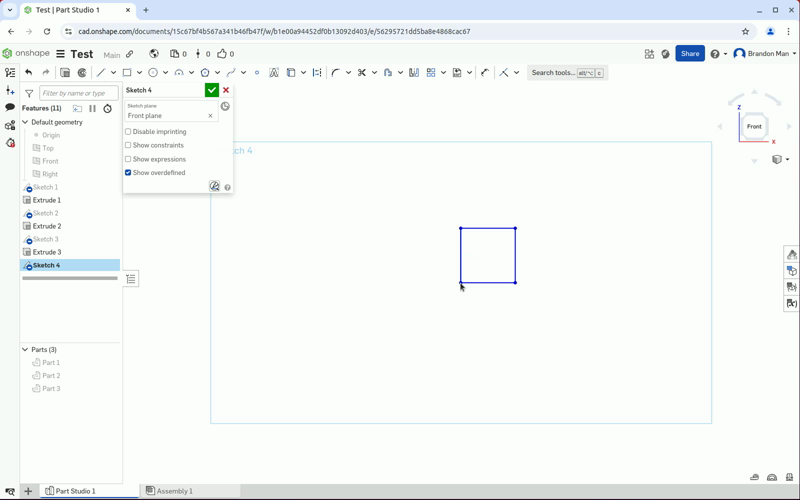
mouse_move(500, 232)
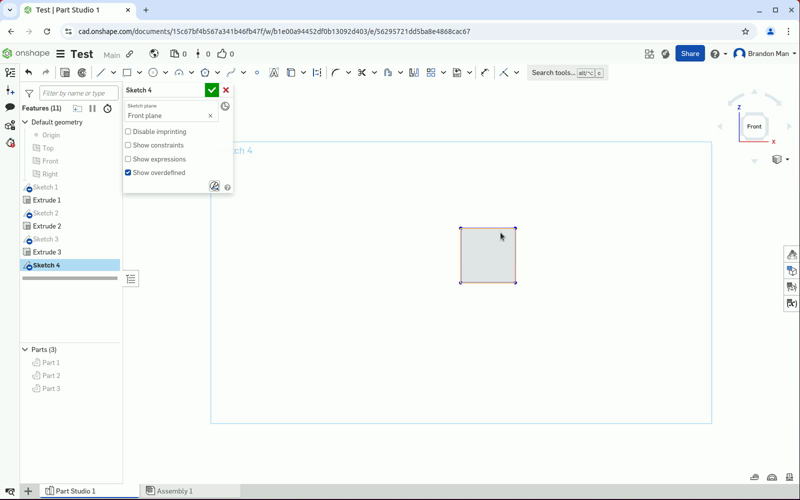
click(500, 232)
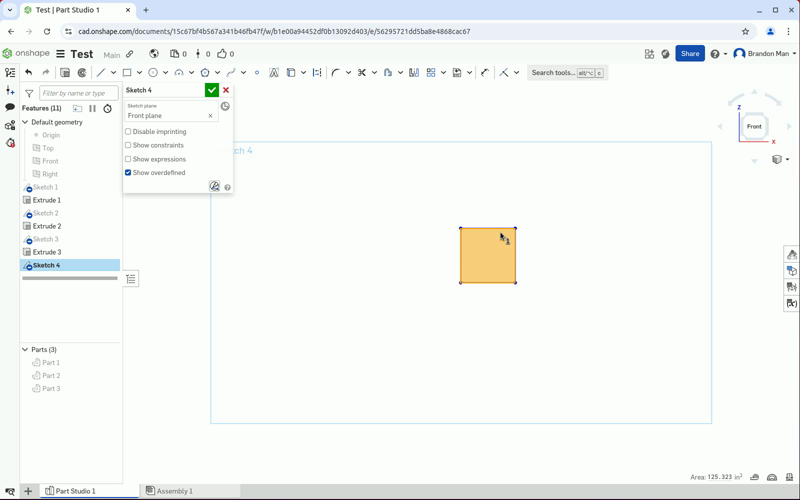
mouse_move(73, 352)
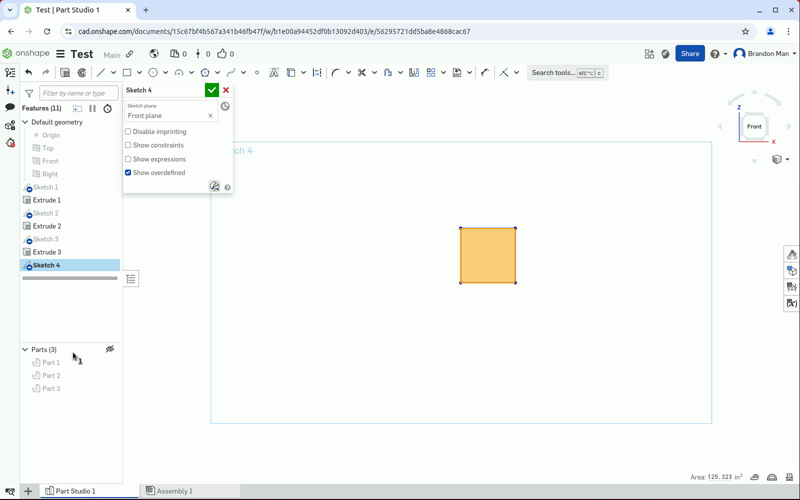
key(shift+y)
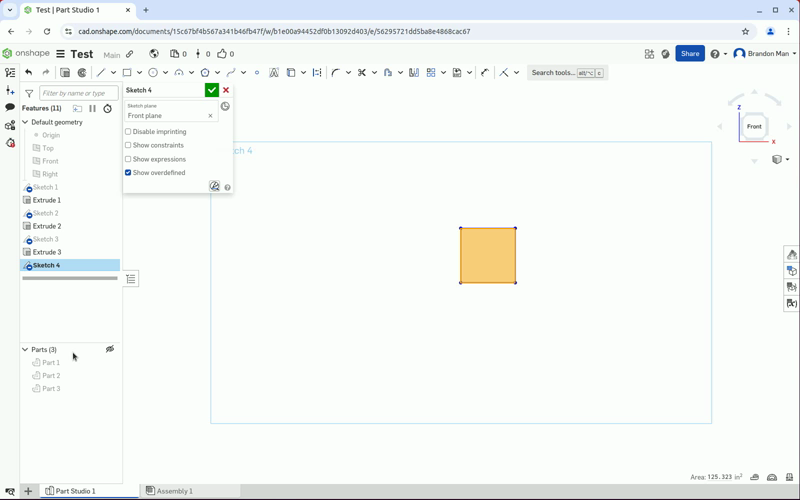
key(shift+e)
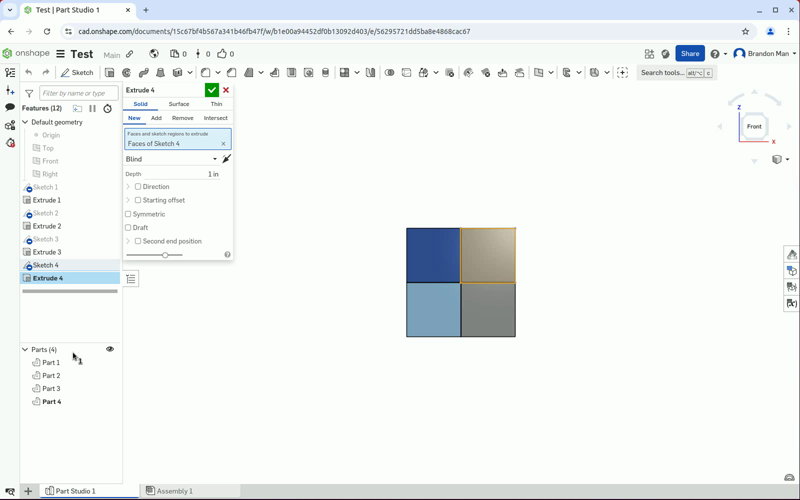
mouse_move(143, 106)
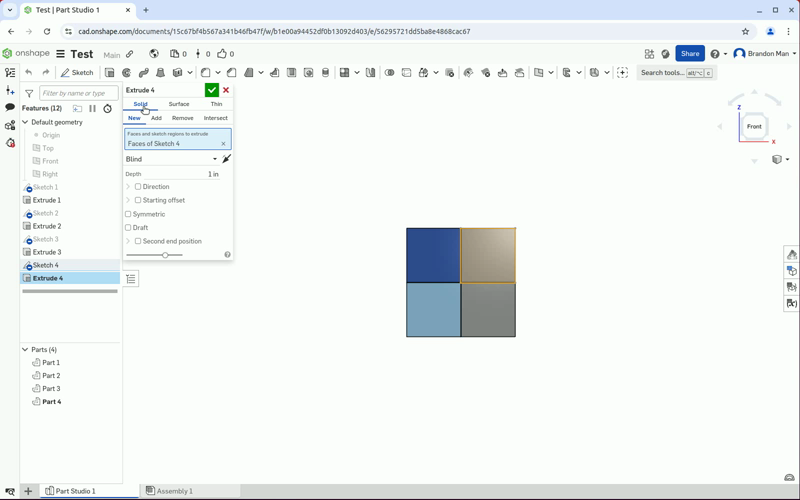
click(143, 106)
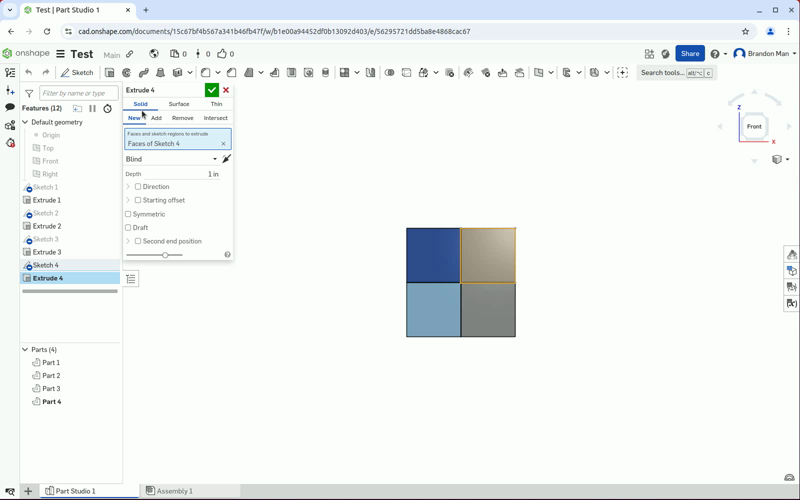
mouse_move(137, 120)
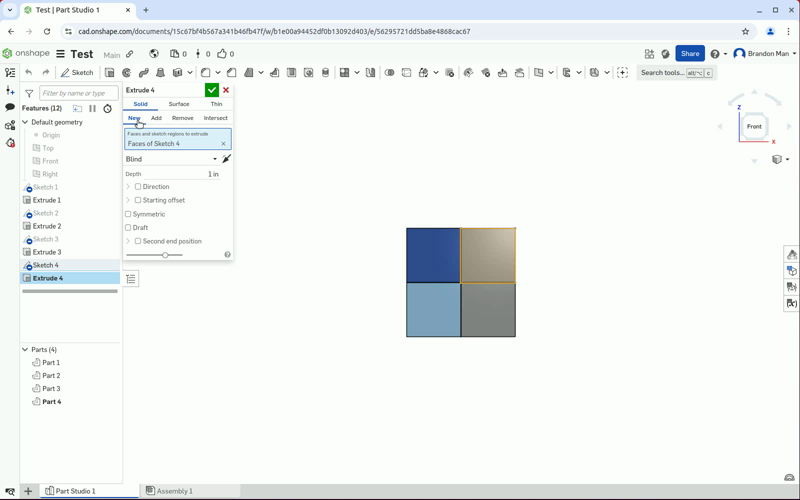
click(137, 120)
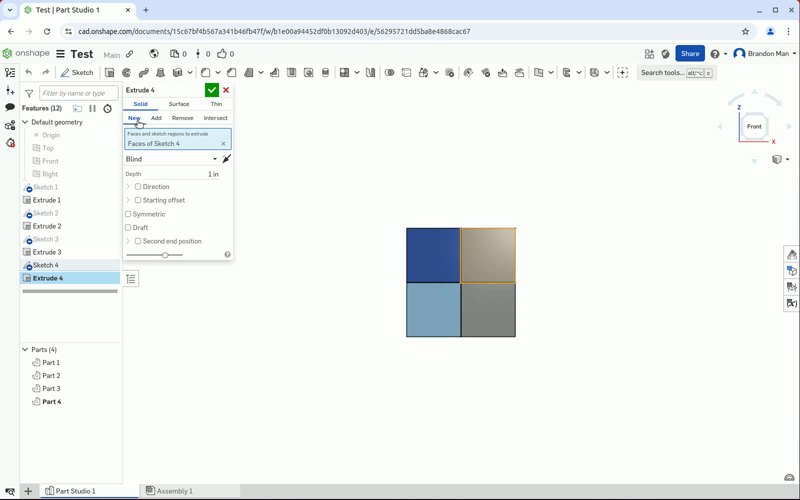
key(tab, 4)
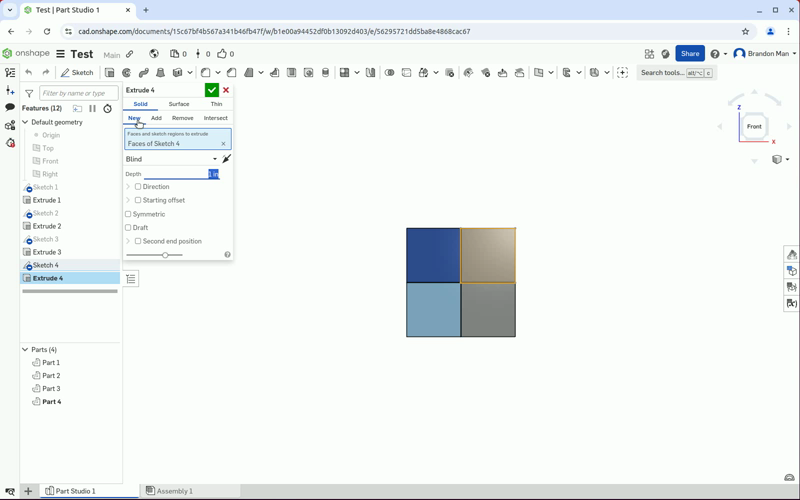
text(11.073)
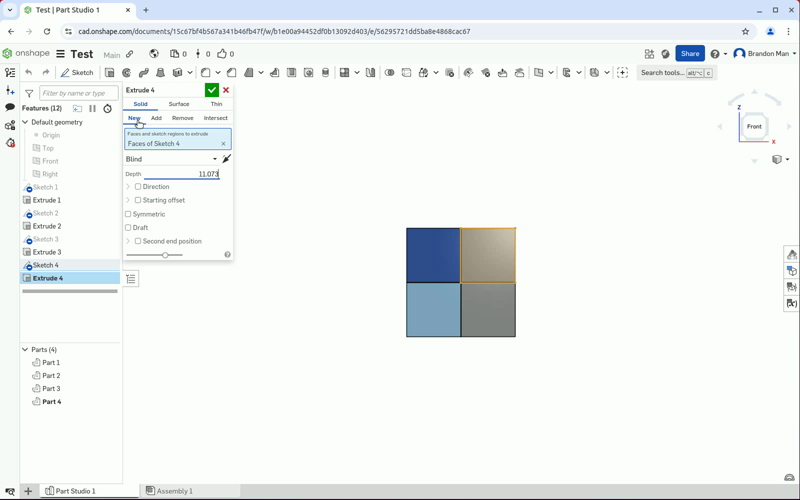
key(enter)
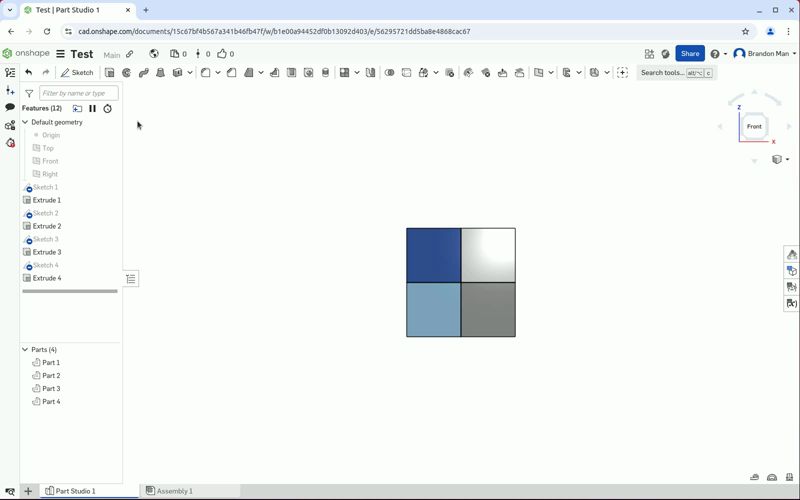
key(shift+h)
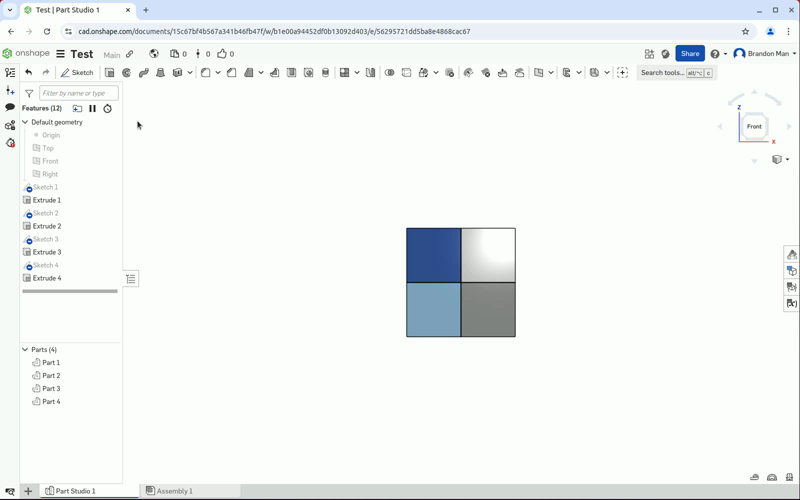
key(shift+h)
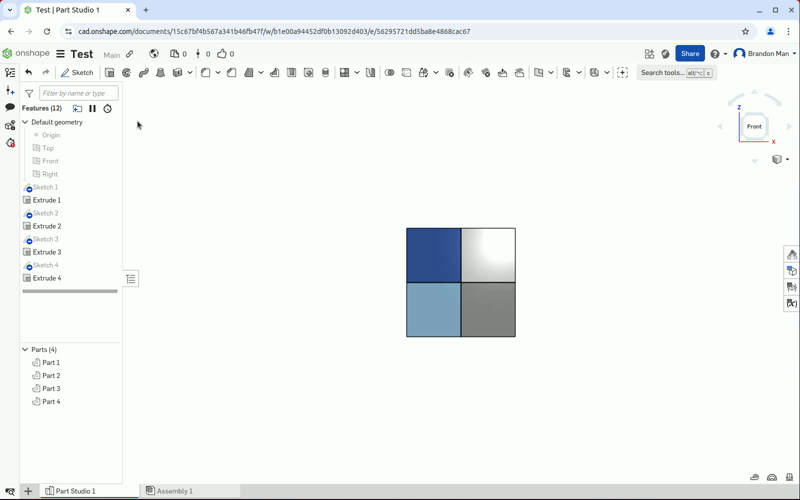
mouse_move(73, 189)
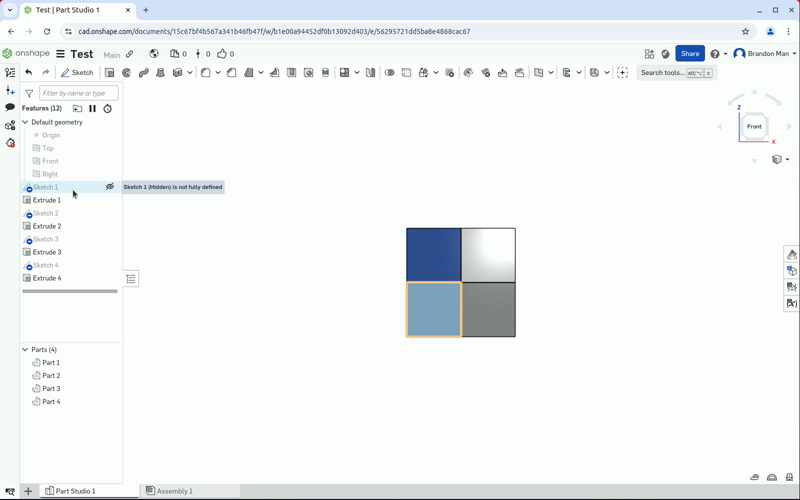
click(73, 189)
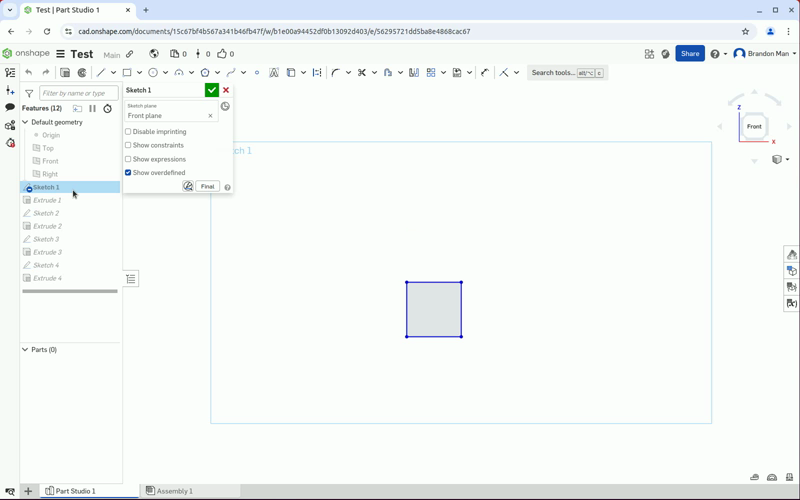
mouse_move(229, 92)
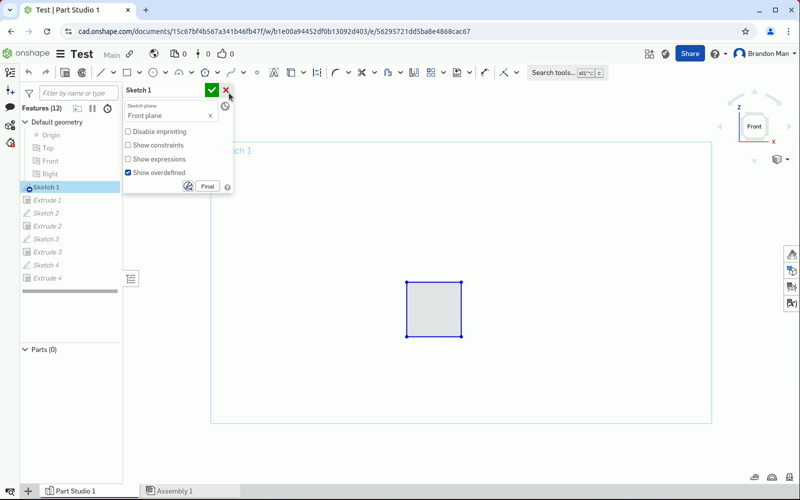
click(229, 92)
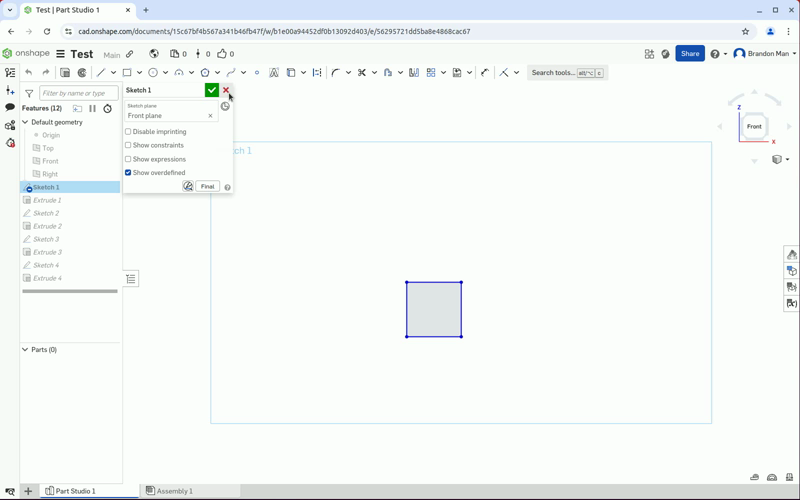
key(shift+s)
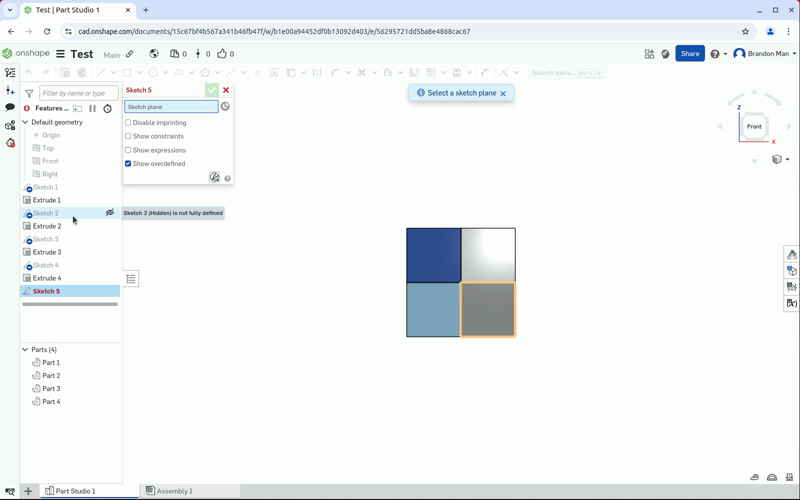
scroll(3)
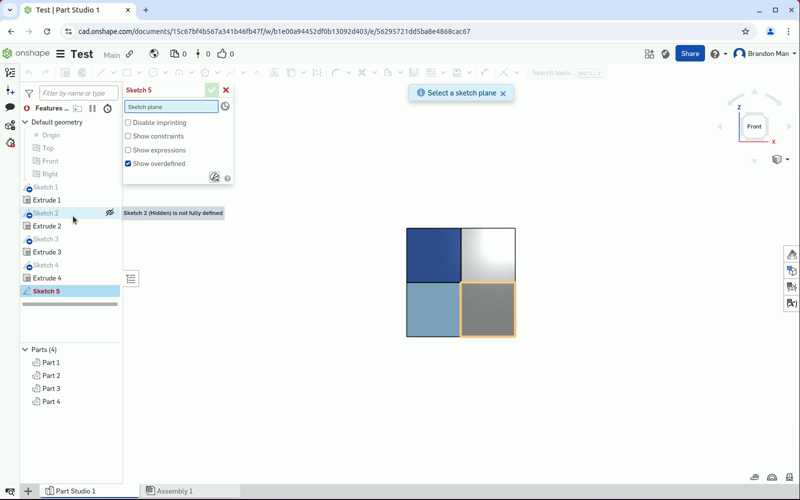
mouse_move(73, 163)
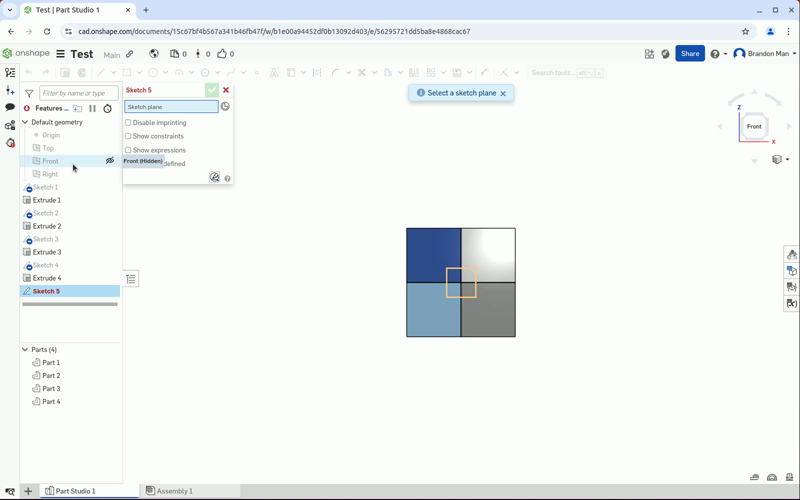
click(73, 163)
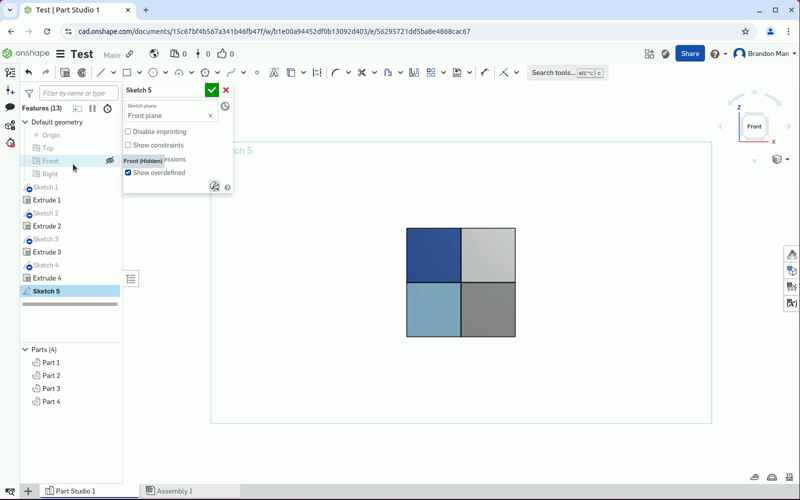
mouse_move(73, 352)
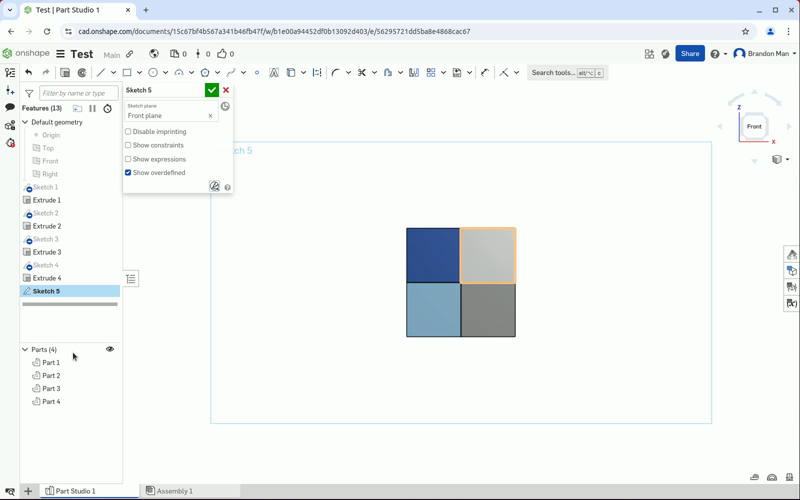
key(y)
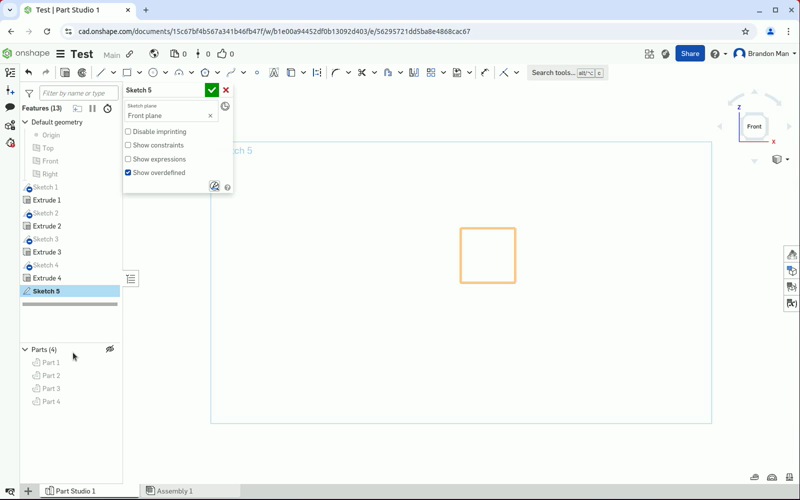
key(l)
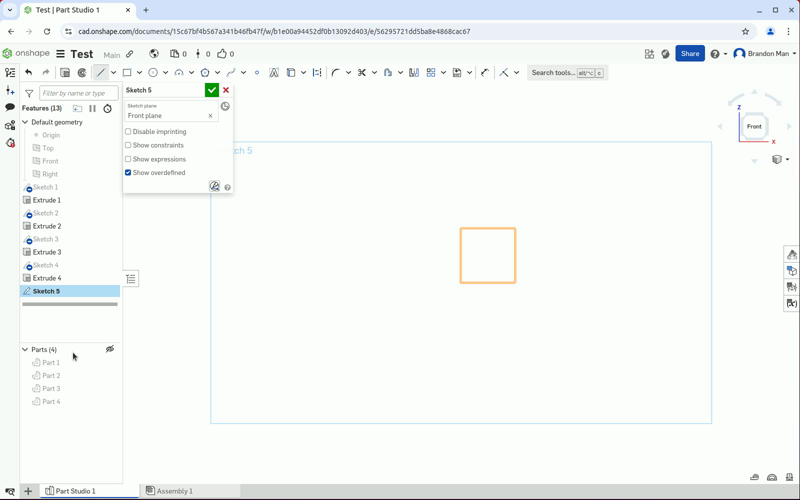
key_down(shift)
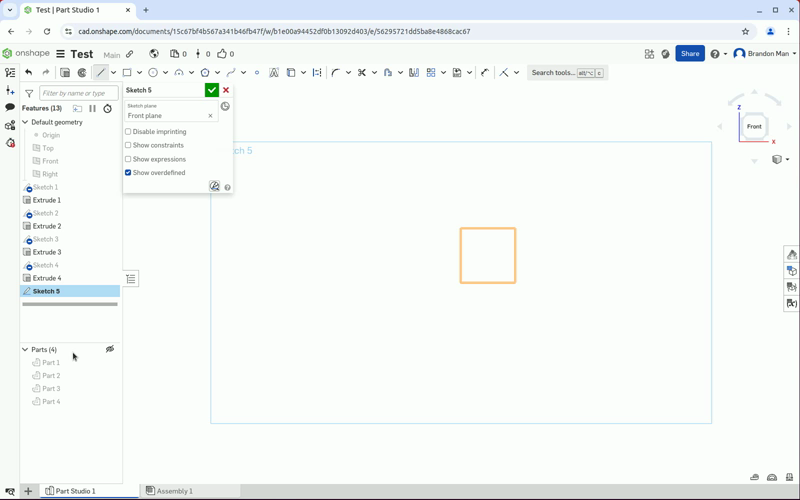
mouse_move(514, 336)
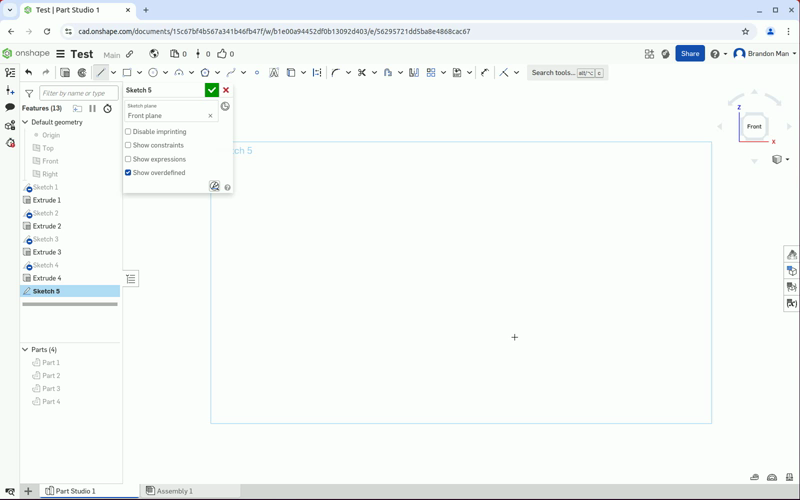
click(514, 336)
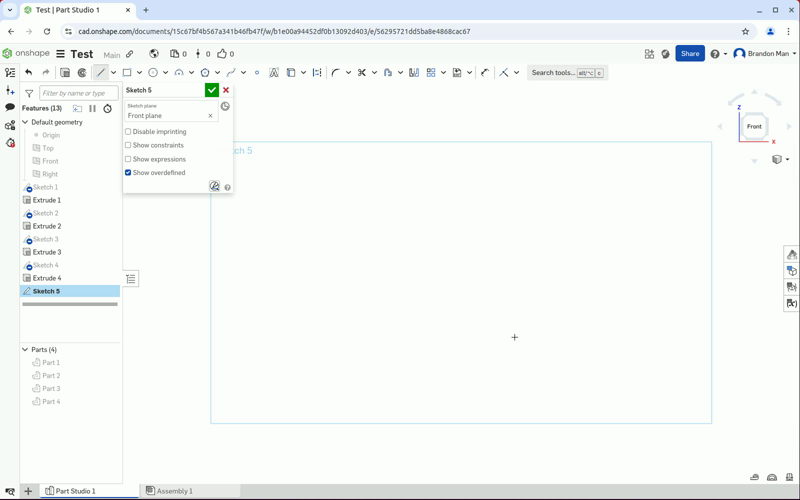
key_up(shift)
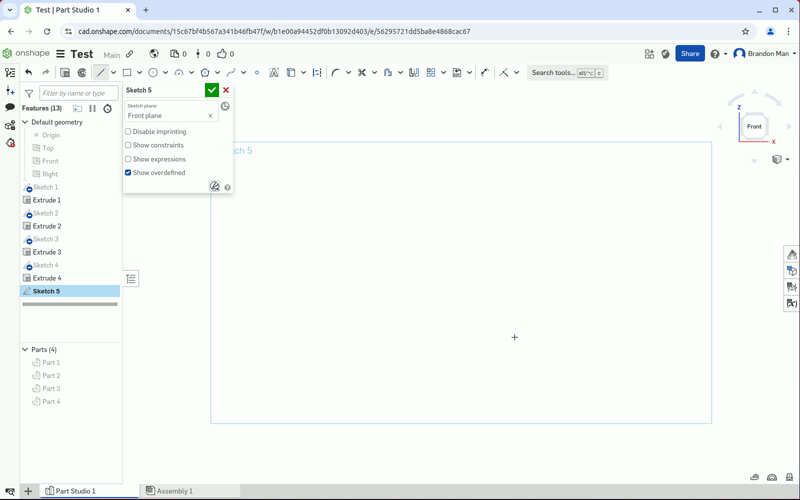
key_down(shift)
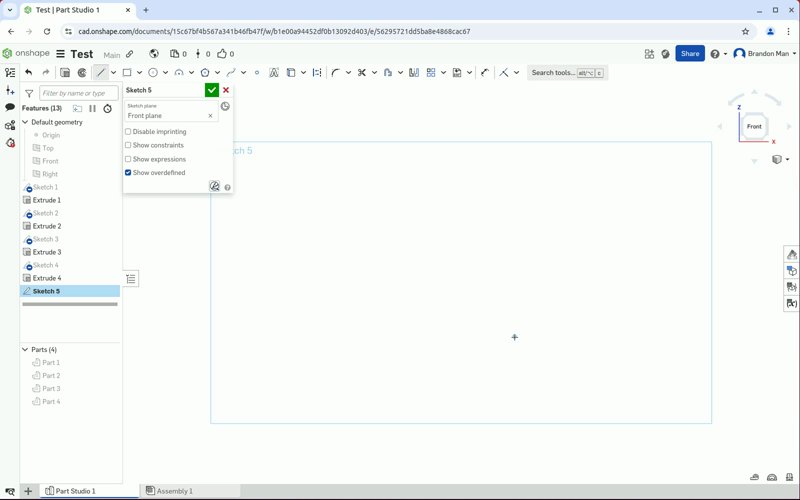
mouse_move(544, 336)
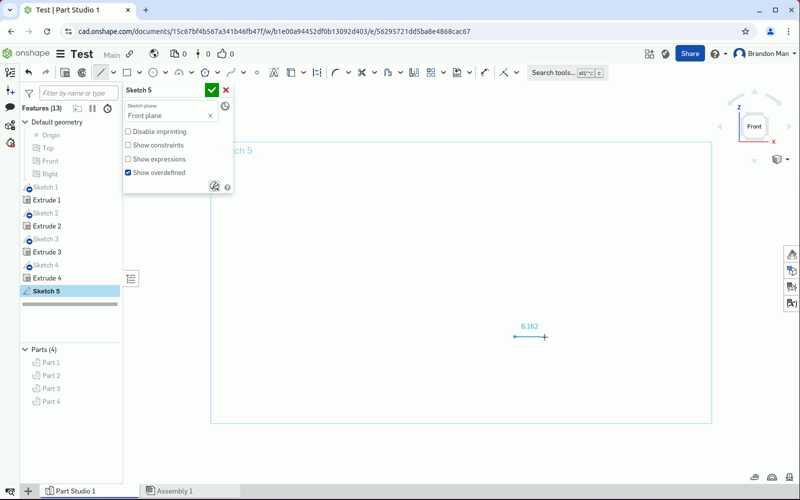
mouse_move(573, 336)
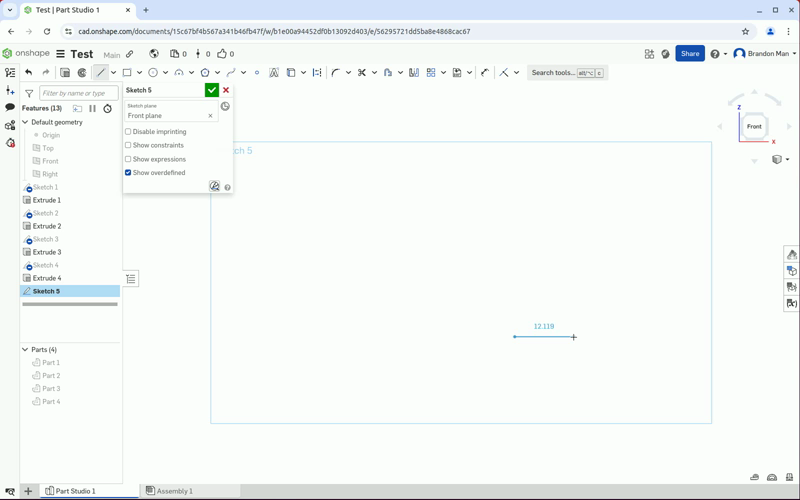
click(573, 336)
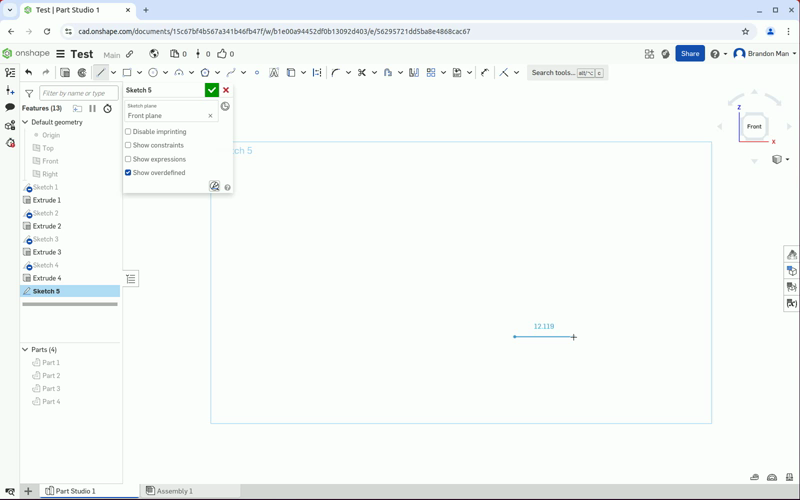
key_up(shift)
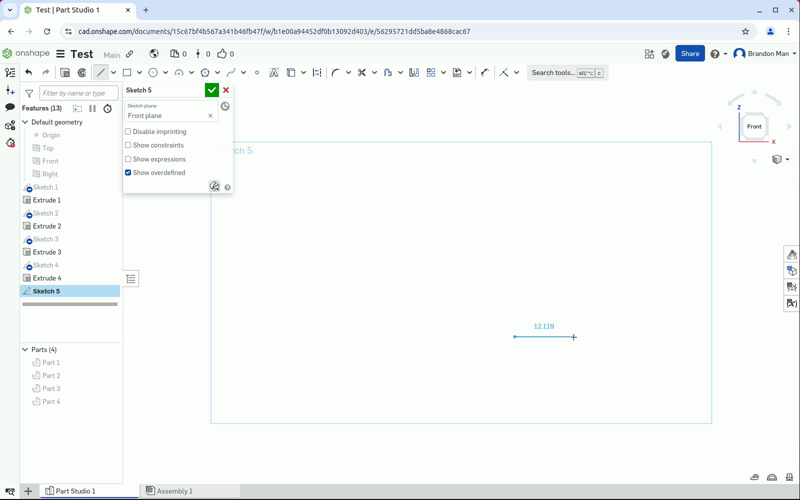
key_down(shift)
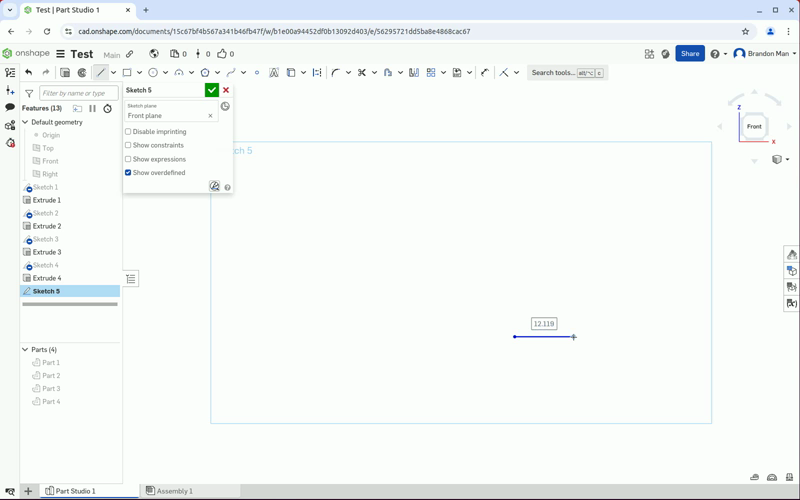
mouse_move(589, 336)
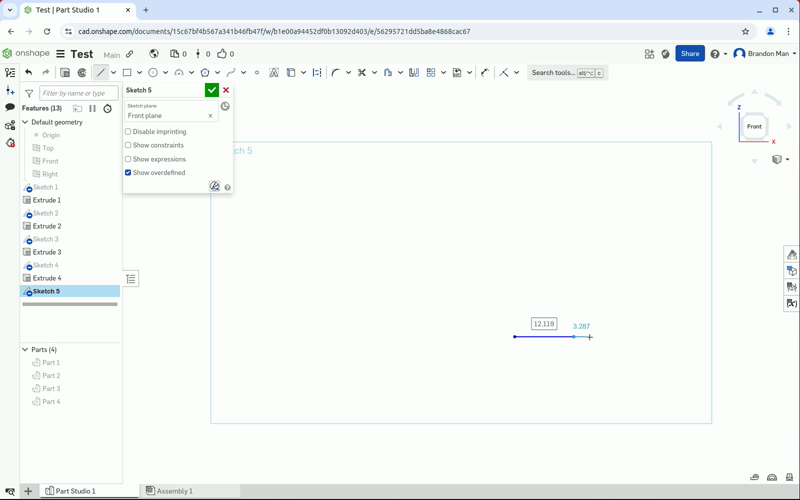
mouse_move(573, 282)
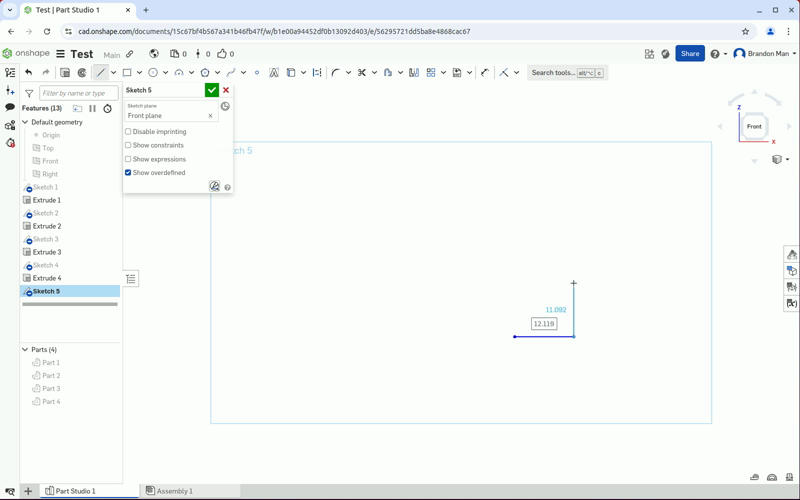
click(573, 282)
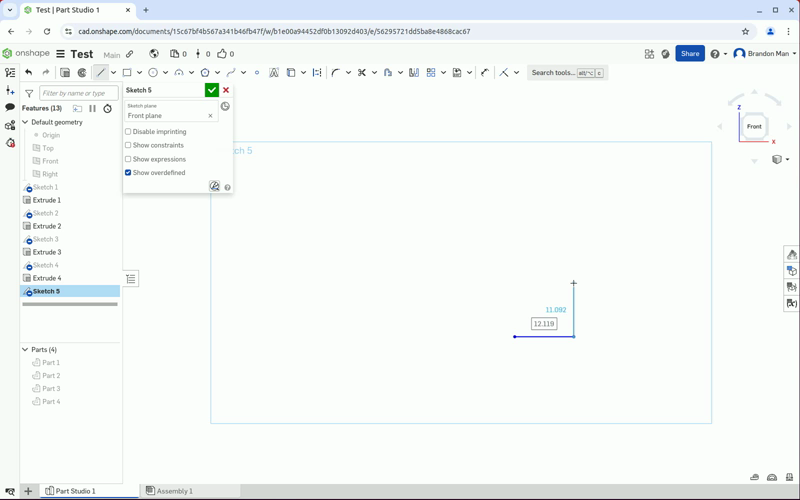
key_up(shift)
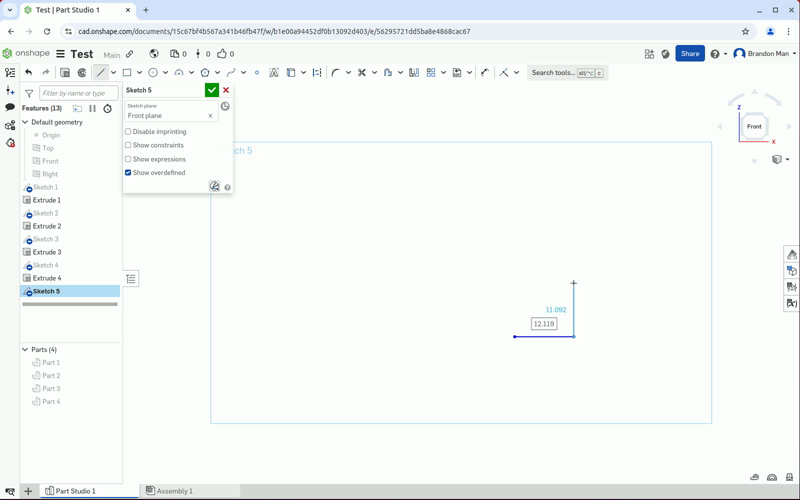
key_down(shift)
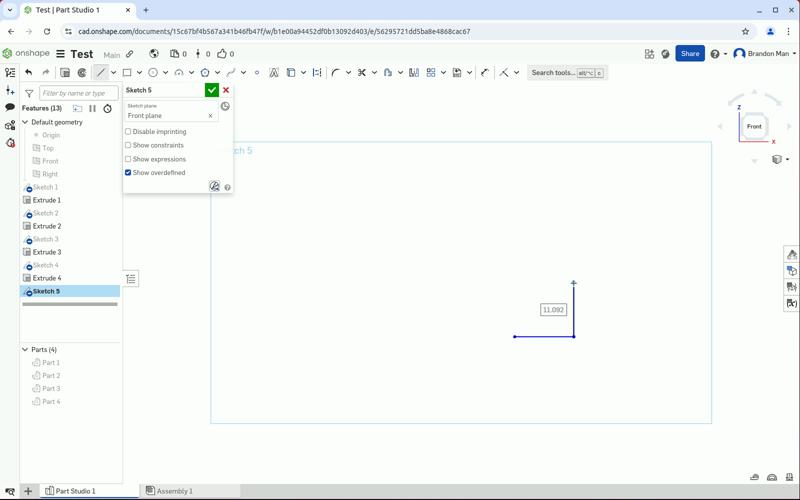
mouse_move(589, 282)
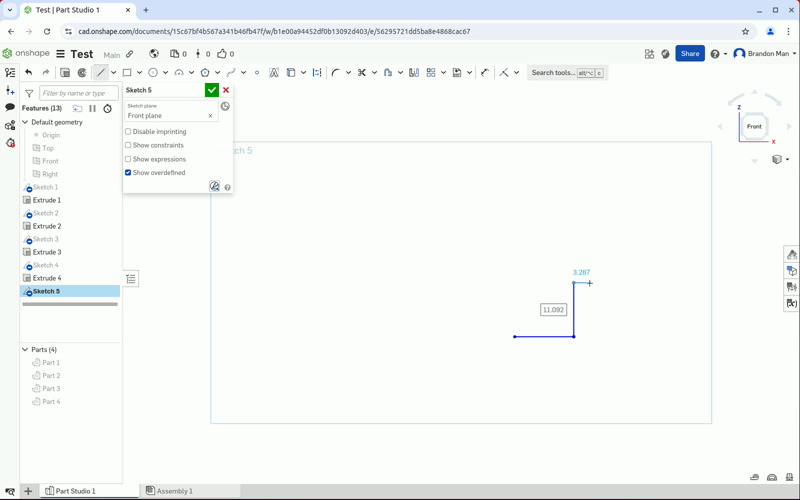
mouse_move(514, 282)
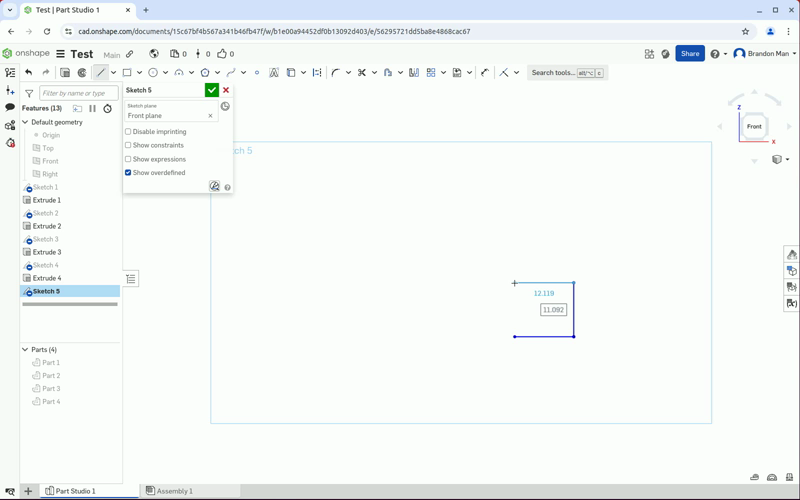
click(514, 282)
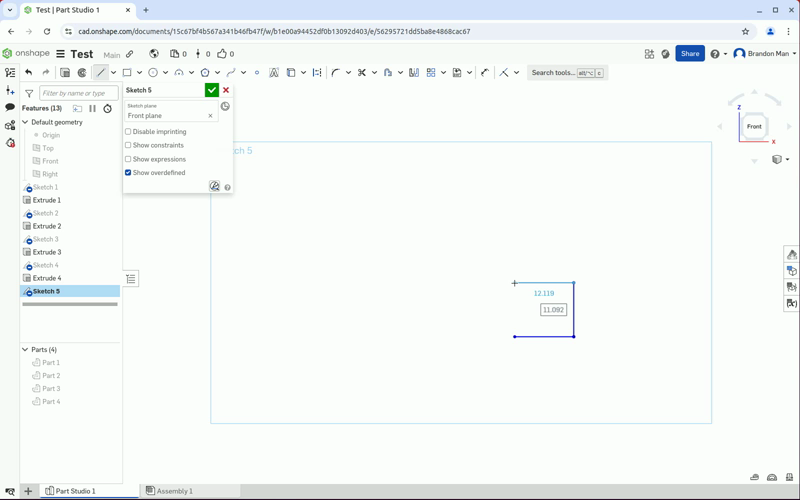
key_up(shift)
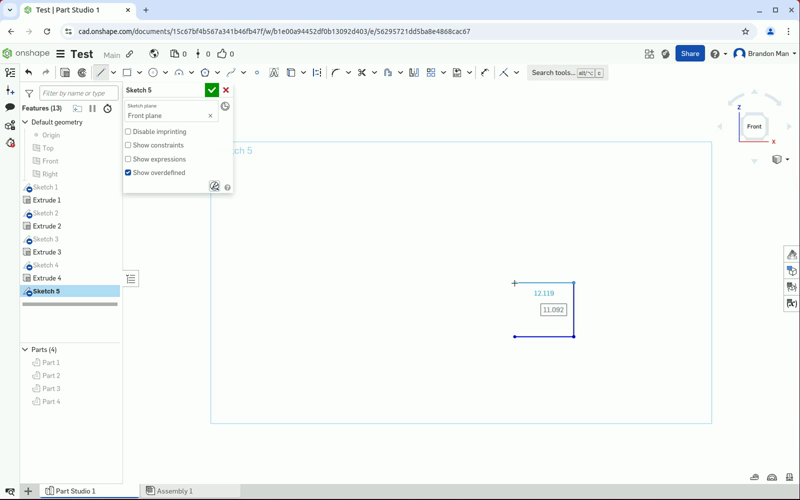
mouse_move(544, 282)
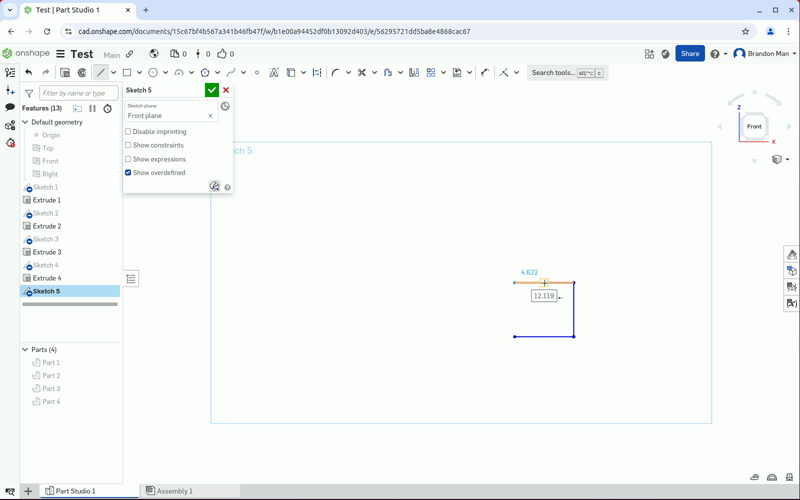
key_down(shift)
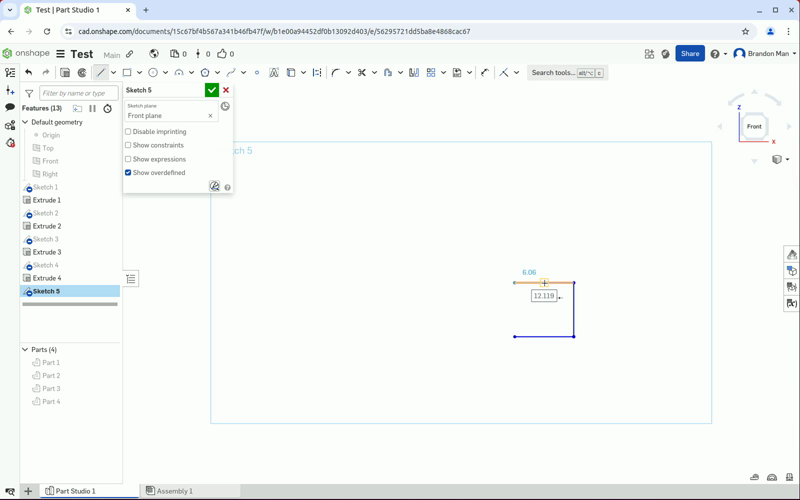
mouse_move(514, 336)
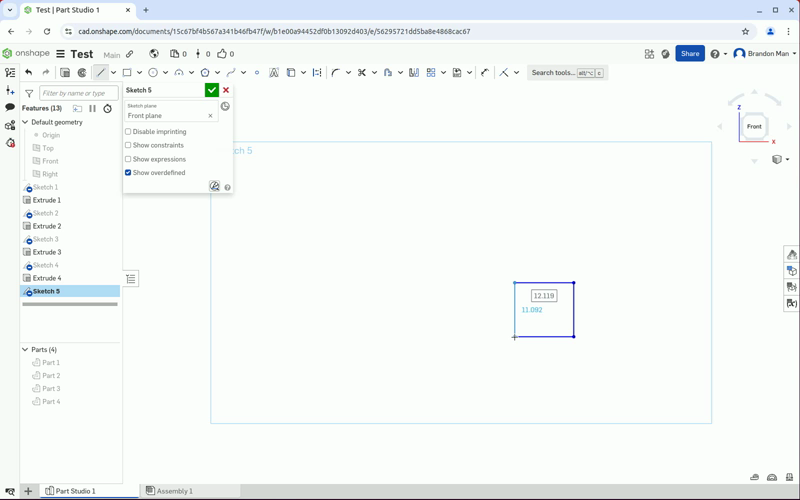
key_up(shift)
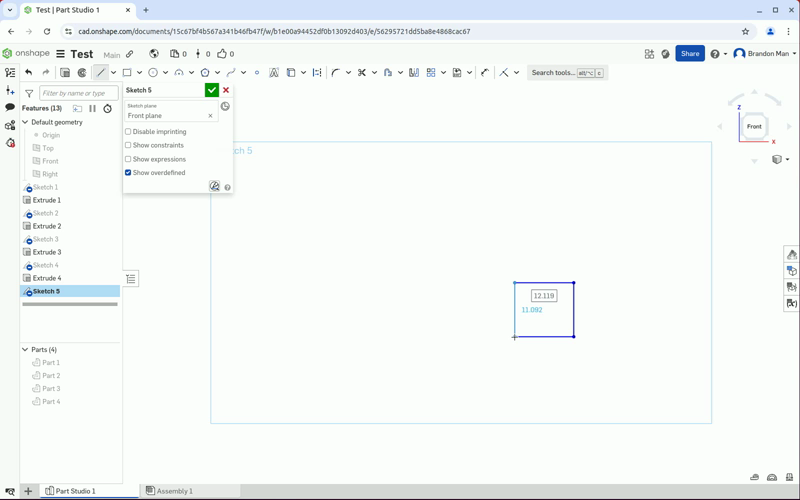
click(514, 336)
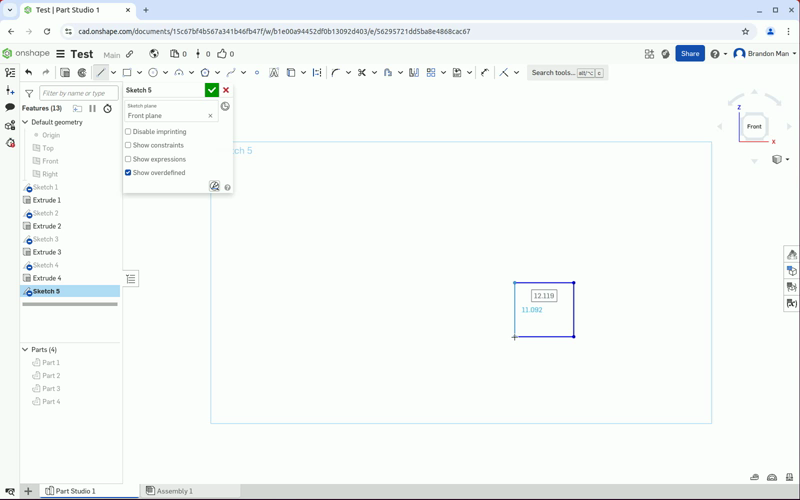
key(esc)
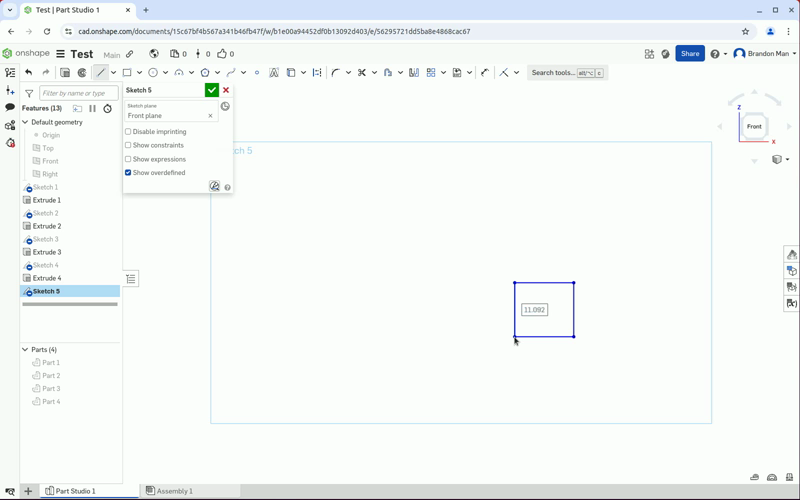
mouse_move(562, 314)
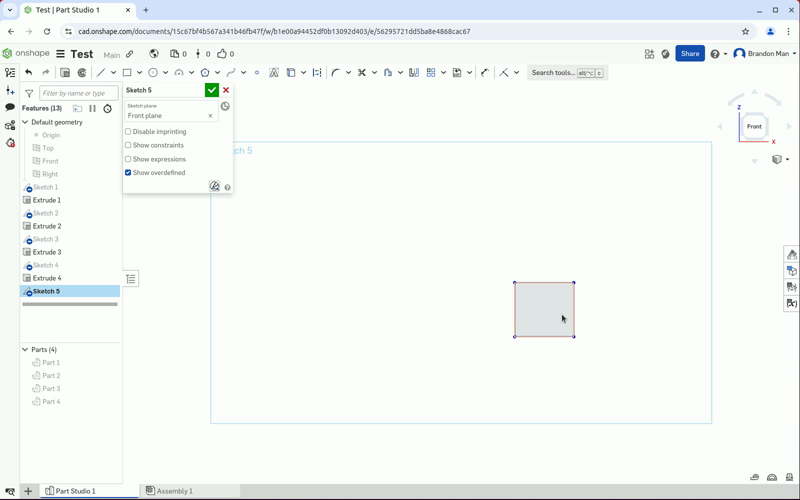
click(562, 314)
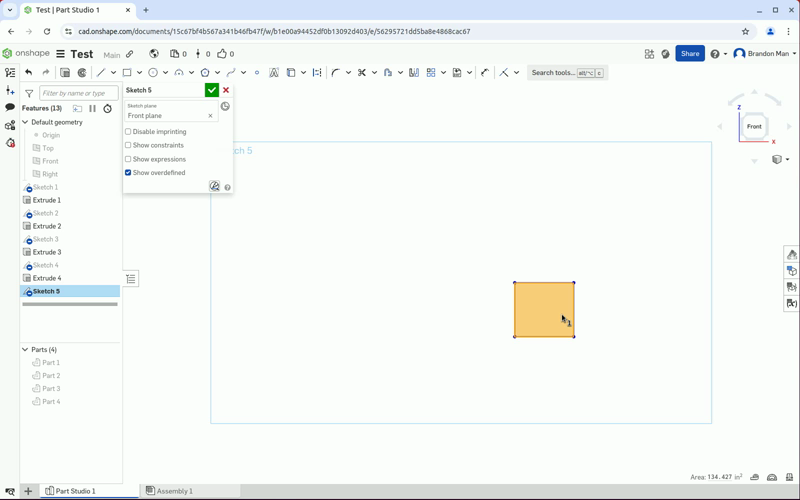
mouse_move(73, 352)
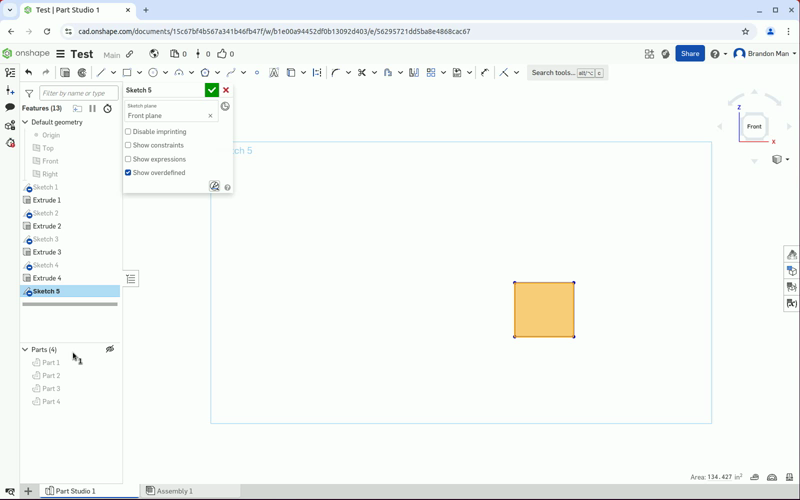
key(shift+y)
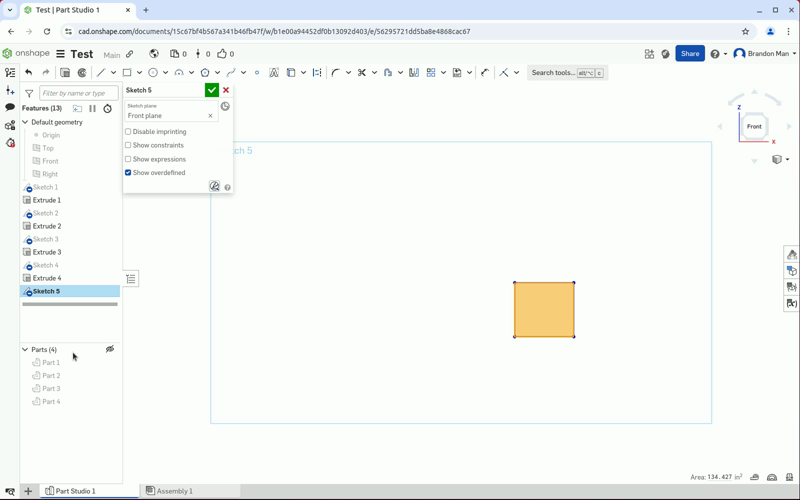
key(shift+e)
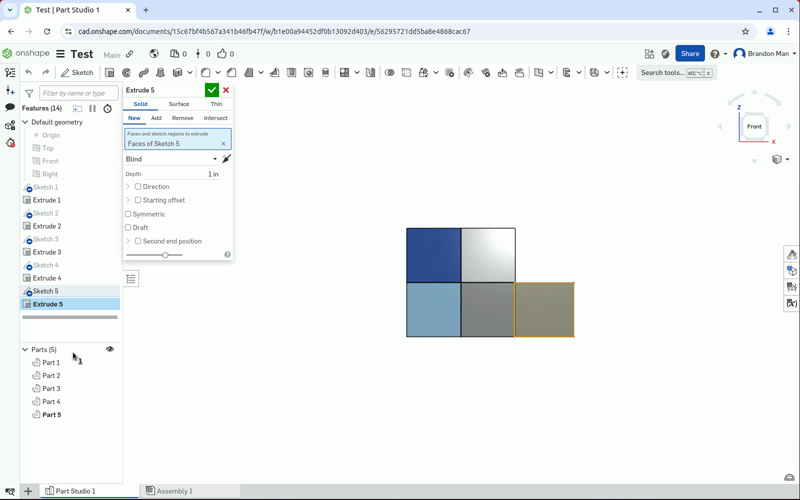
mouse_move(143, 106)
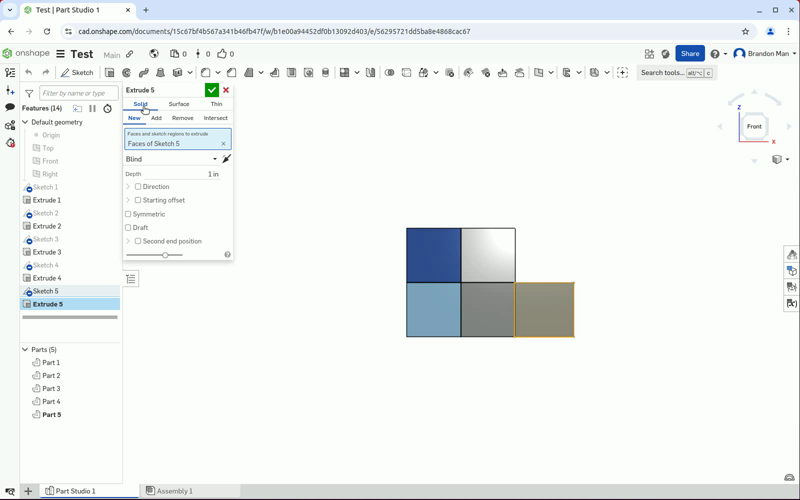
click(143, 106)
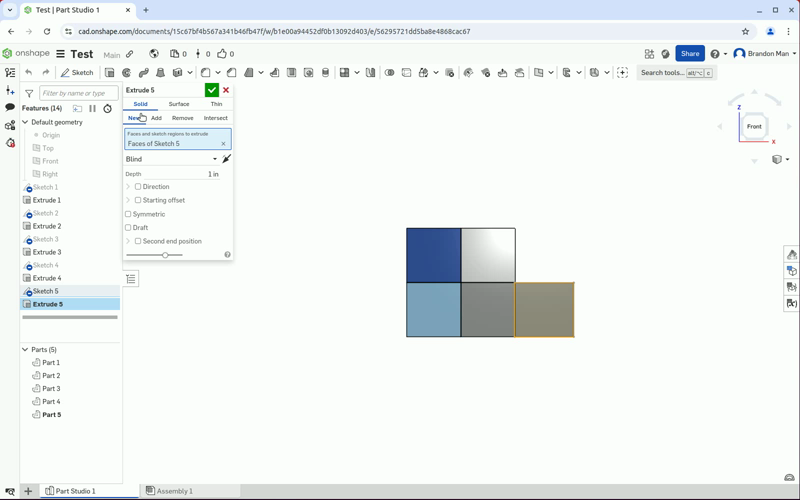
mouse_move(137, 120)
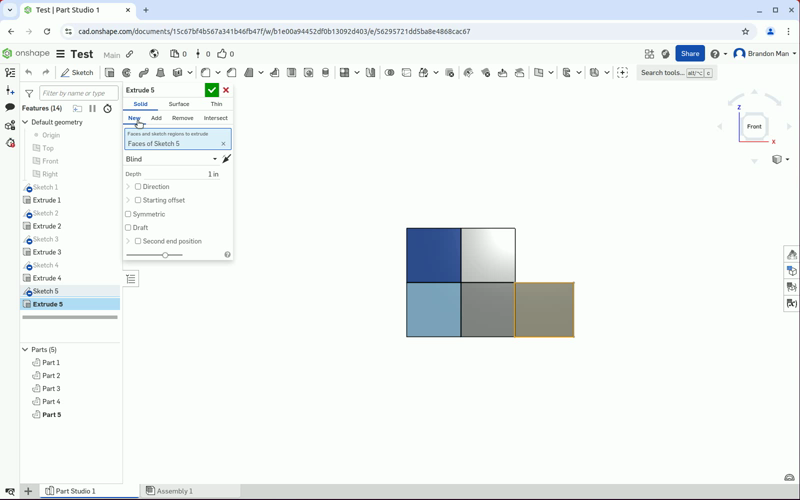
click(137, 120)
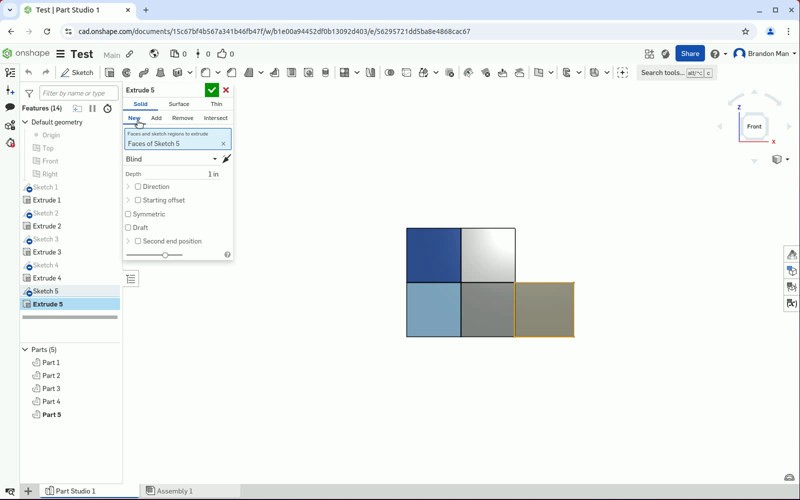
key(tab, 4)
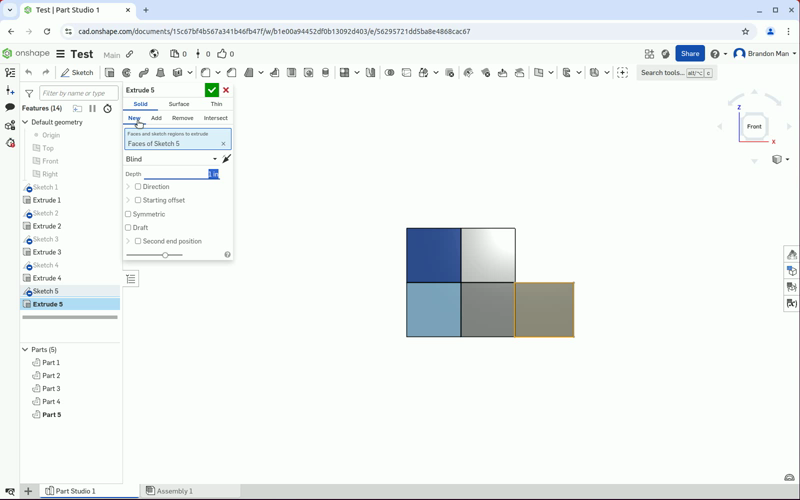
text(11.073)
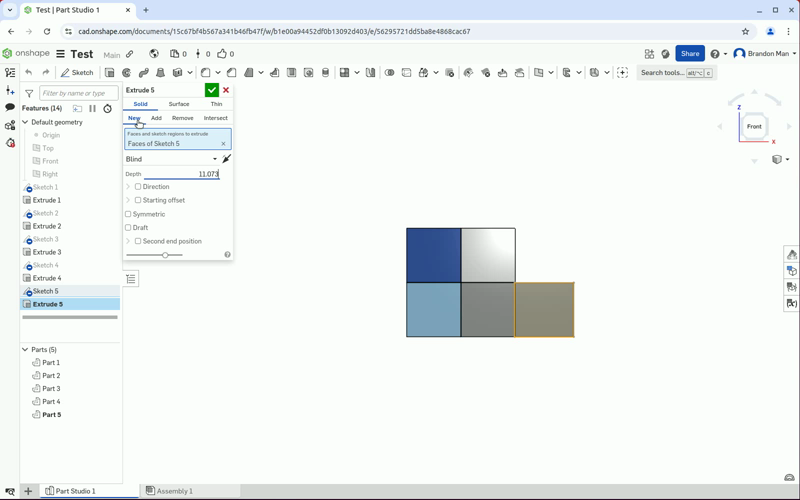
key(enter)
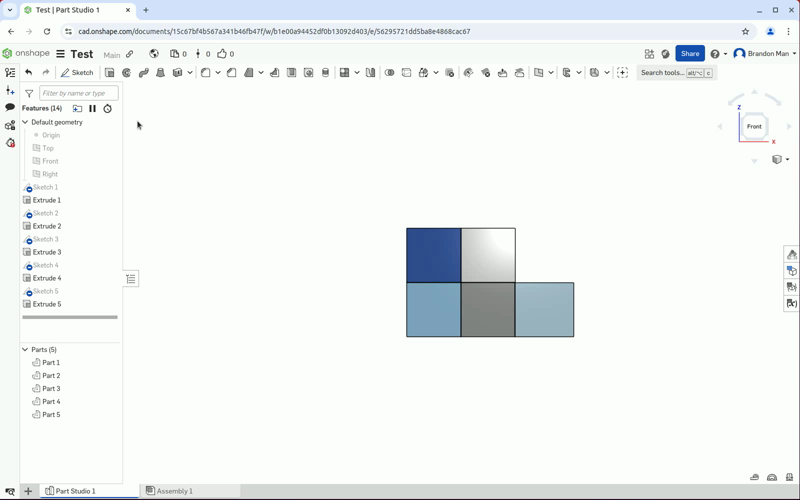
key(shift+h)
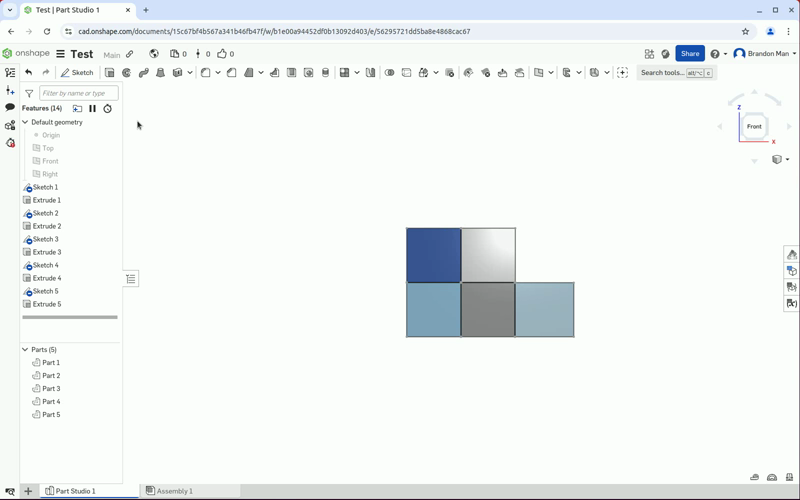
key(shift+h)
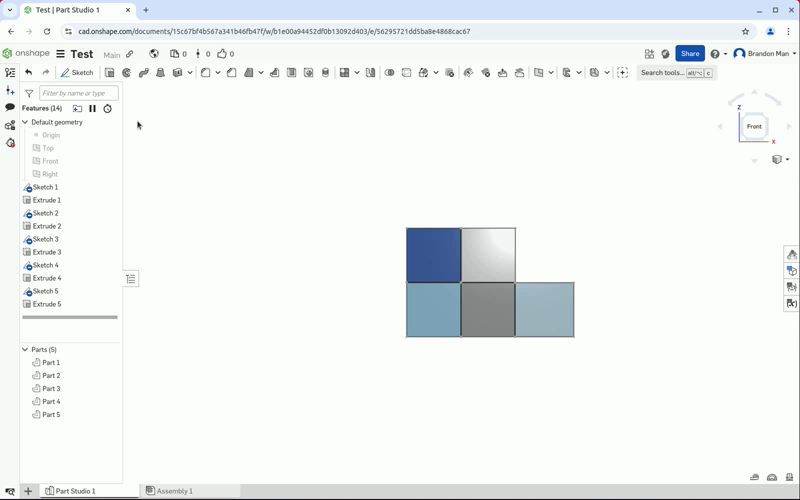
key(shift+7)
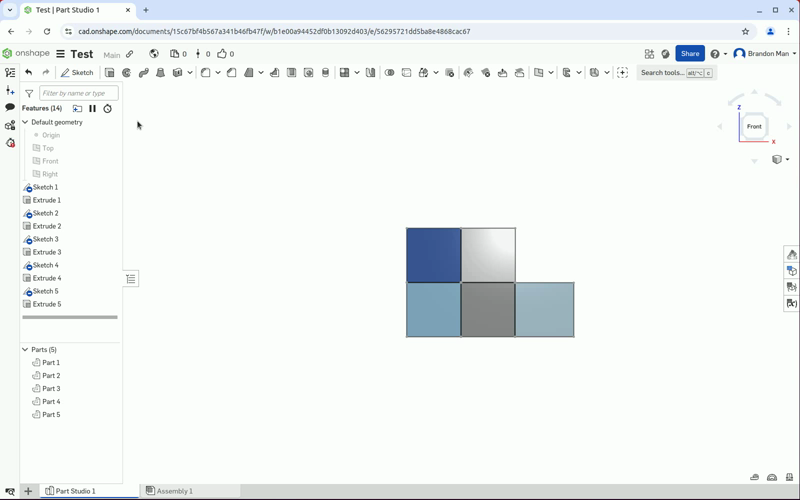
key(left, 2)
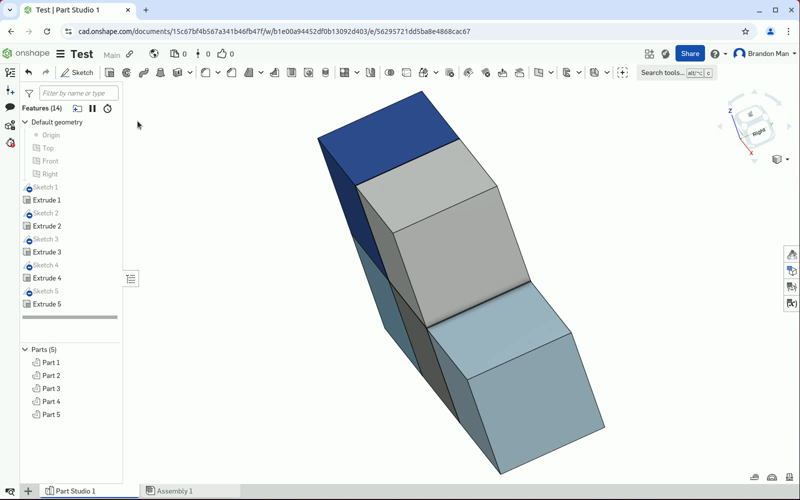
key(down, 2)
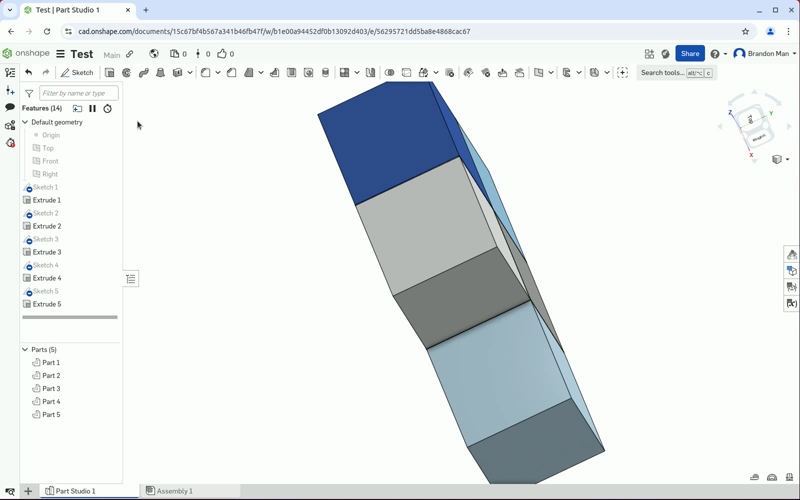
key(up, 2)
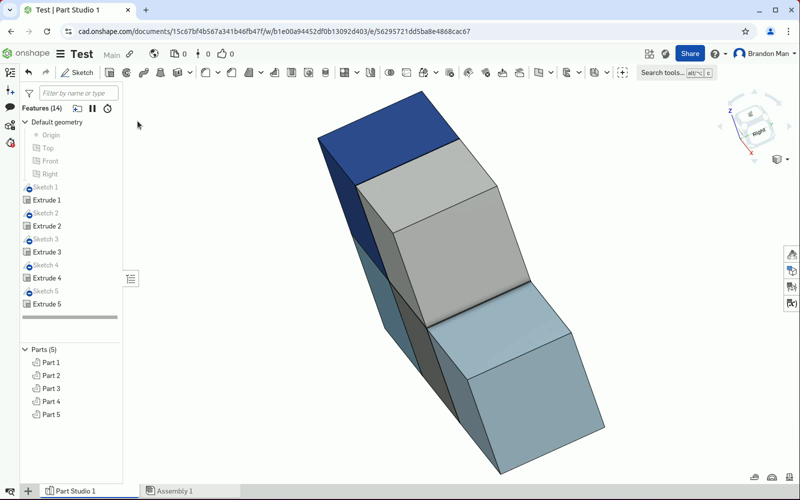
key(right, 2)
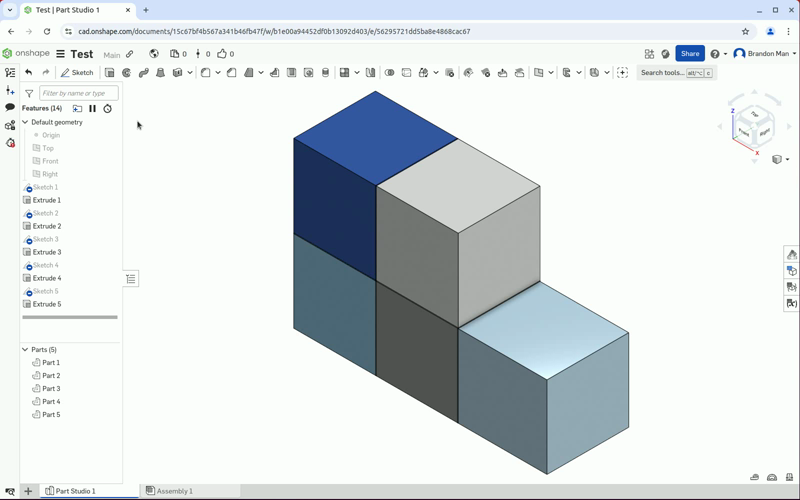
mouse_move(73, 189)
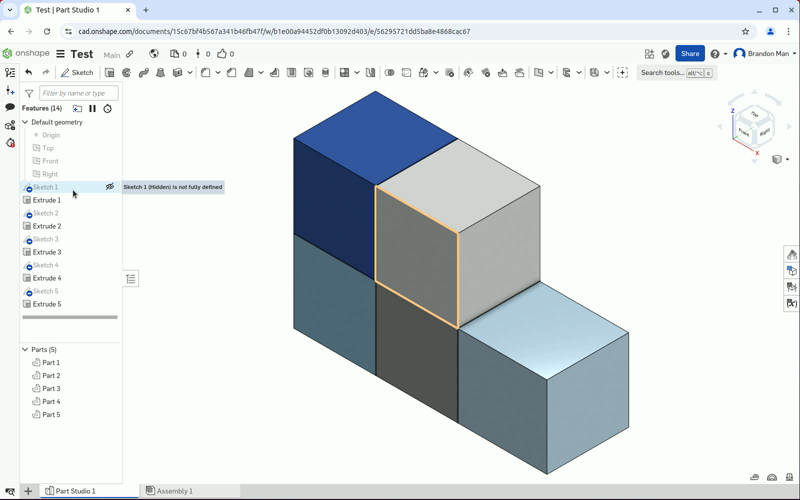
click(73, 189)